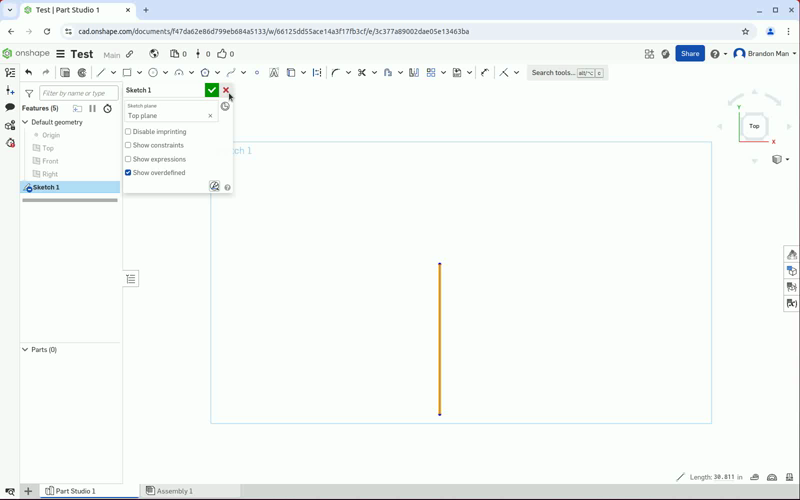
key(shift+h)
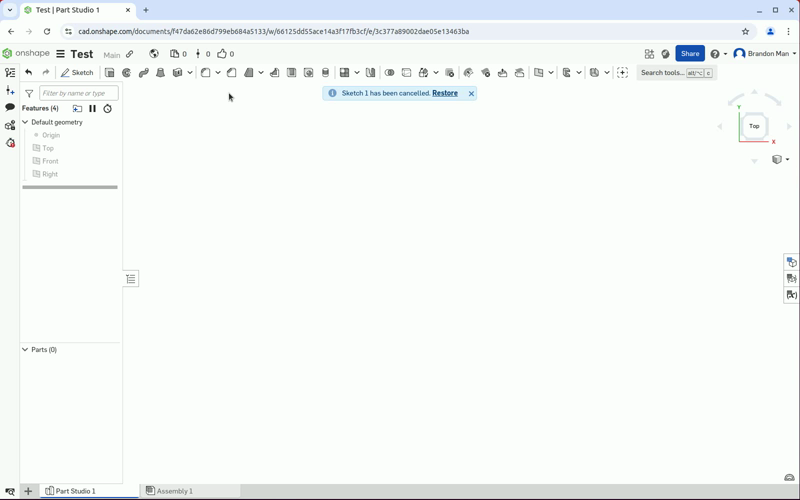
mouse_move(73, 352)
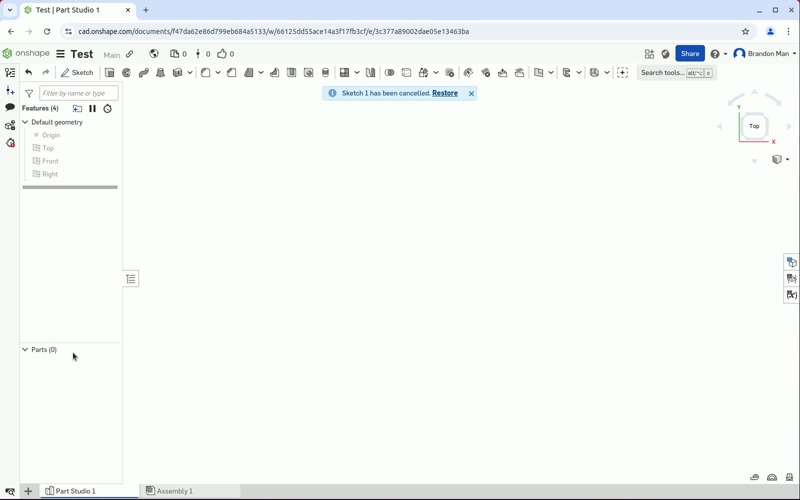
key(y)
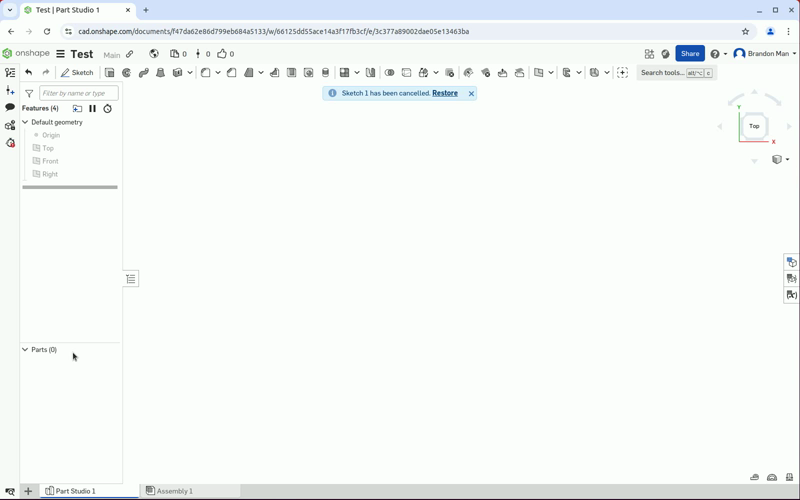
key(shift+p)
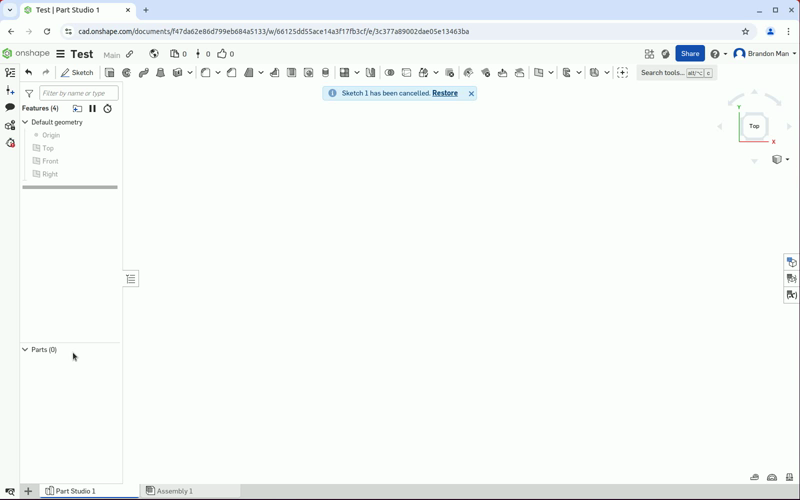
key(space)
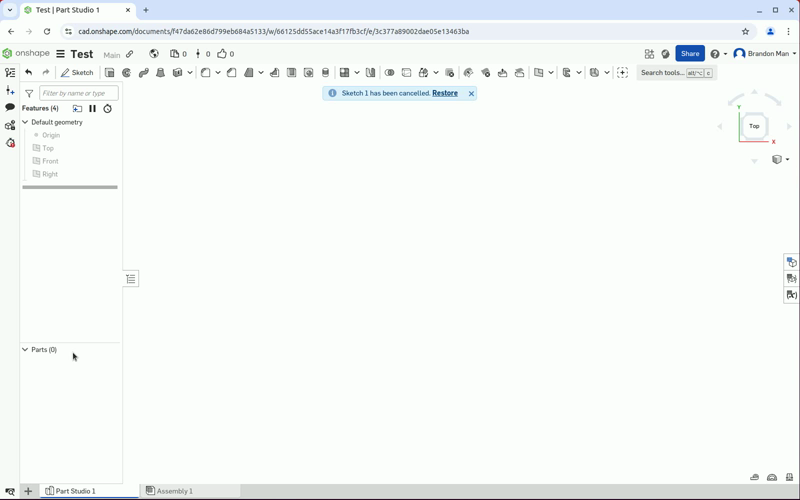
key_down(shift)
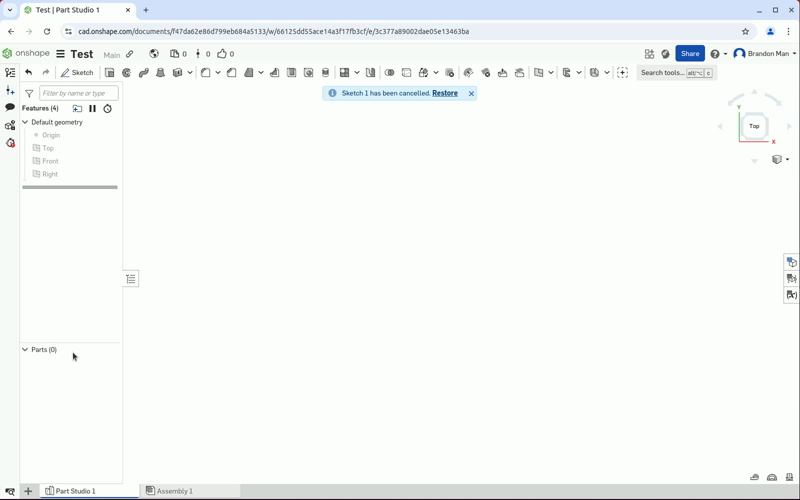
key(up)
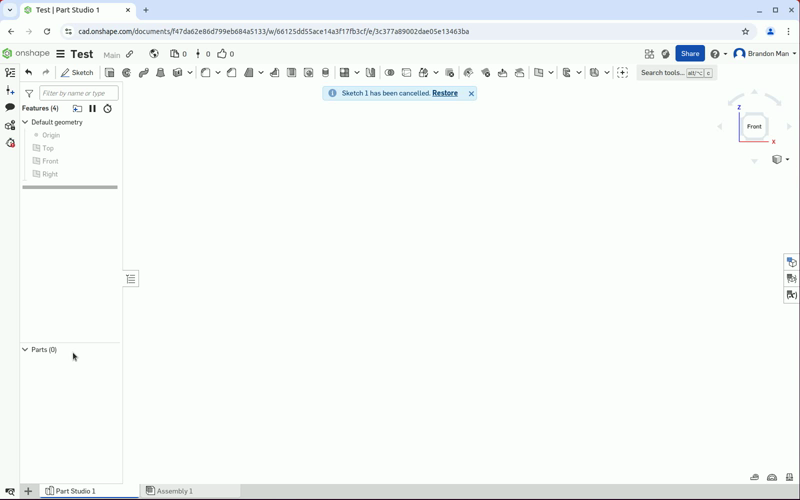
key_up(shift)
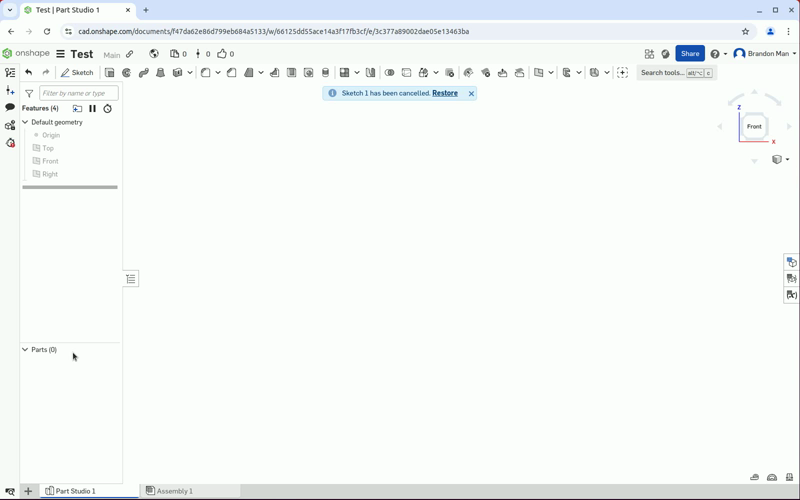
mouse_move(73, 352)
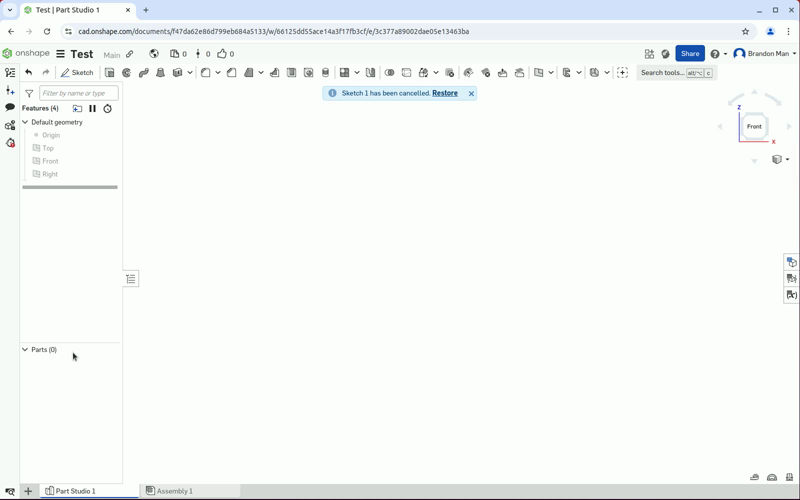
key(shift+y)
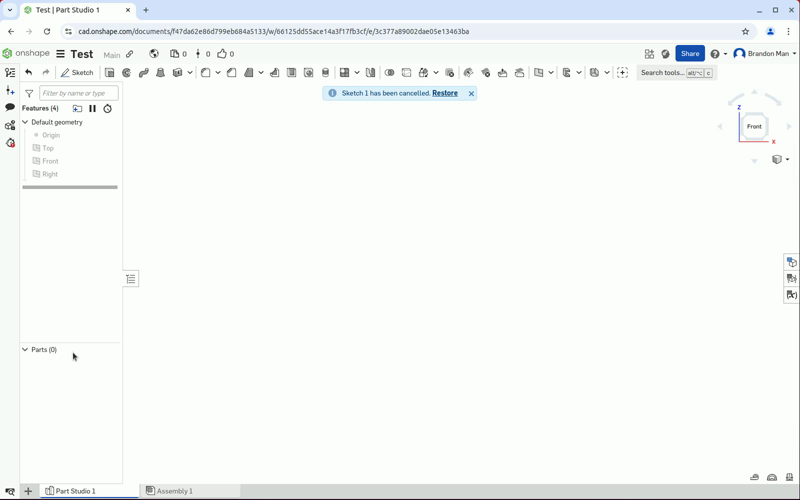
key(shift+s)
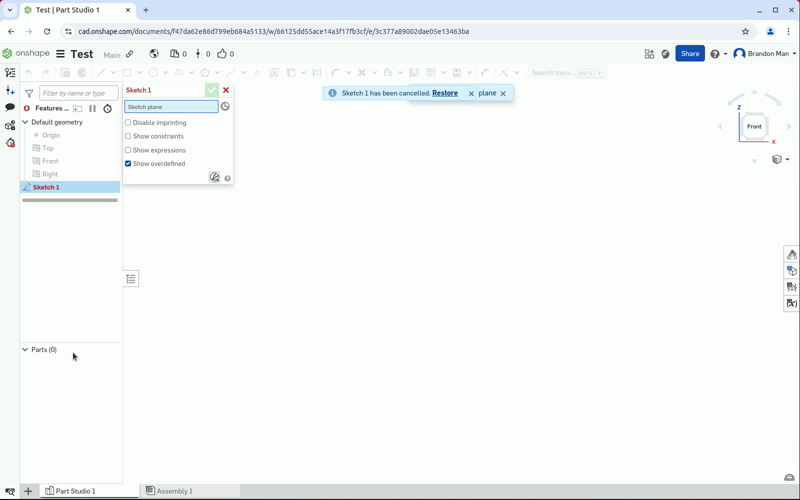
mouse_move(73, 163)
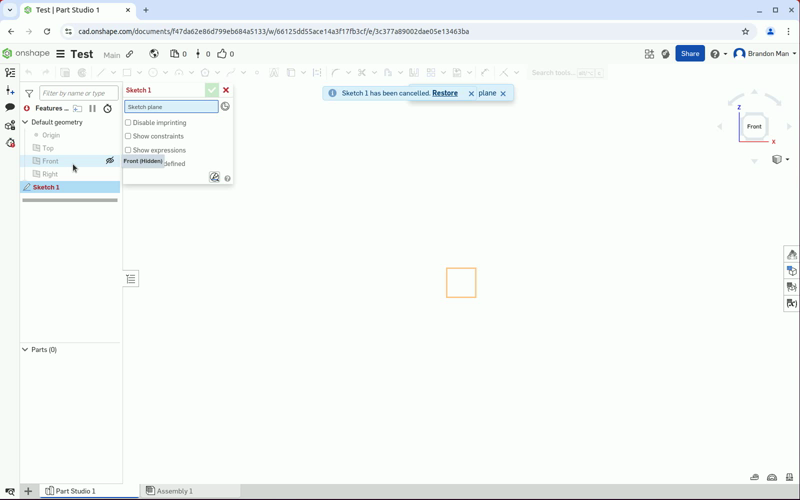
click(73, 163)
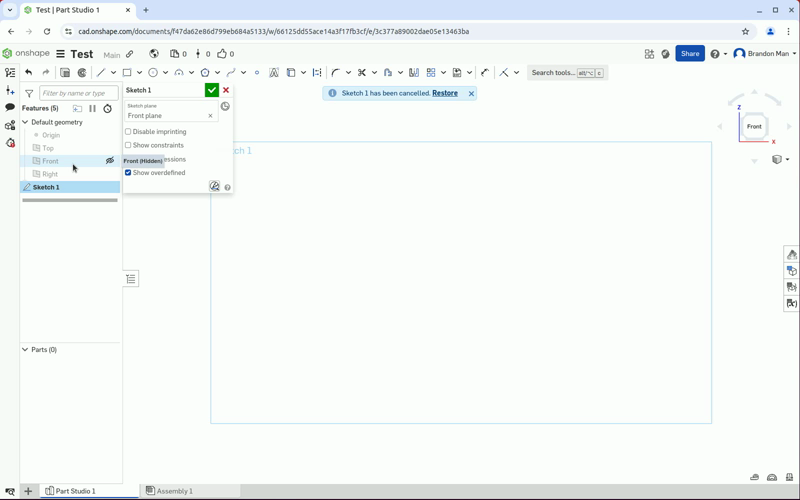
mouse_move(73, 352)
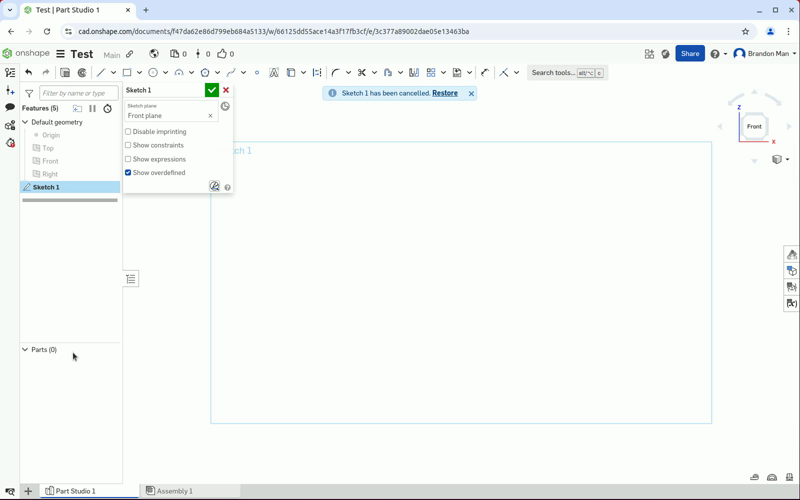
key(y)
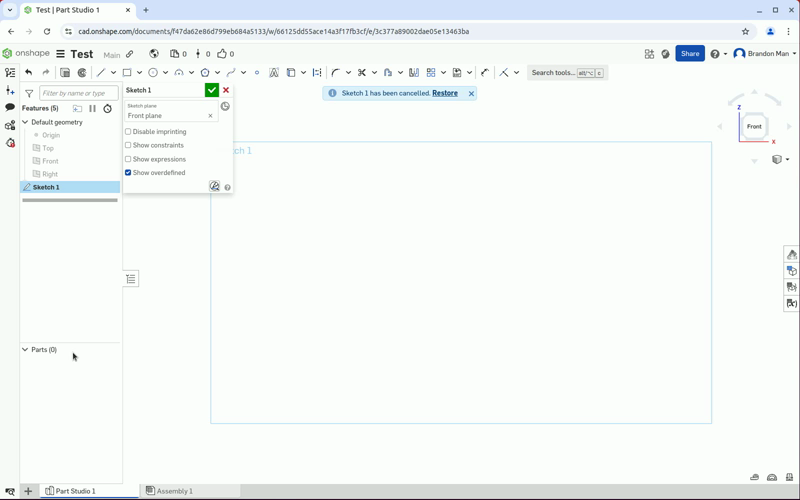
key(l)
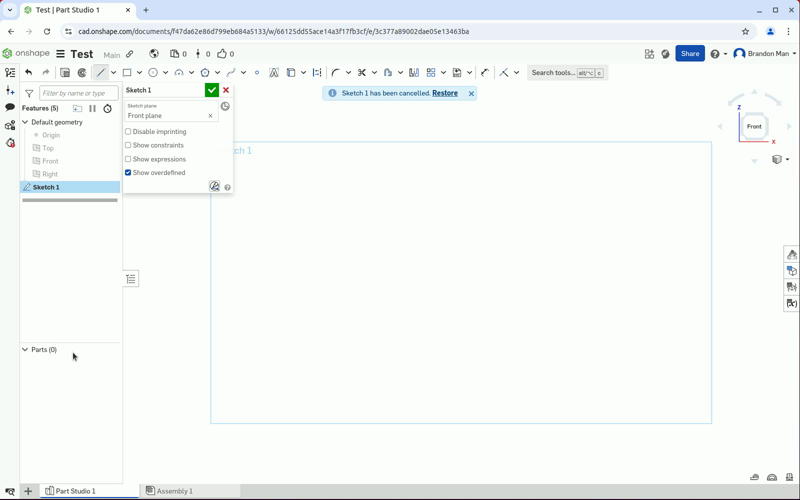
key_down(shift)
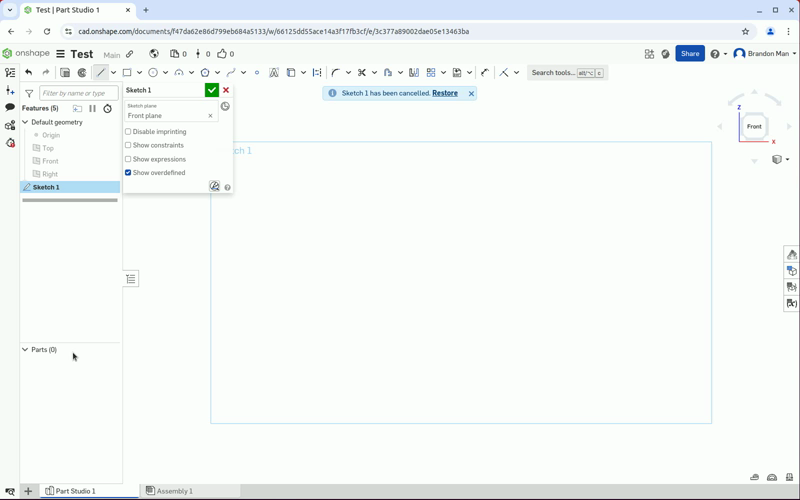
mouse_move(348, 282)
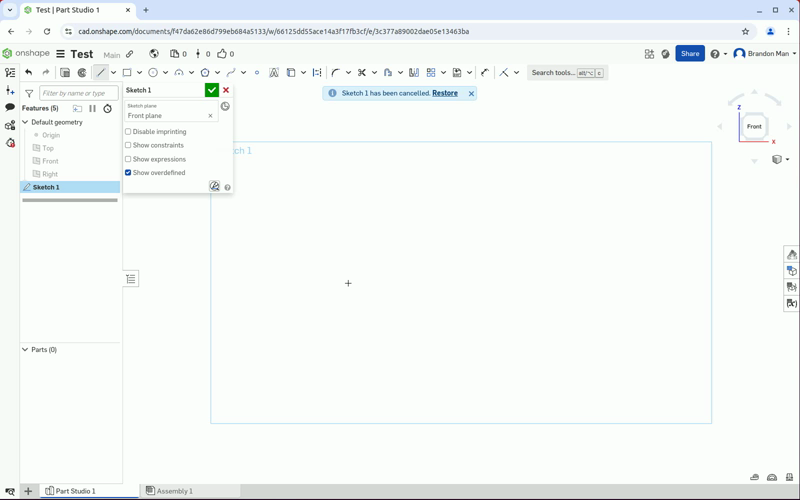
click(348, 282)
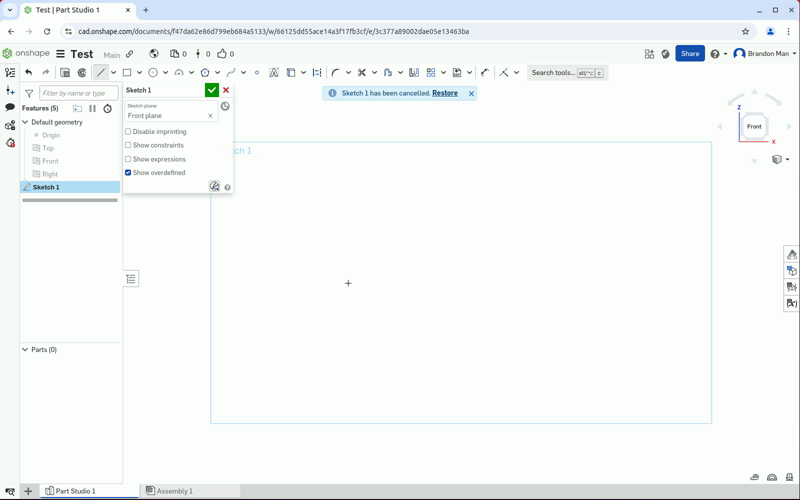
key_up(shift)
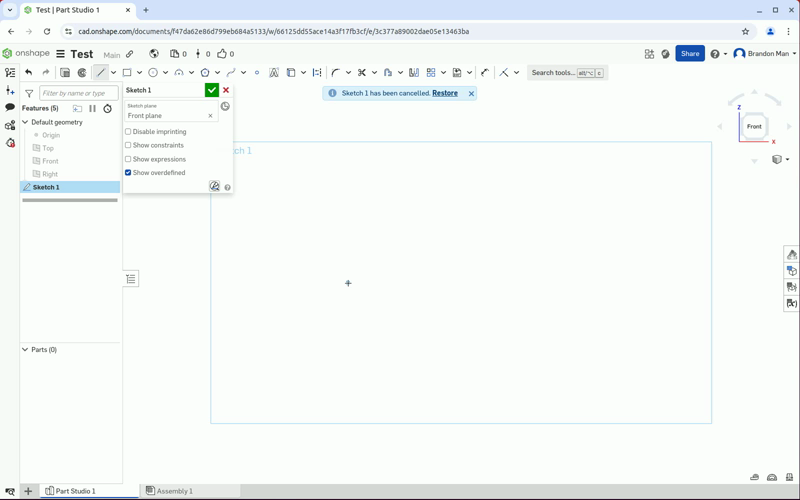
key_down(shift)
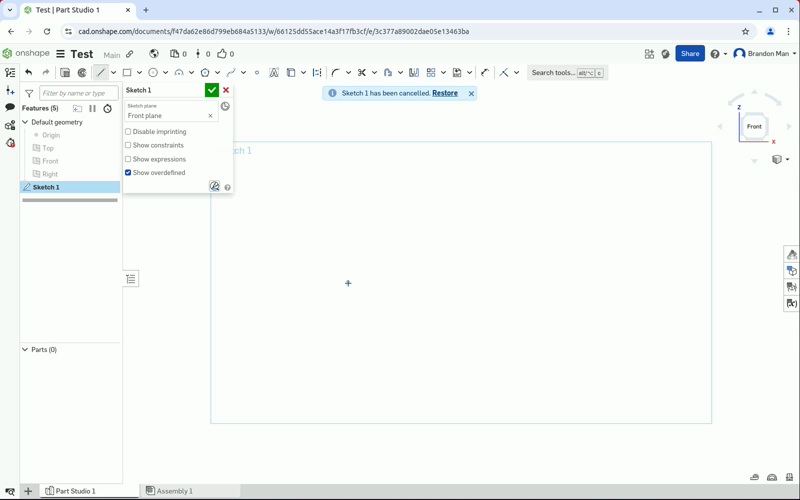
mouse_move(429, 282)
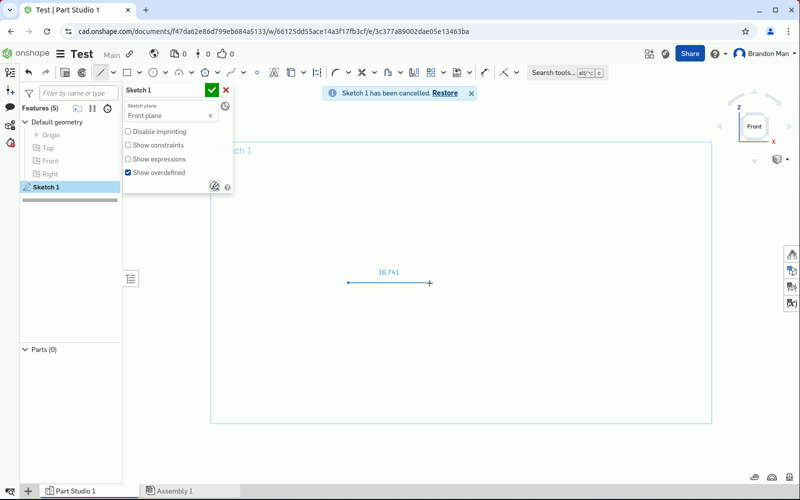
click(429, 282)
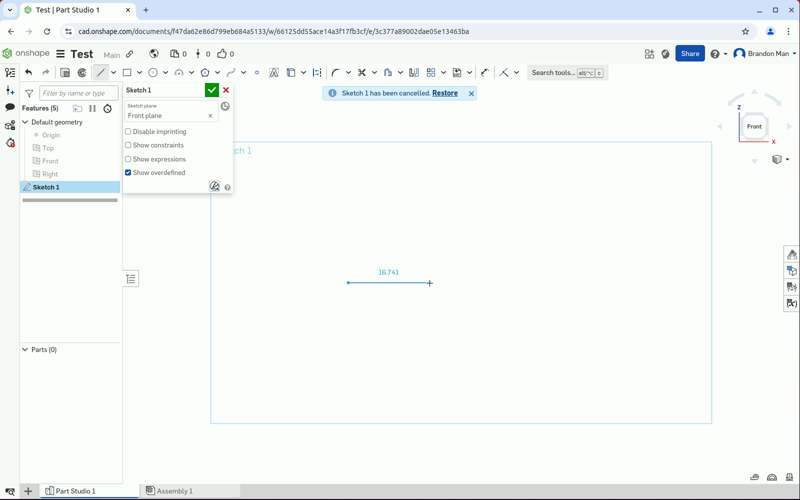
key_up(shift)
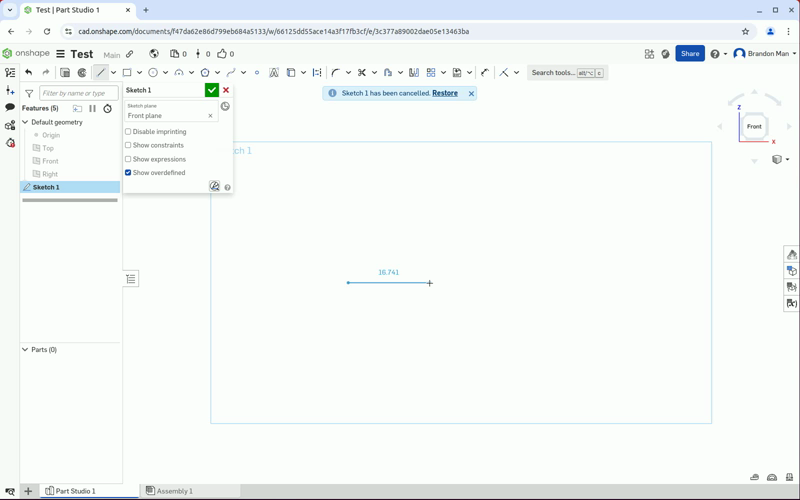
key_down(shift)
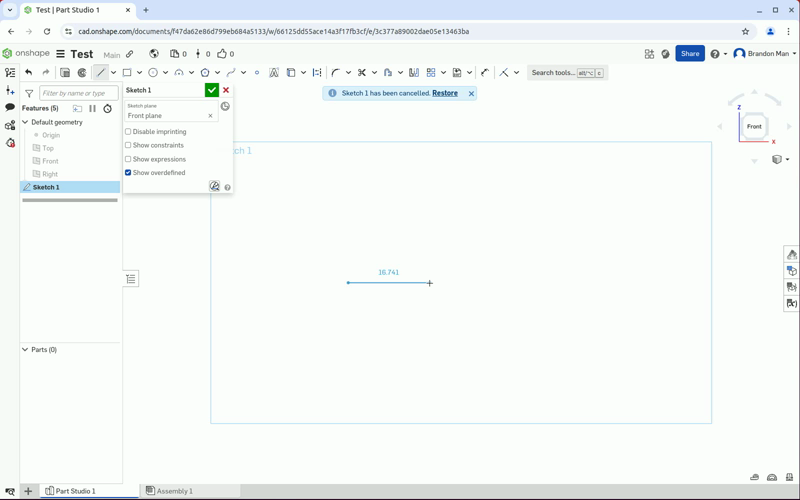
mouse_move(459, 282)
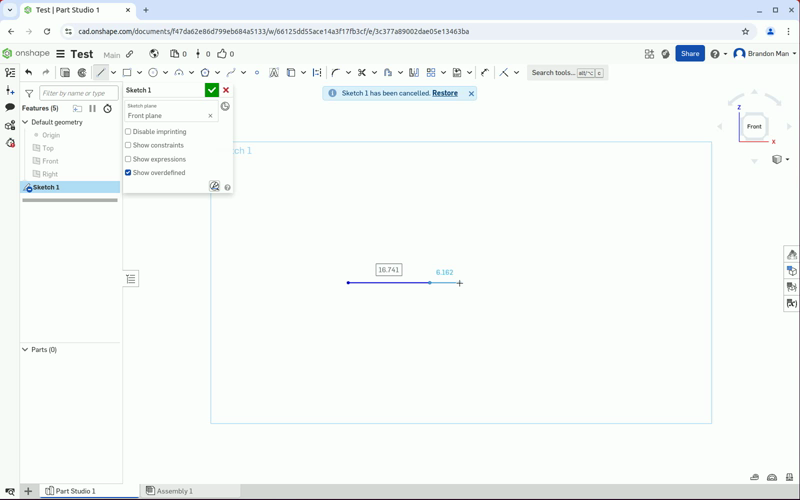
mouse_move(460, 282)
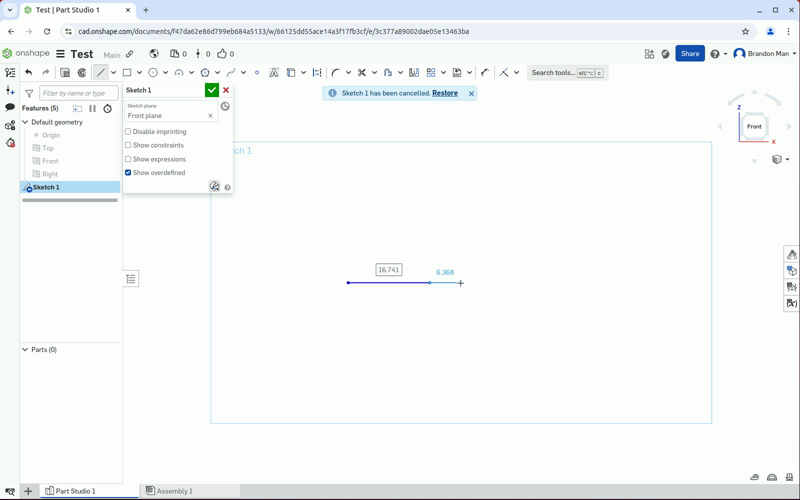
click(460, 282)
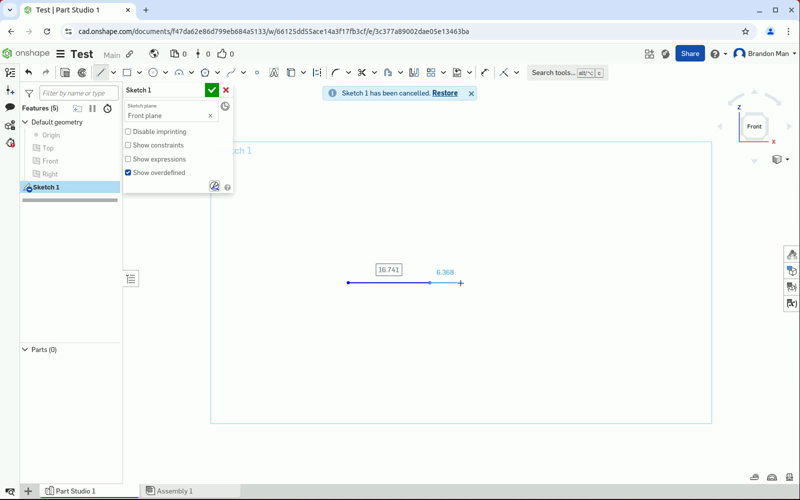
key_up(shift)
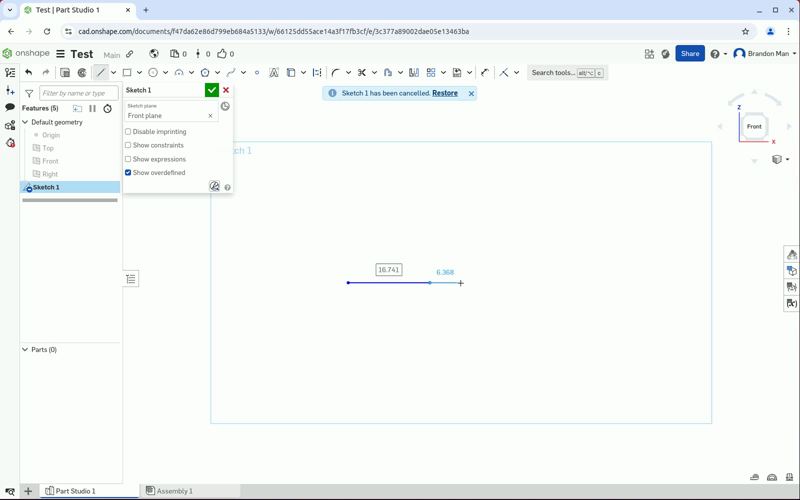
key_down(shift)
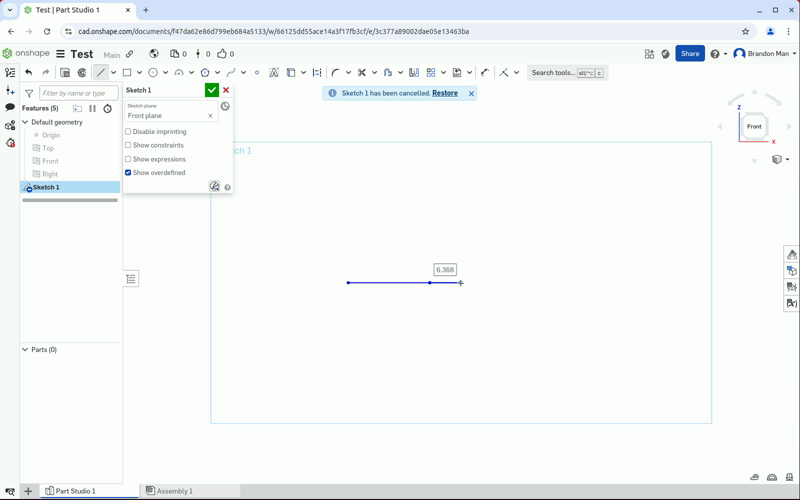
mouse_move(490, 282)
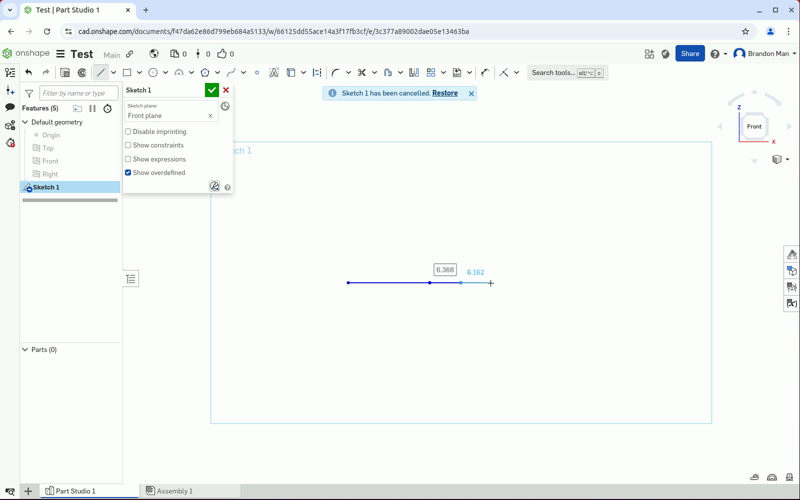
mouse_move(460, 252)
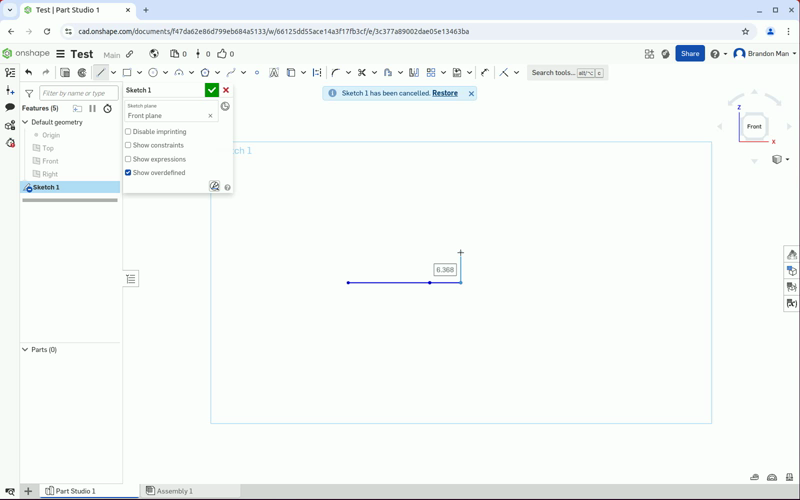
click(460, 252)
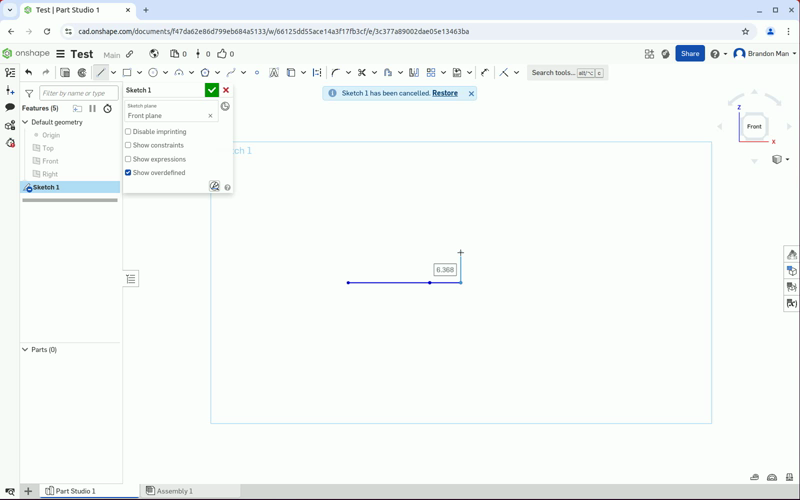
key_up(shift)
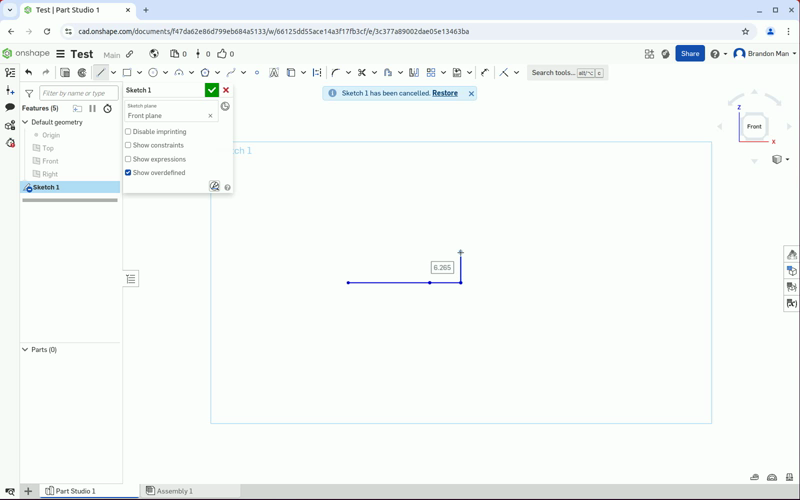
key_down(shift)
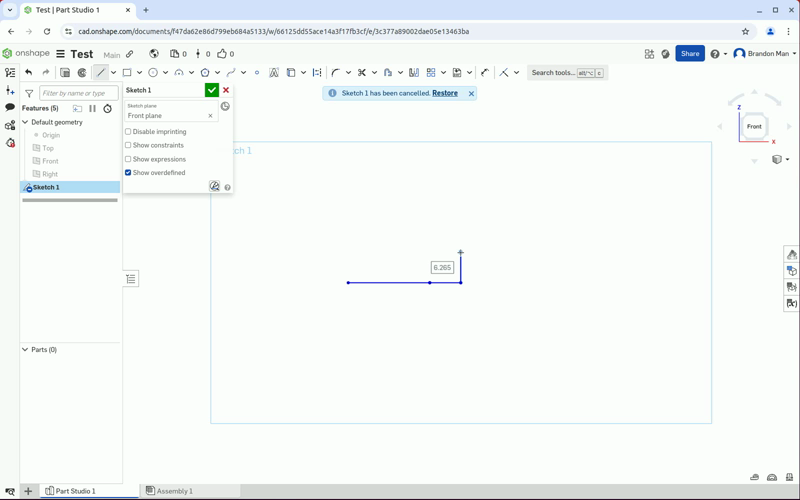
mouse_move(460, 189)
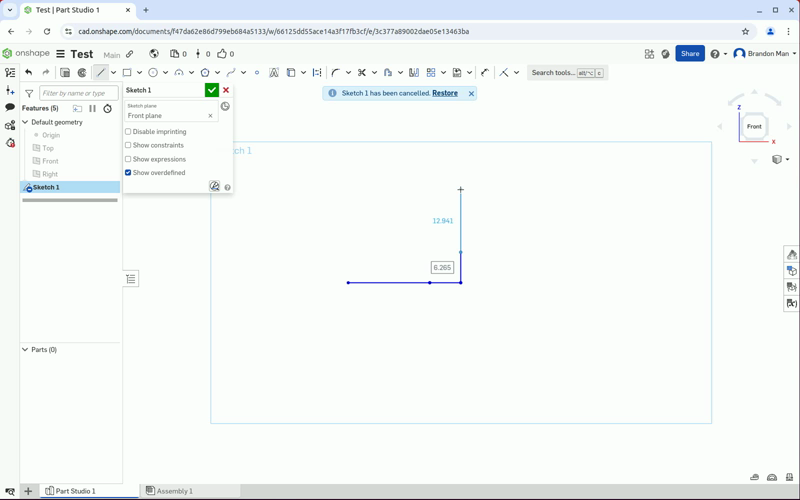
click(460, 189)
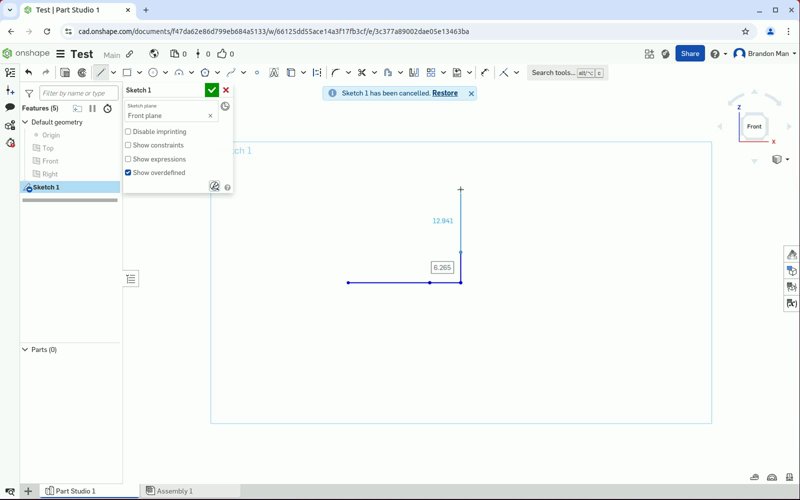
key_up(shift)
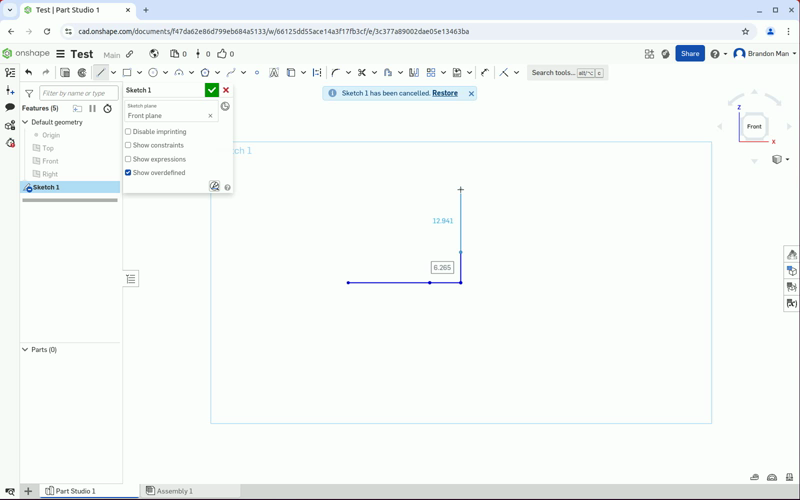
key_down(shift)
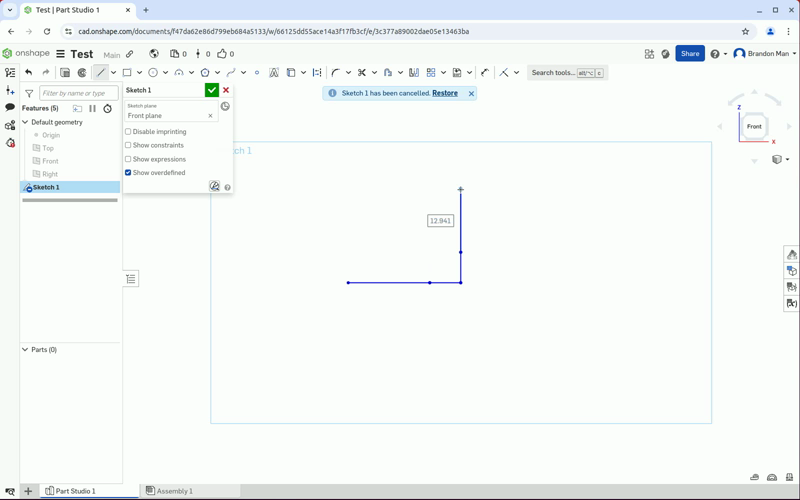
mouse_move(348, 189)
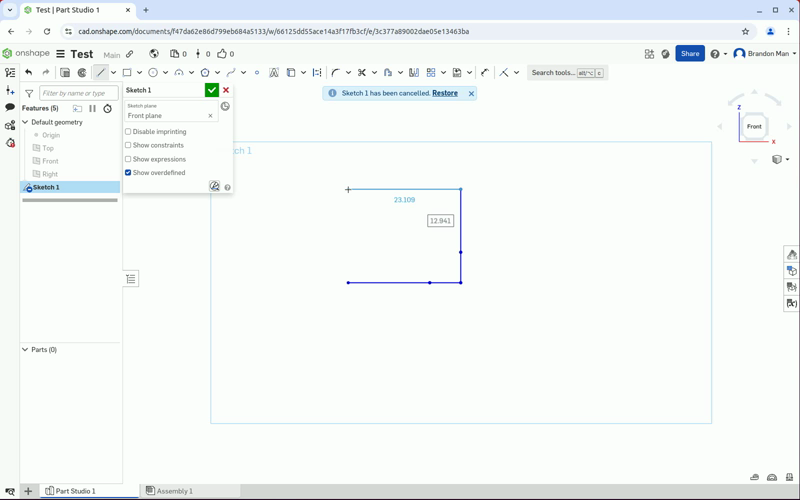
click(348, 189)
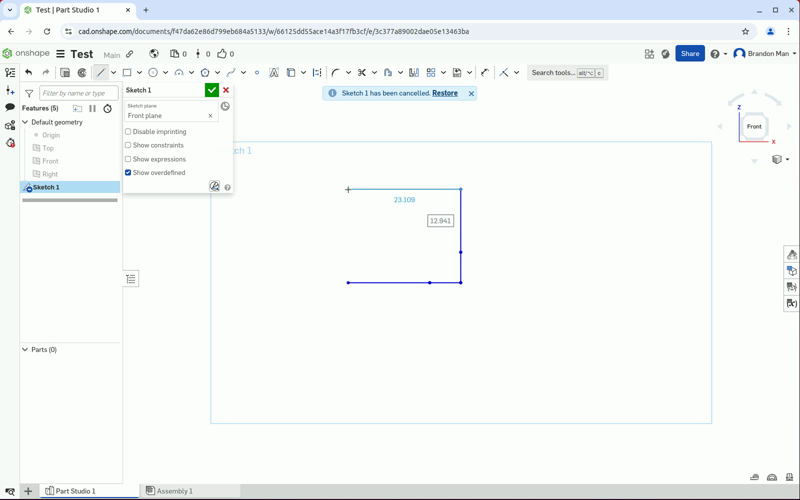
key_up(shift)
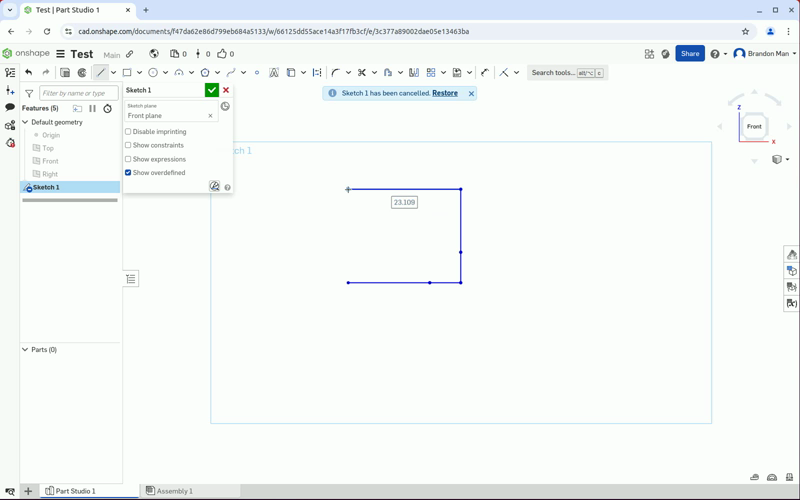
key_down(shift)
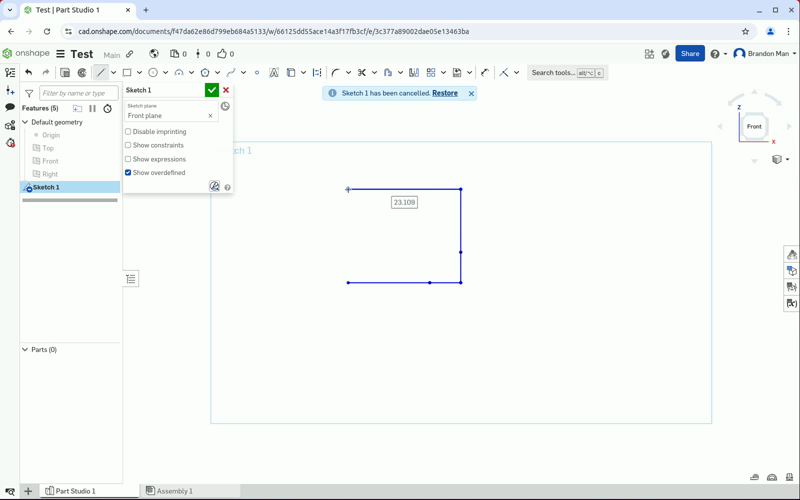
mouse_move(348, 282)
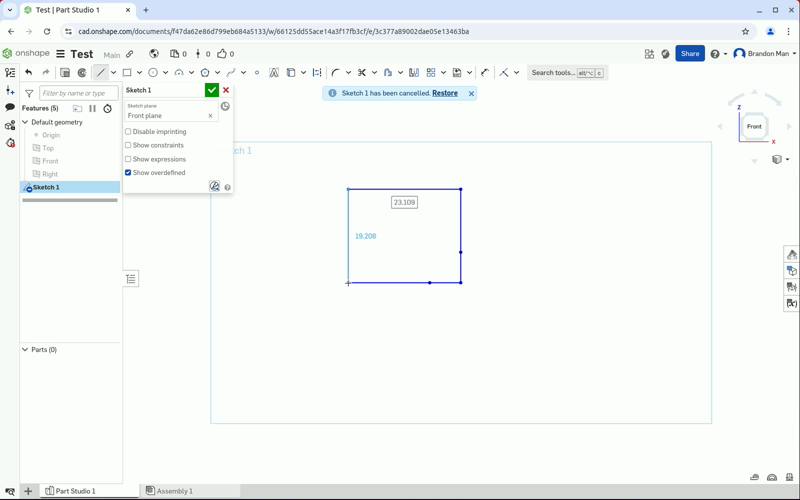
key_up(shift)
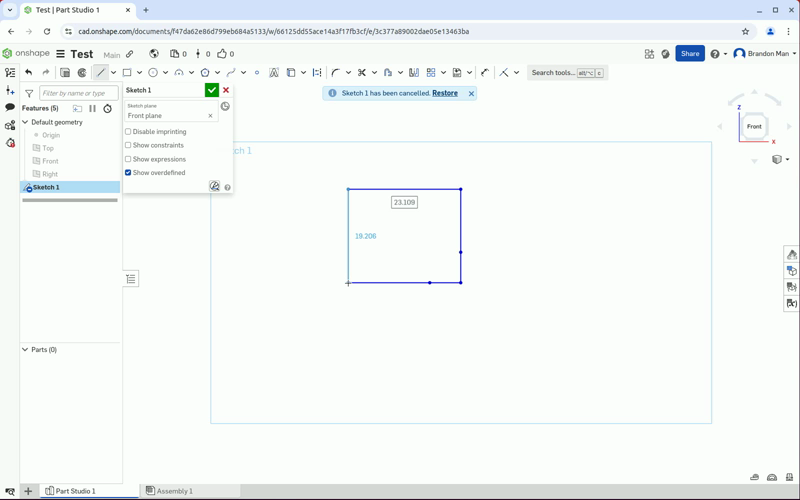
click(348, 282)
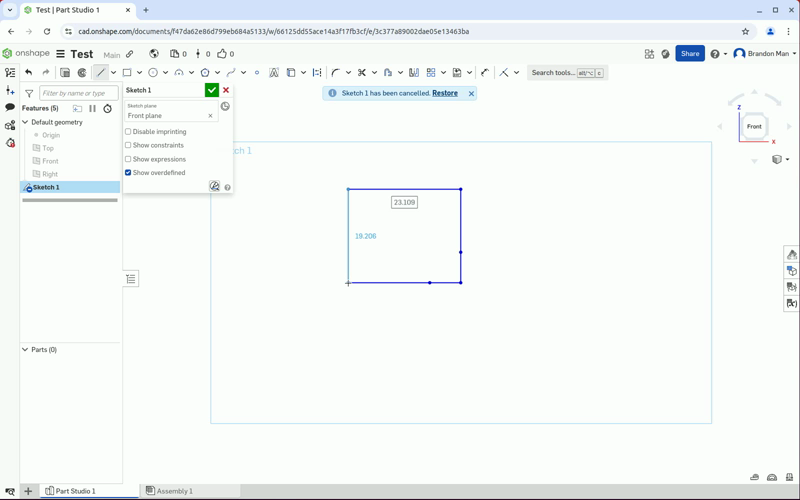
key(esc)
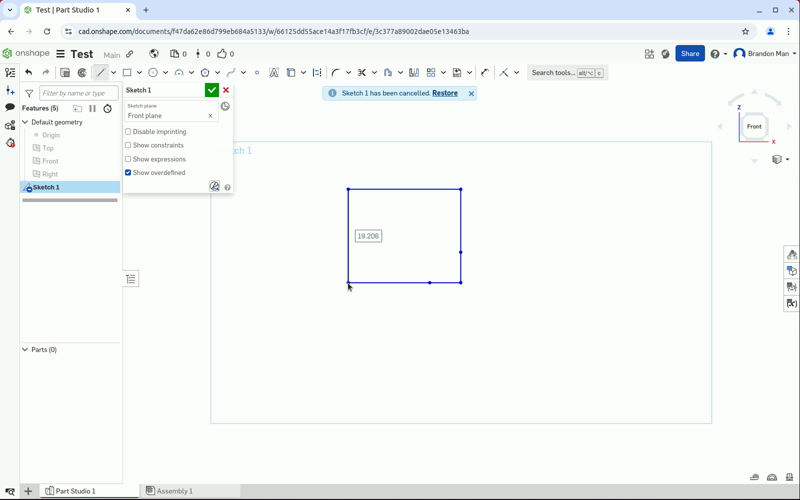
mouse_move(442, 200)
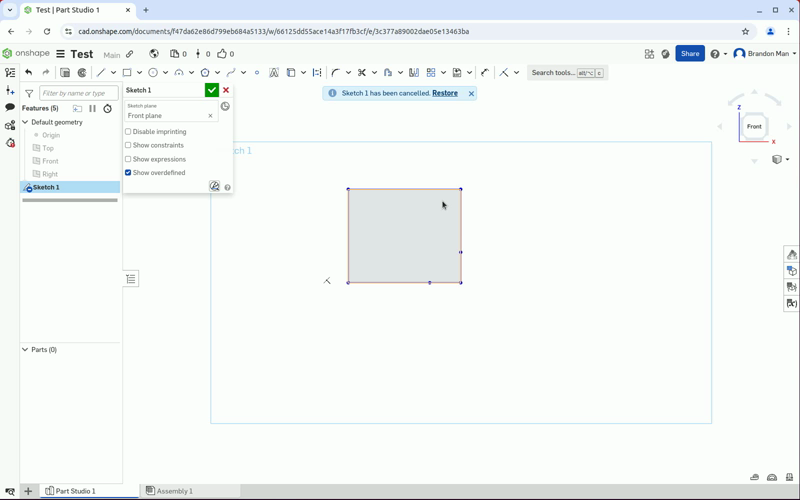
click(442, 200)
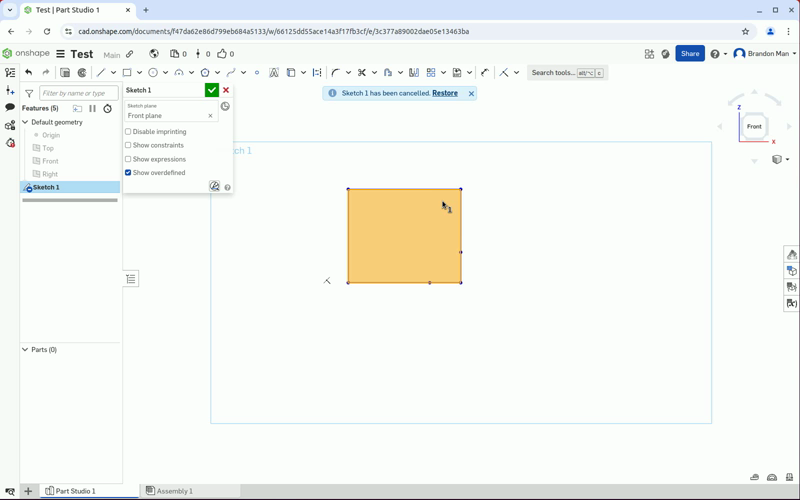
mouse_move(73, 352)
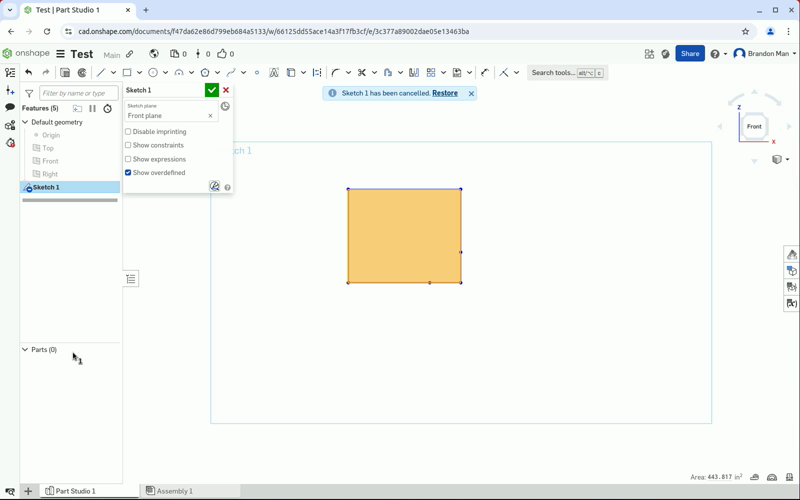
key(shift+y)
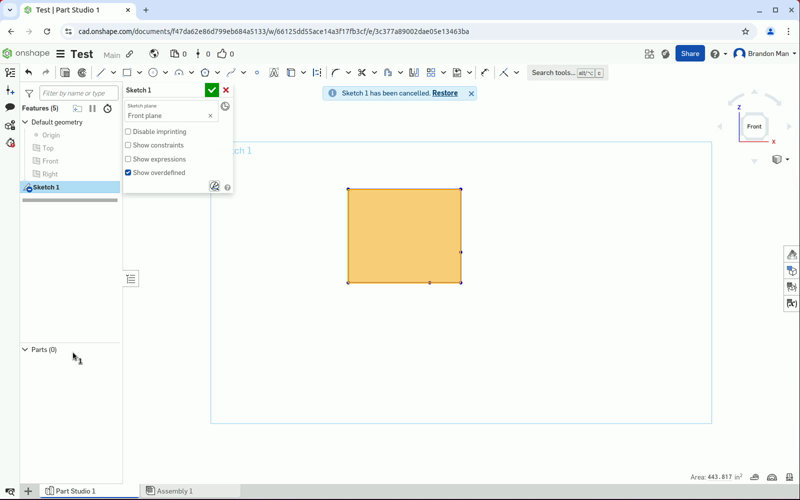
key(shift+e)
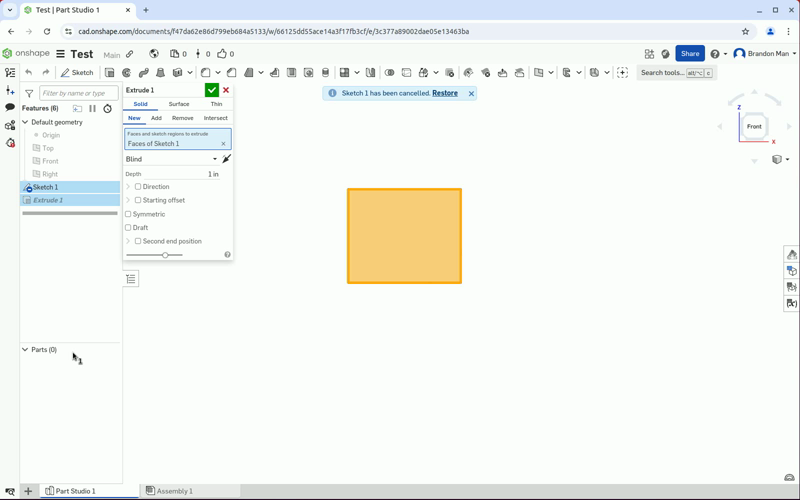
mouse_move(143, 106)
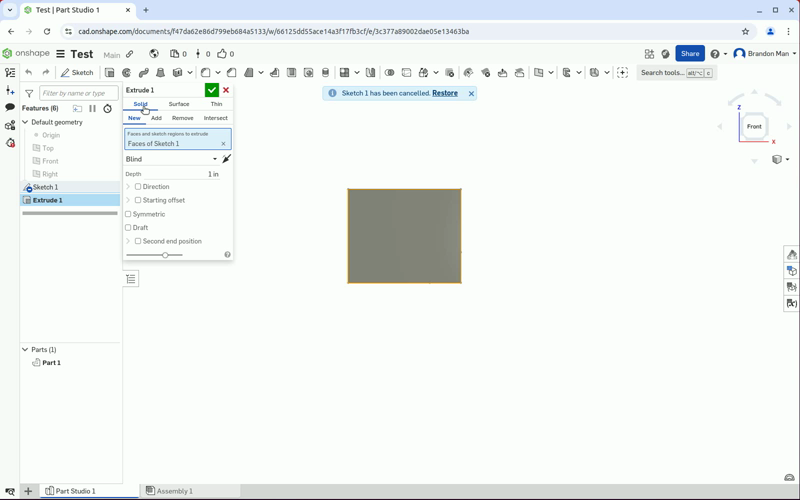
click(143, 106)
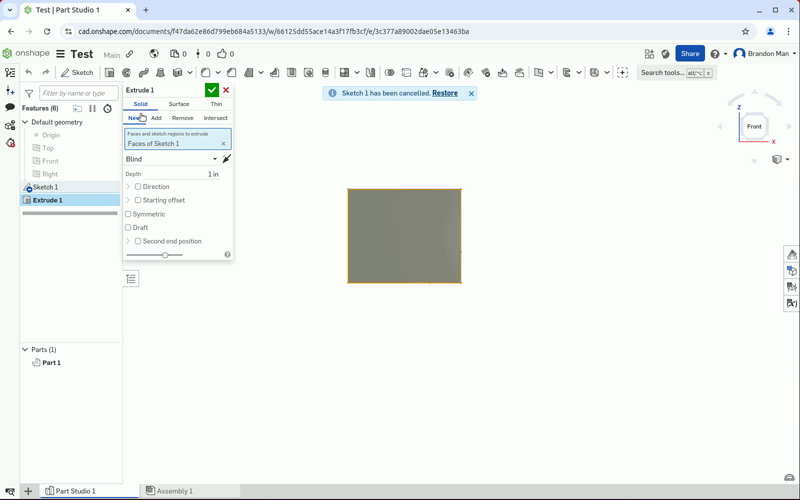
mouse_move(137, 120)
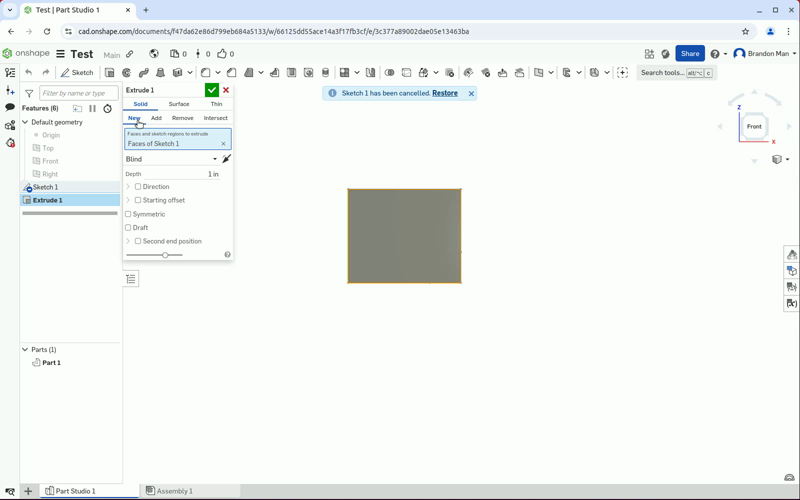
click(137, 120)
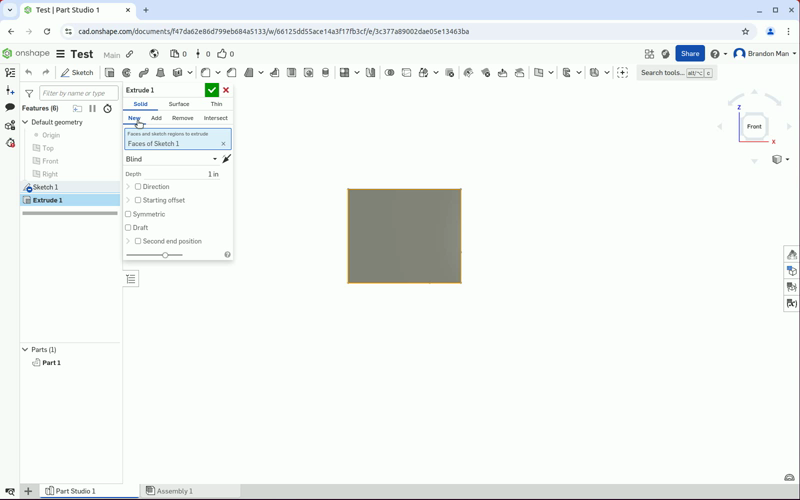
key(tab, 4)
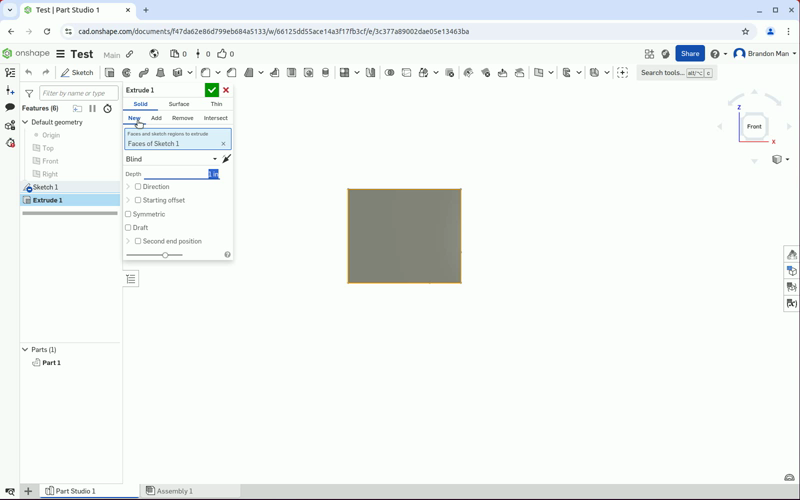
text(1.204)
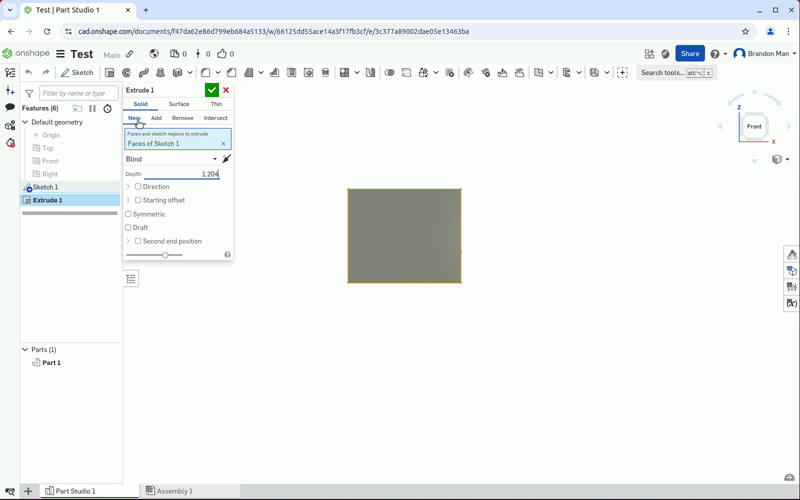
key(enter)
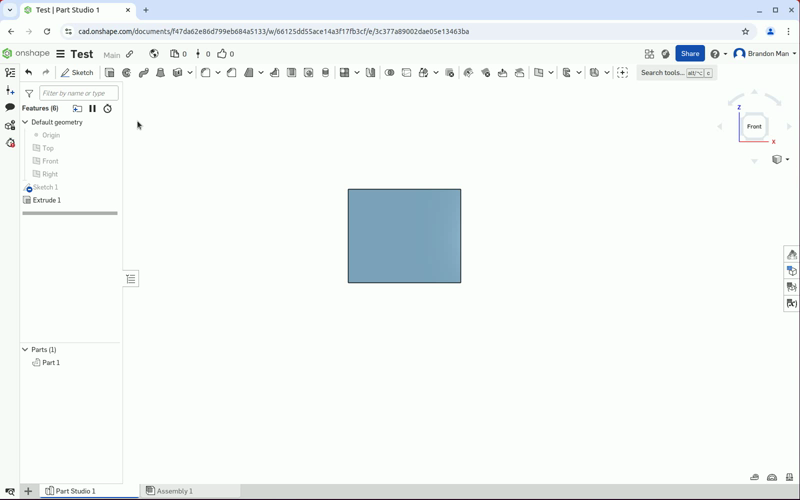
key(shift+h)
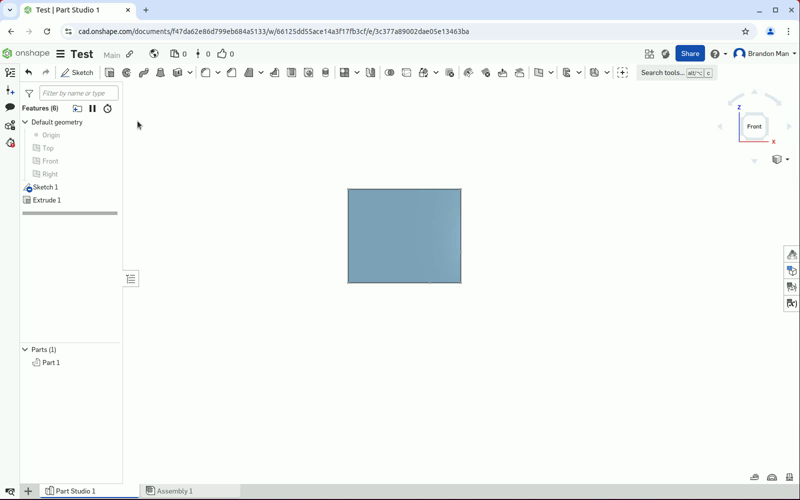
key(shift+h)
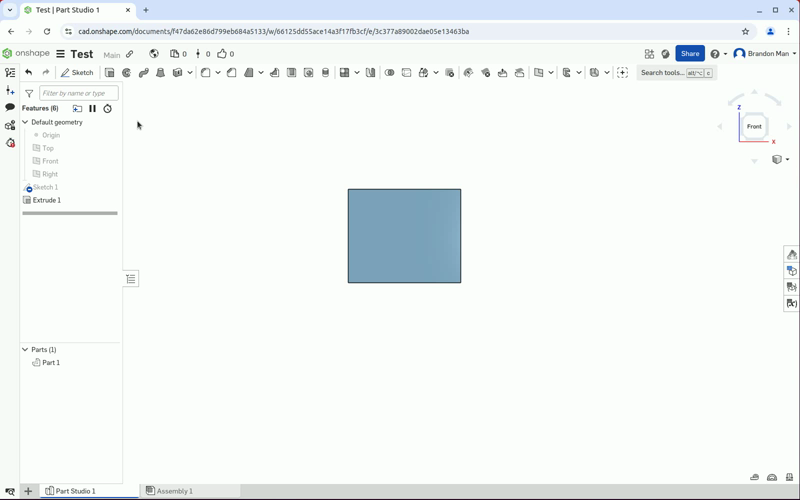
mouse_move(73, 189)
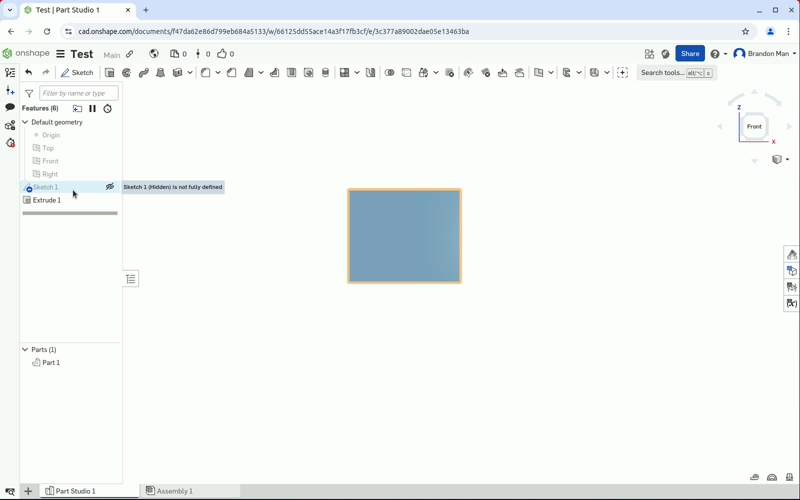
click(73, 189)
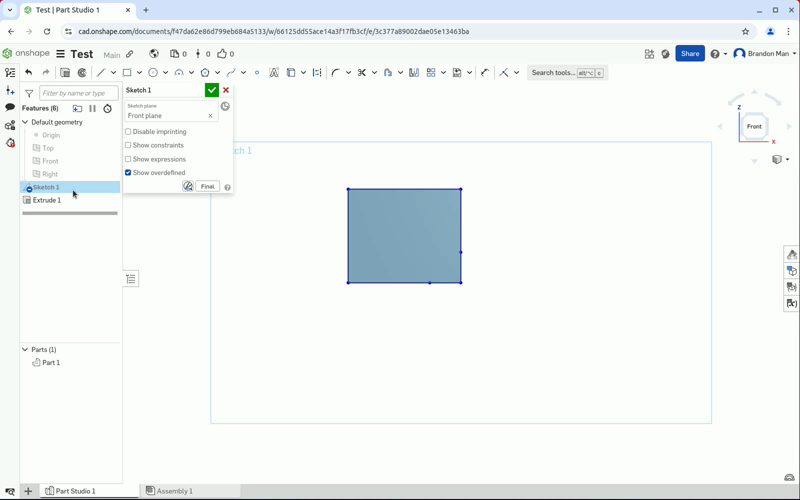
mouse_move(229, 92)
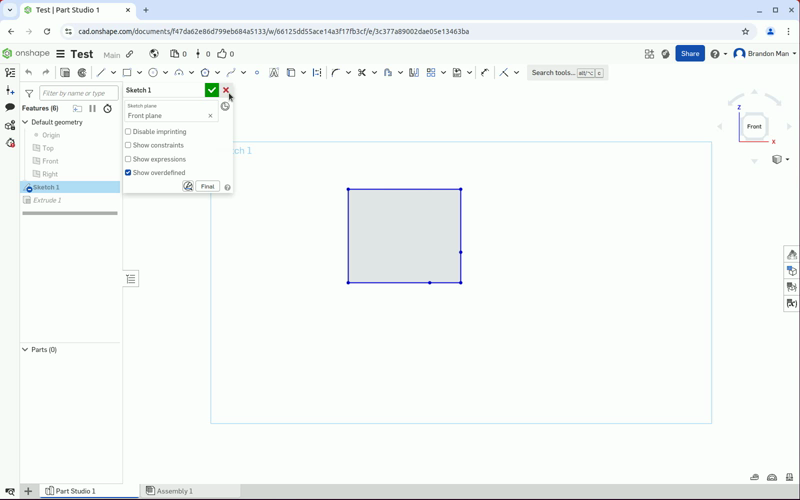
click(229, 92)
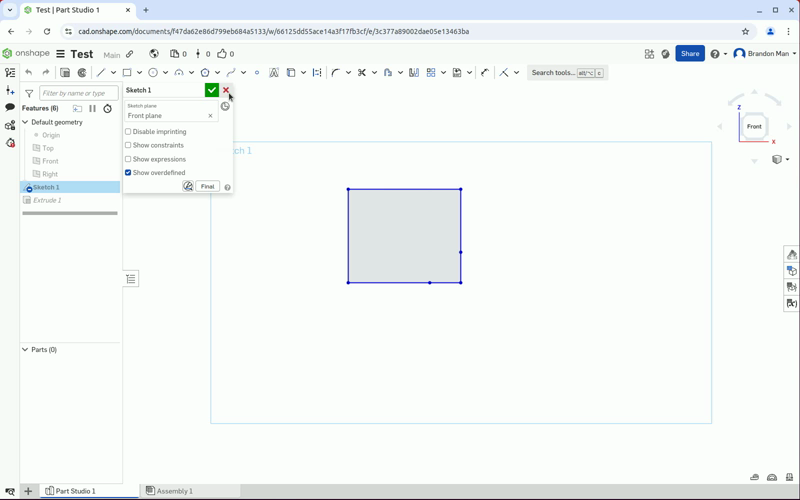
key(shift+s)
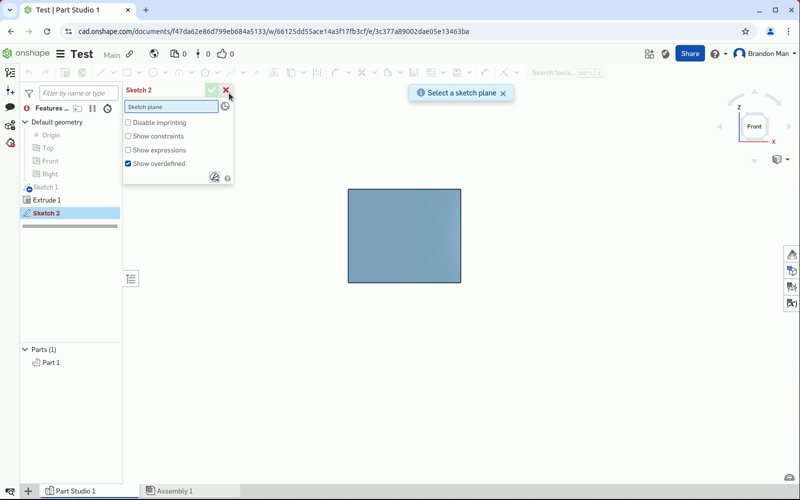
mouse_move(73, 163)
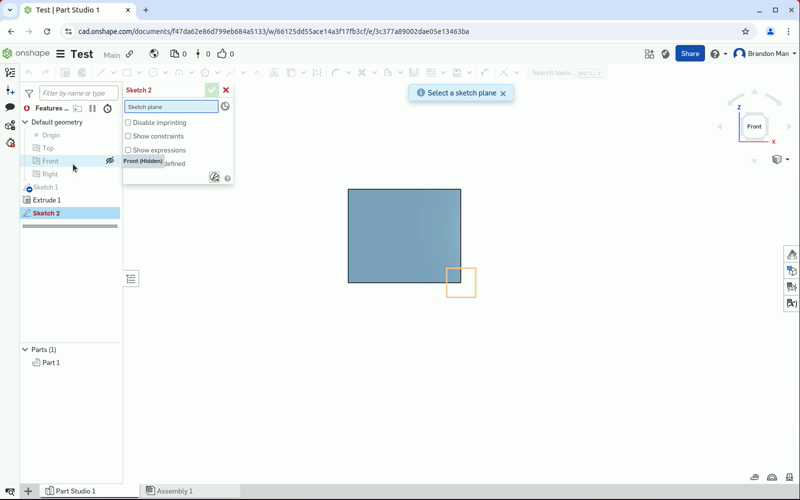
click(73, 163)
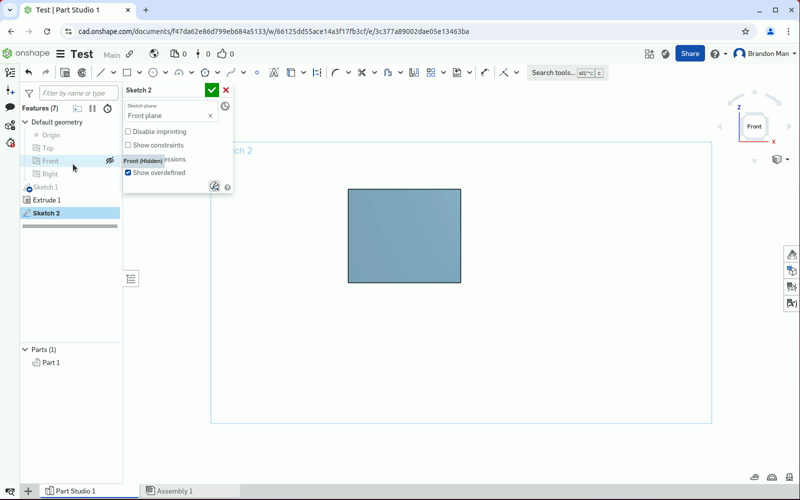
mouse_move(73, 352)
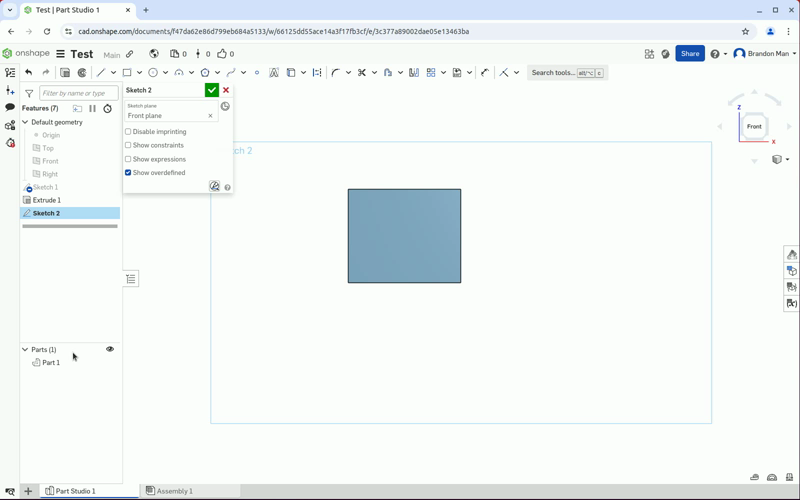
key(y)
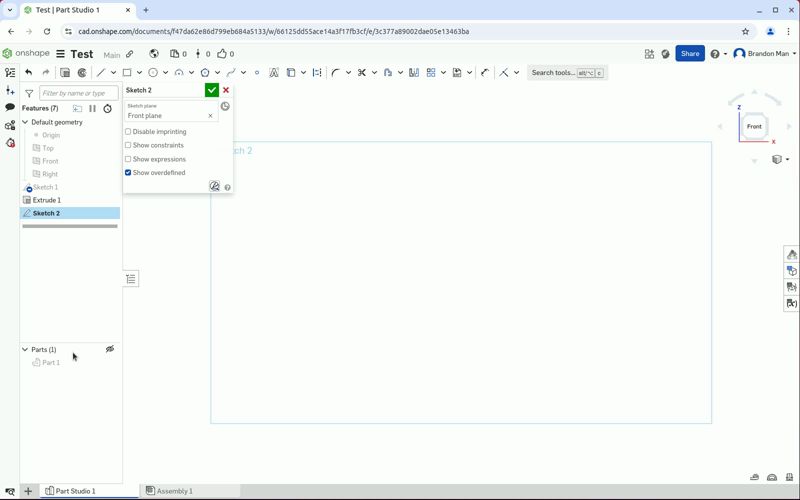
key(l)
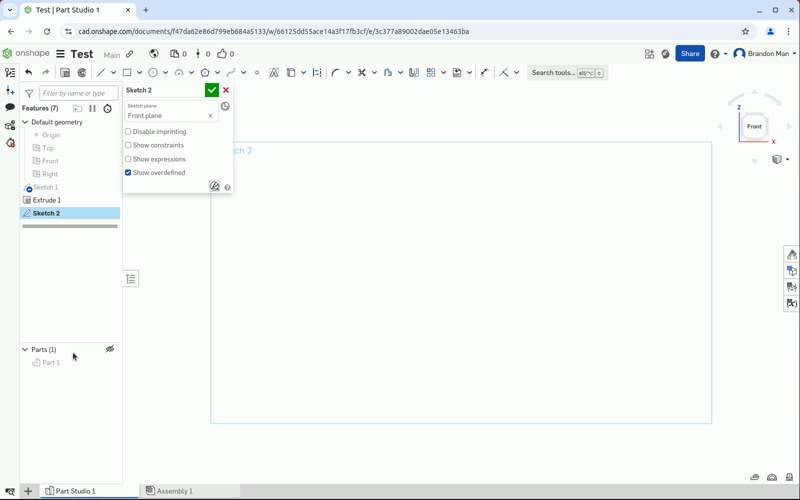
key_down(shift)
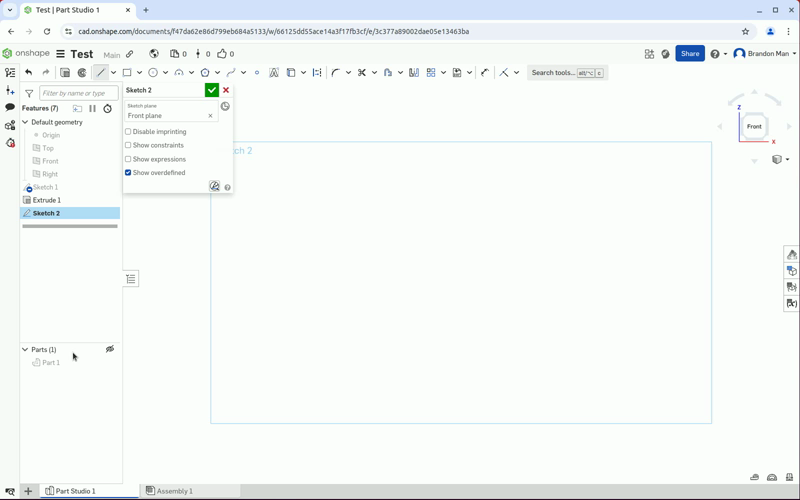
mouse_move(460, 376)
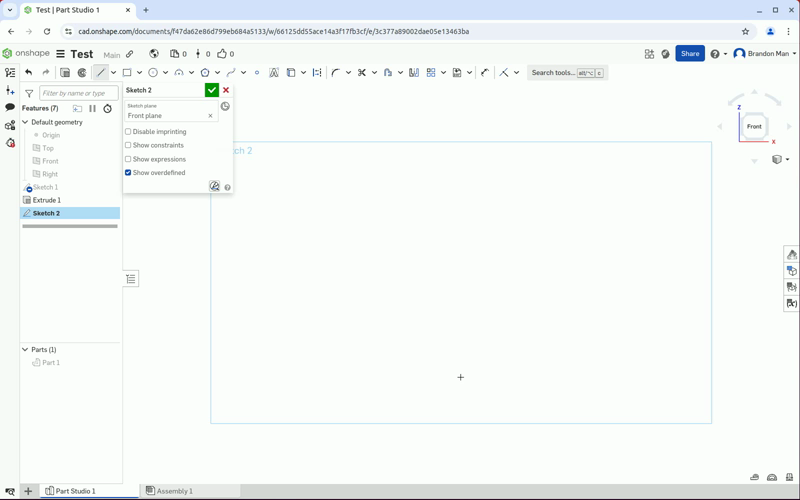
click(460, 376)
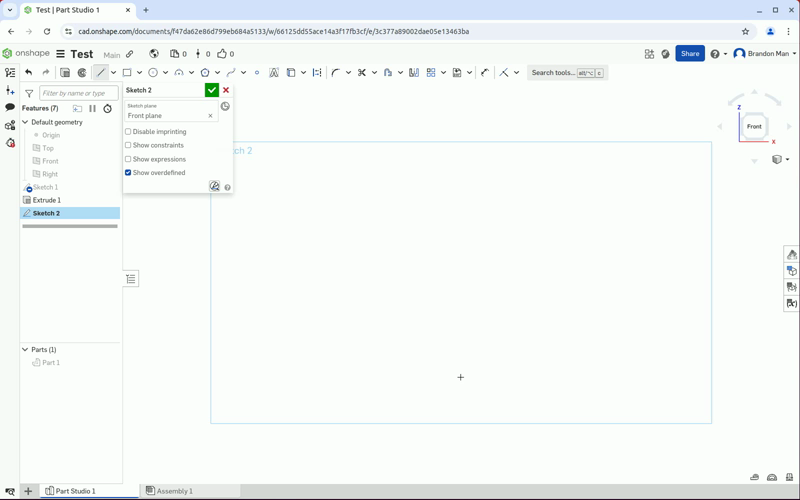
key_up(shift)
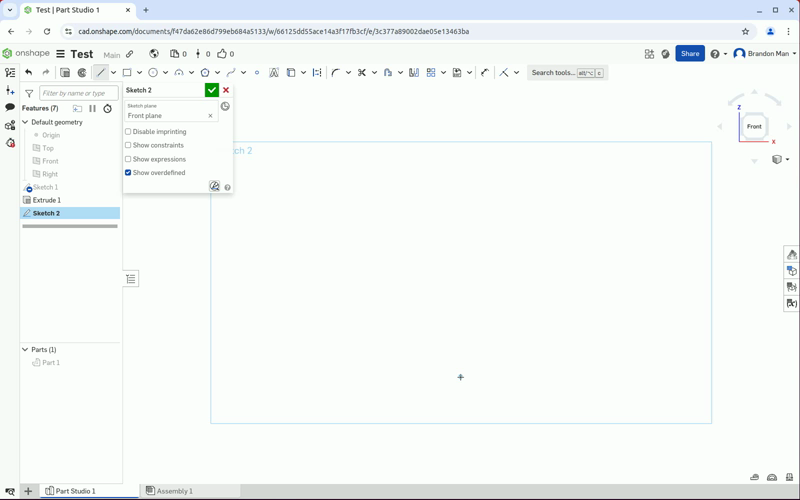
key_down(shift)
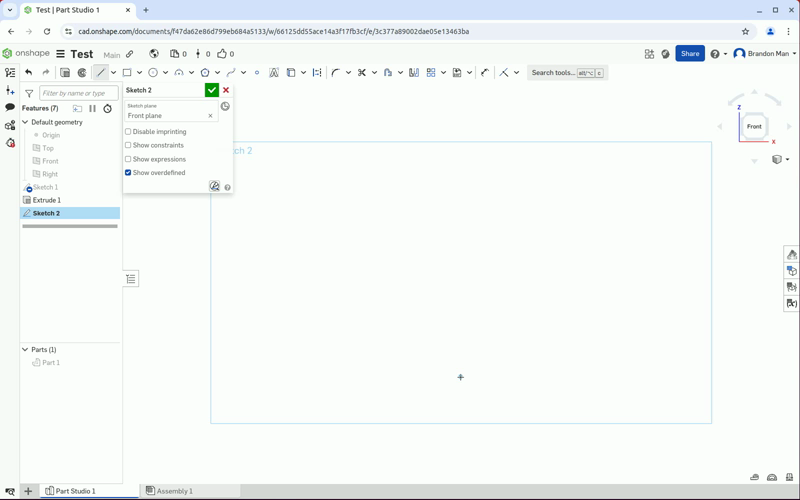
mouse_move(573, 376)
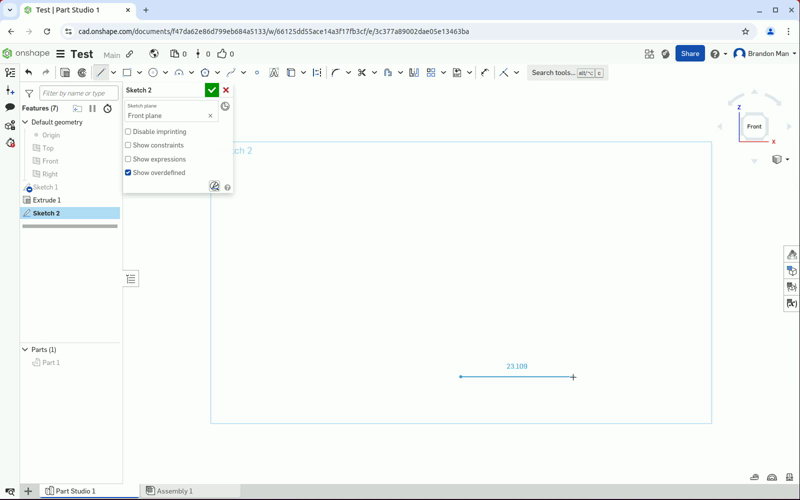
click(573, 376)
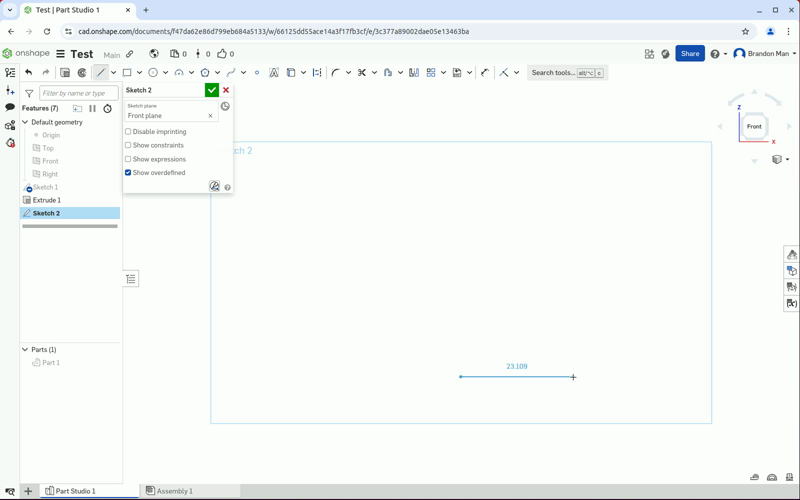
key_up(shift)
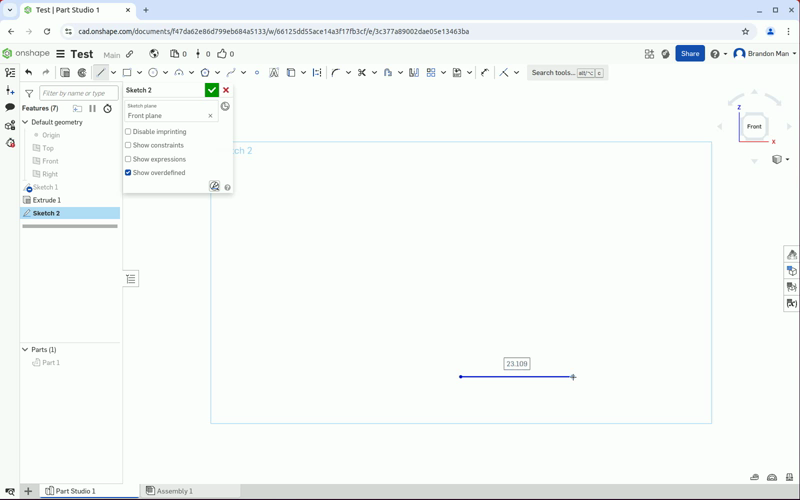
key_down(shift)
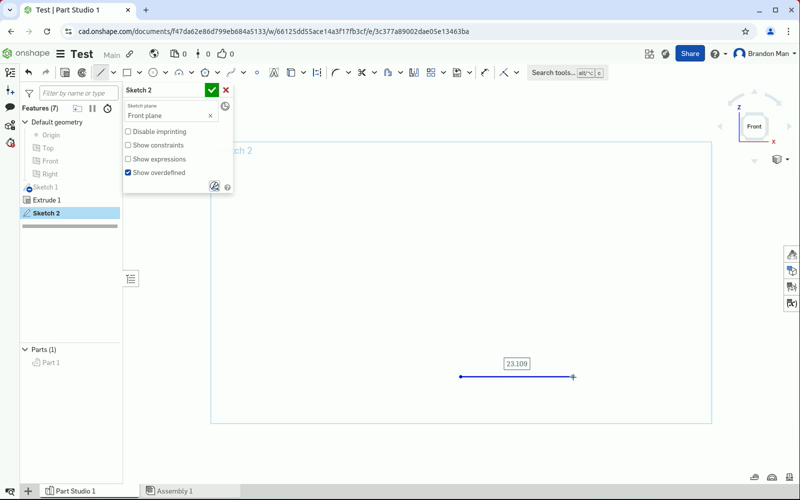
mouse_move(573, 283)
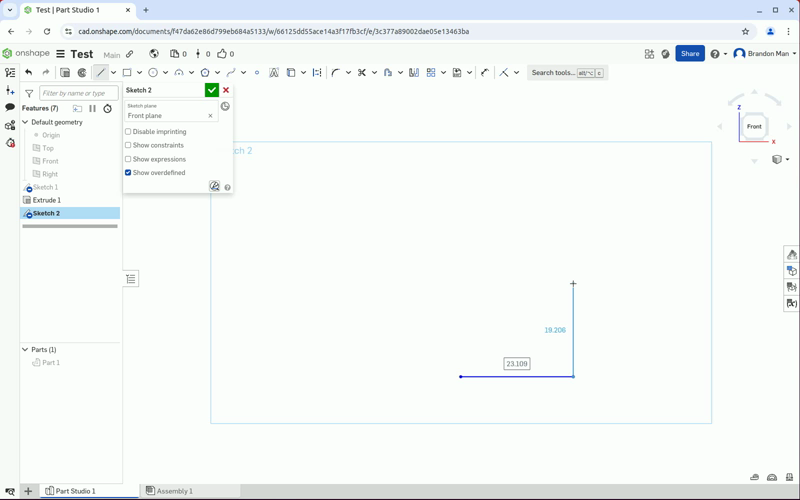
click(573, 283)
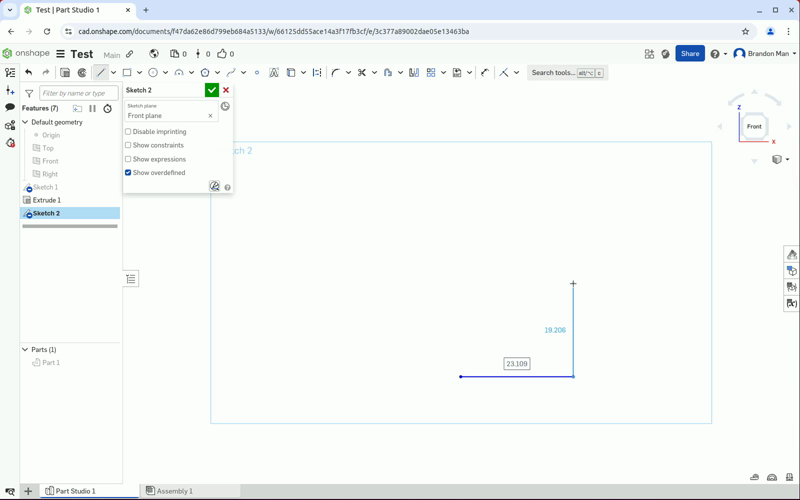
key_up(shift)
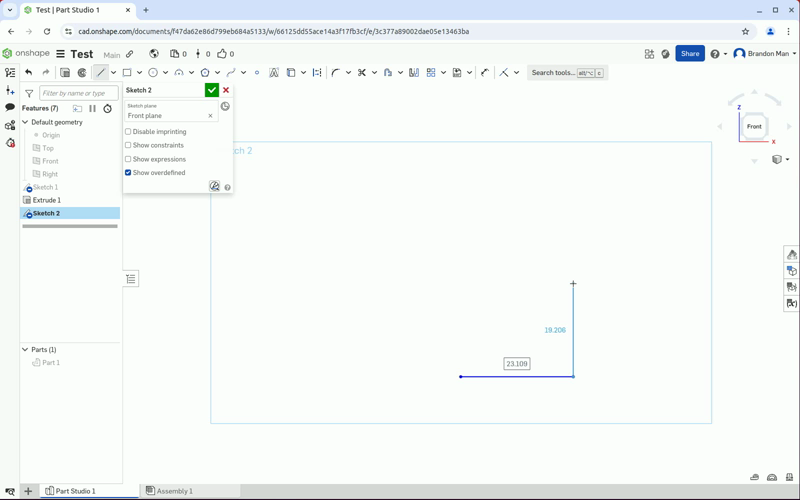
key_down(shift)
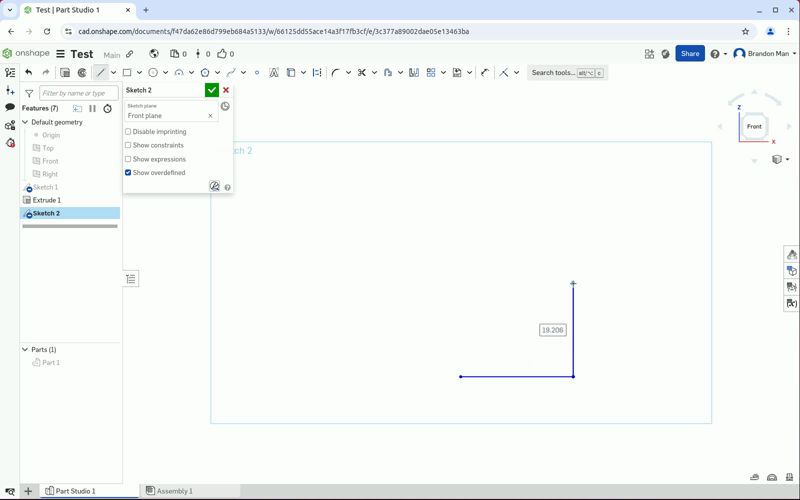
mouse_move(491, 283)
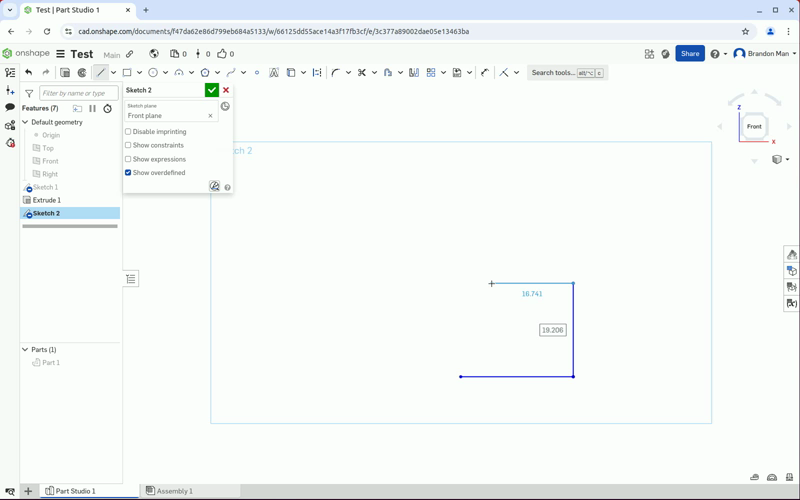
click(491, 283)
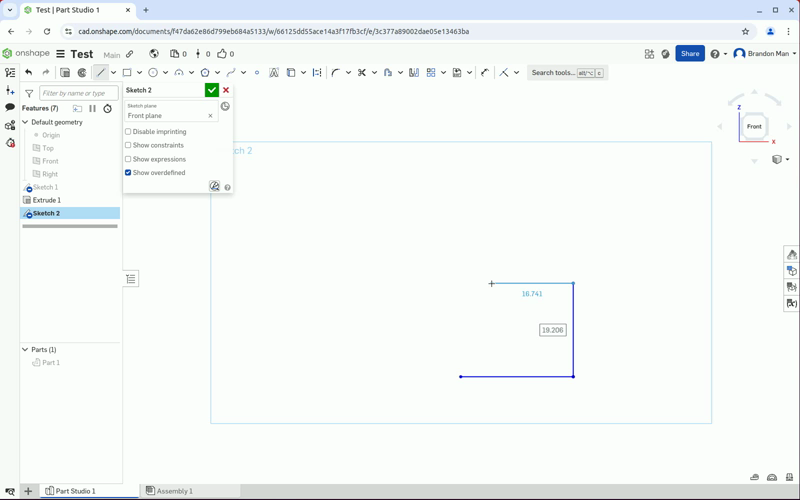
key_up(shift)
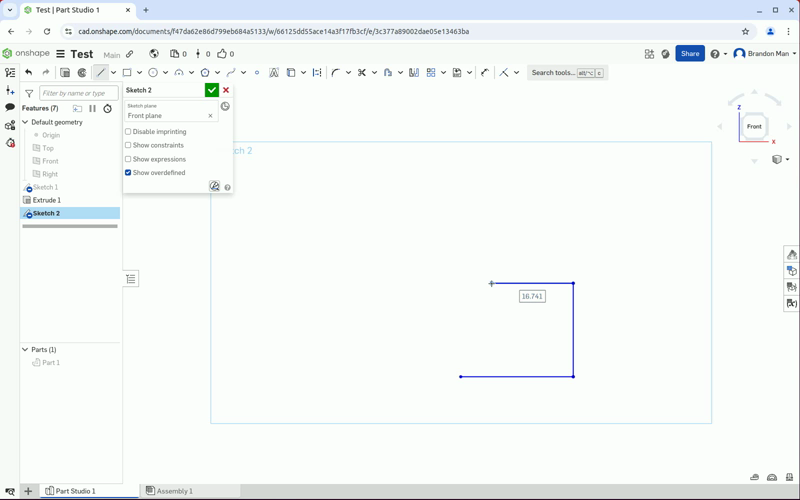
key_down(shift)
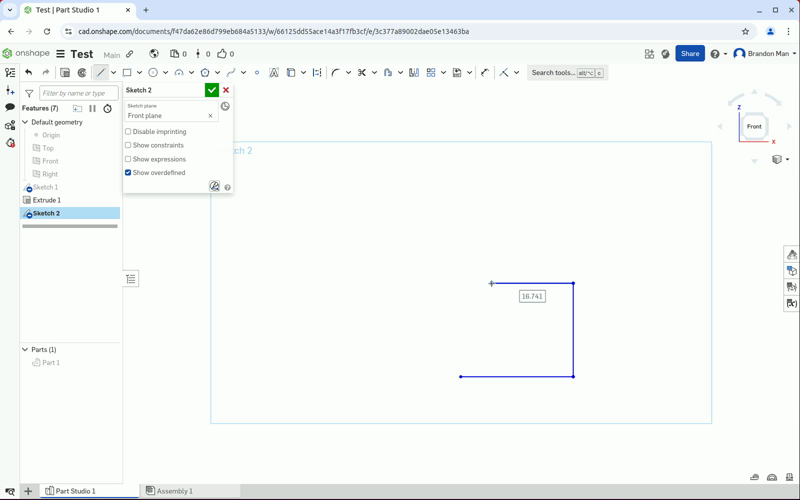
mouse_move(521, 283)
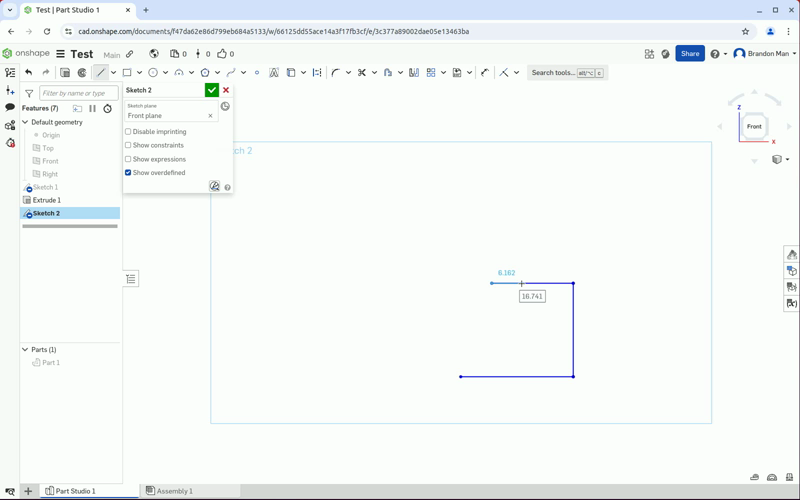
mouse_move(460, 283)
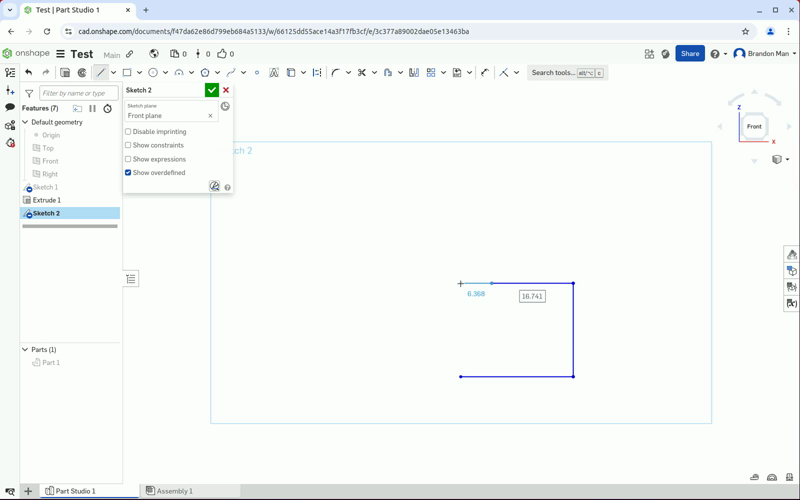
click(460, 283)
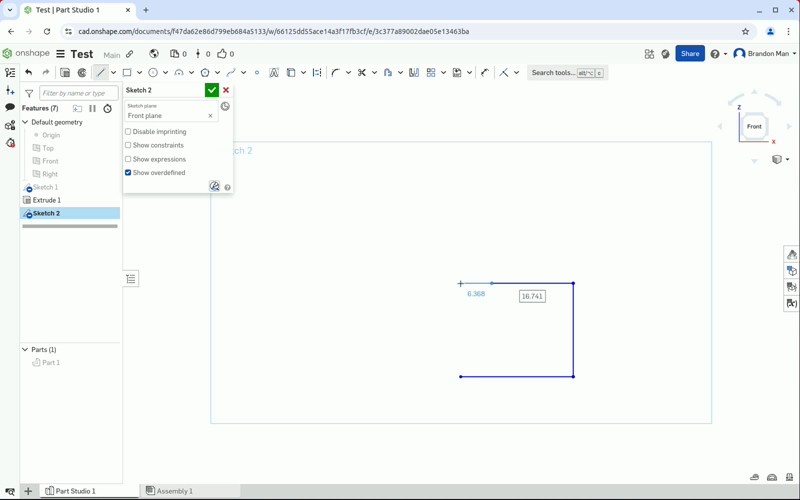
key_up(shift)
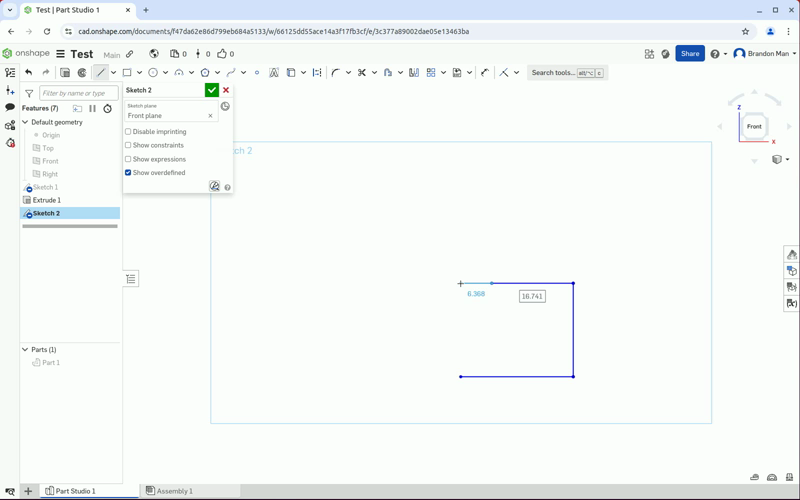
key_down(shift)
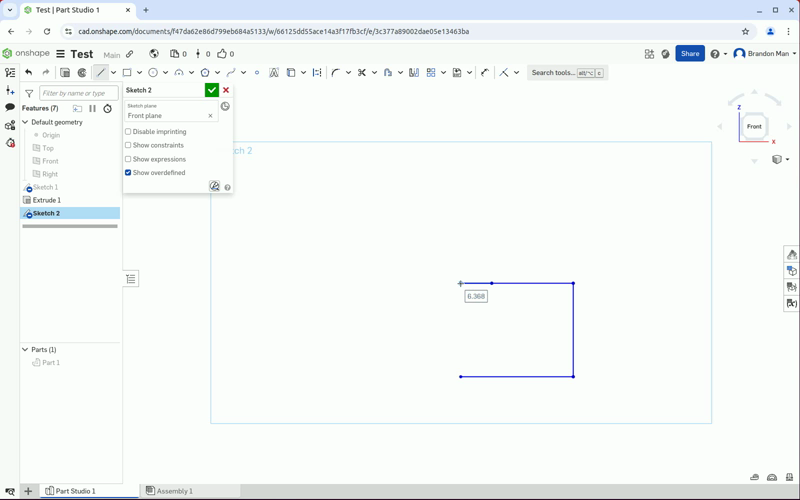
mouse_move(490, 283)
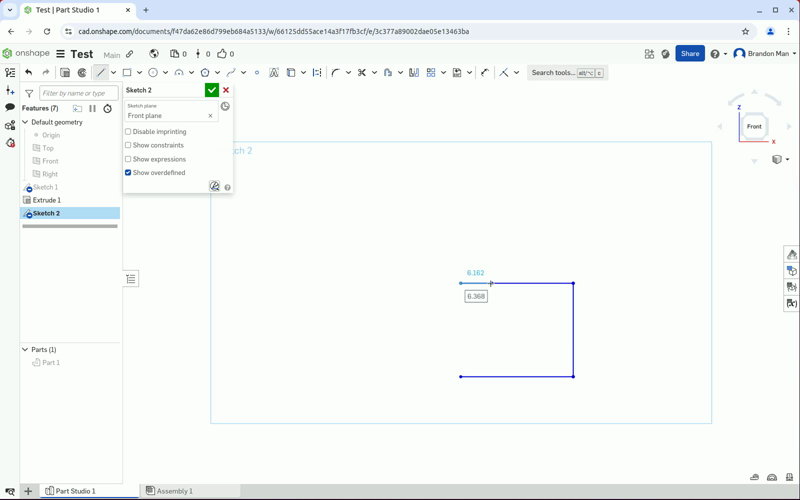
mouse_move(460, 313)
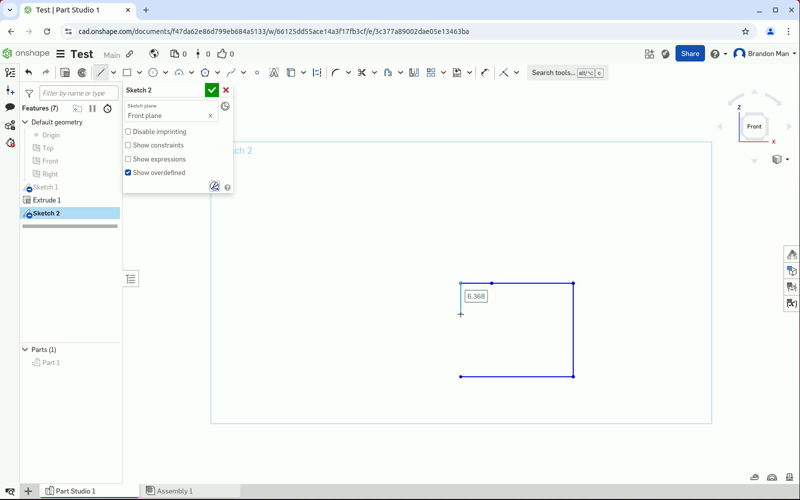
click(460, 313)
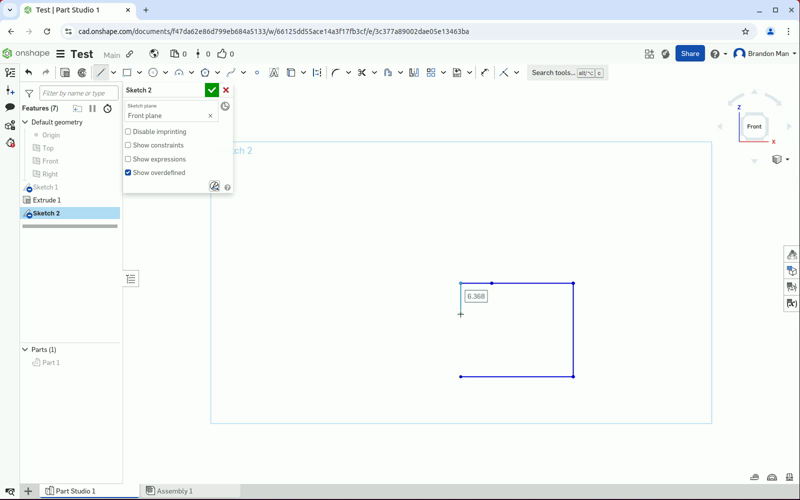
key_up(shift)
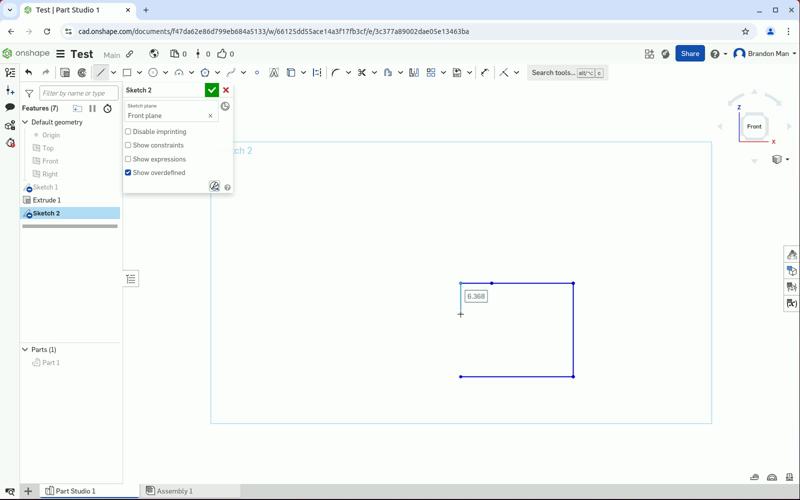
key_down(shift)
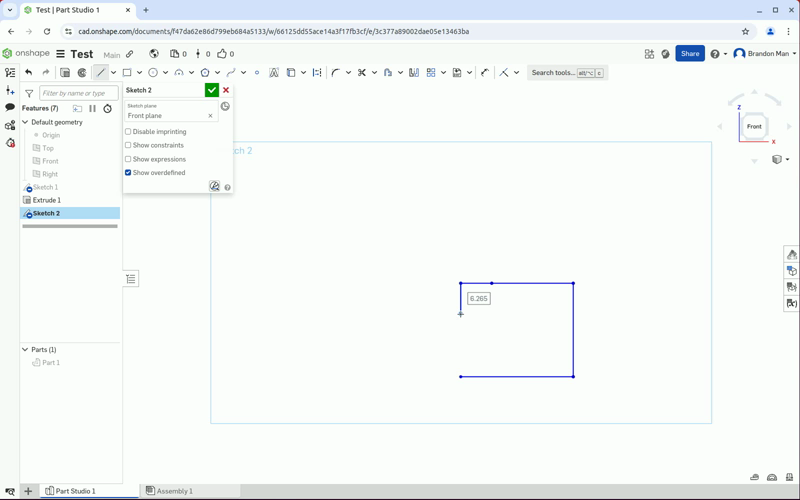
mouse_move(460, 376)
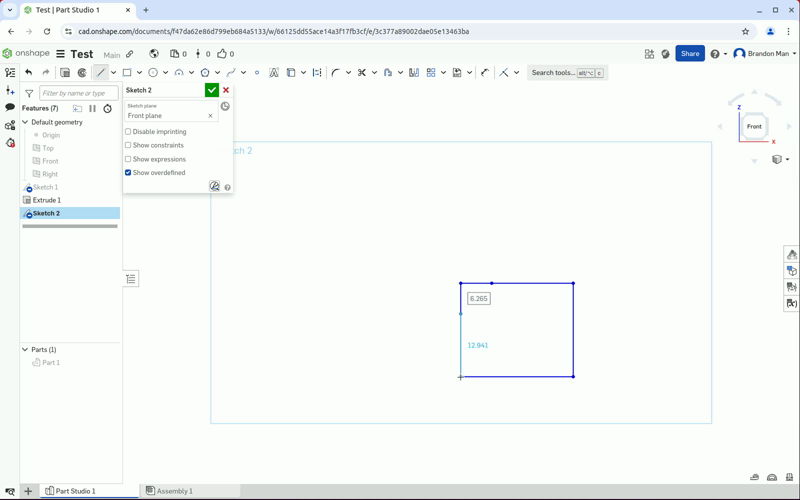
key_up(shift)
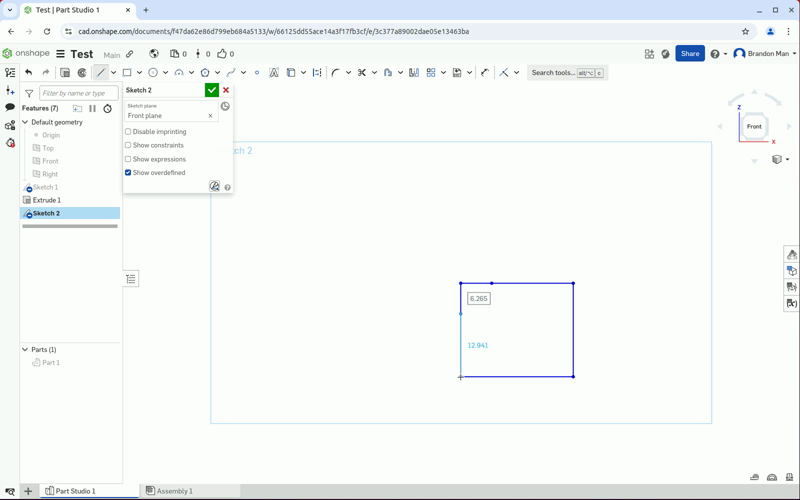
click(460, 376)
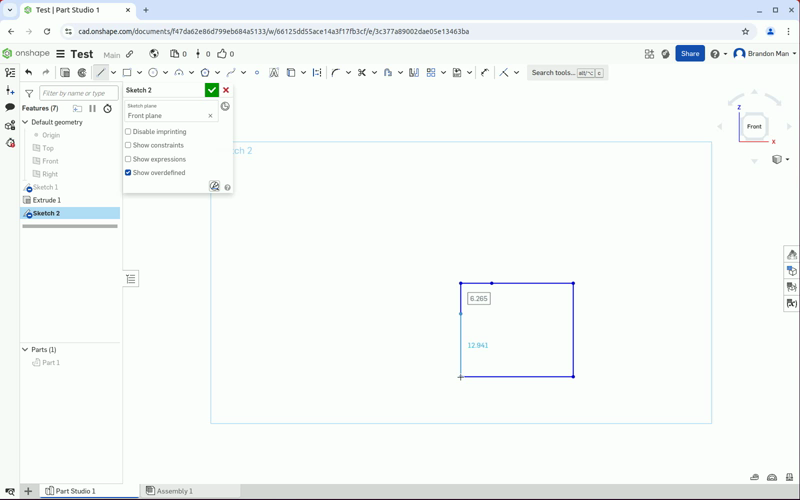
key(esc)
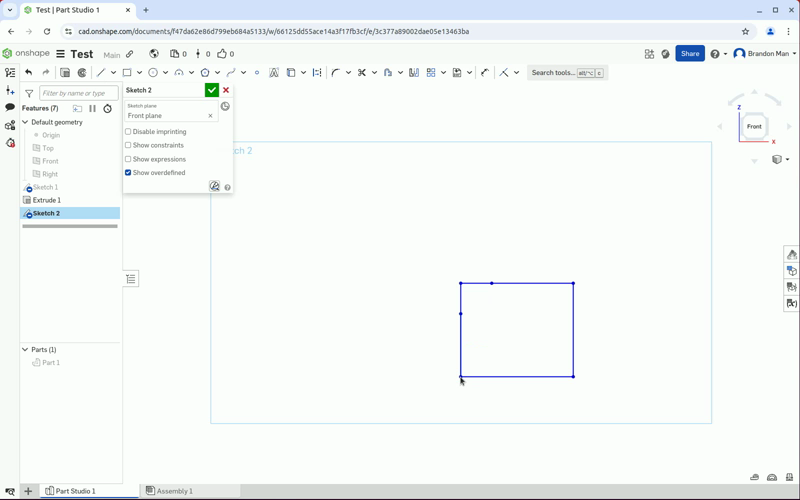
mouse_move(532, 330)
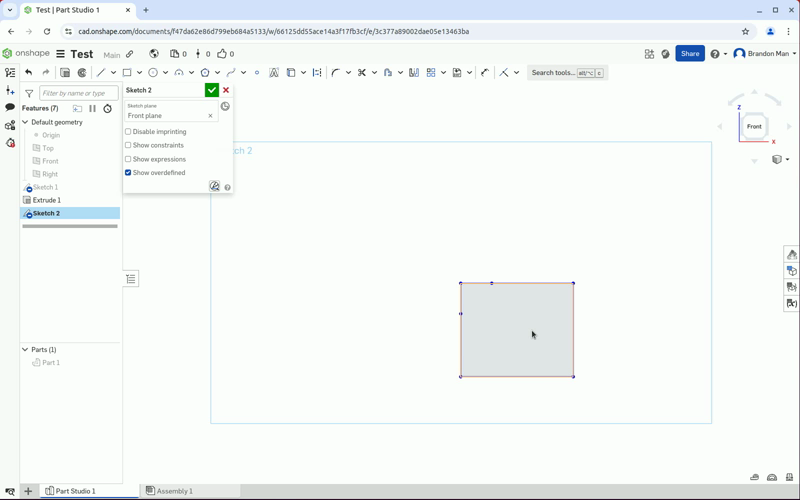
click(532, 330)
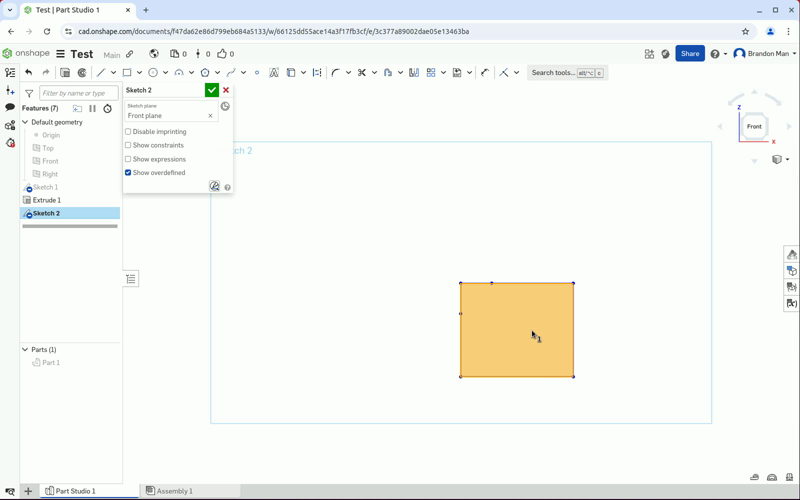
mouse_move(73, 352)
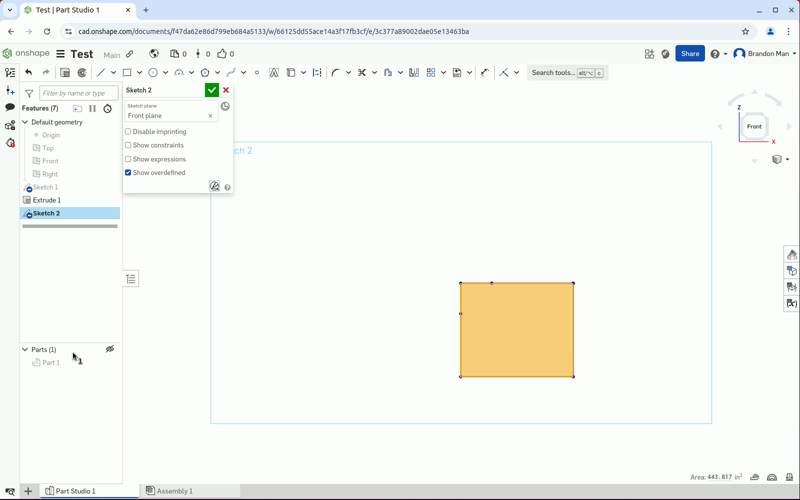
key(shift+y)
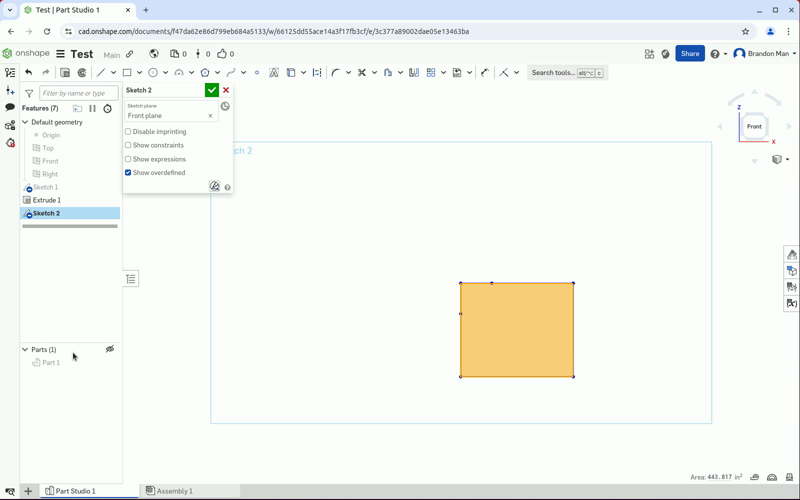
key(shift+e)
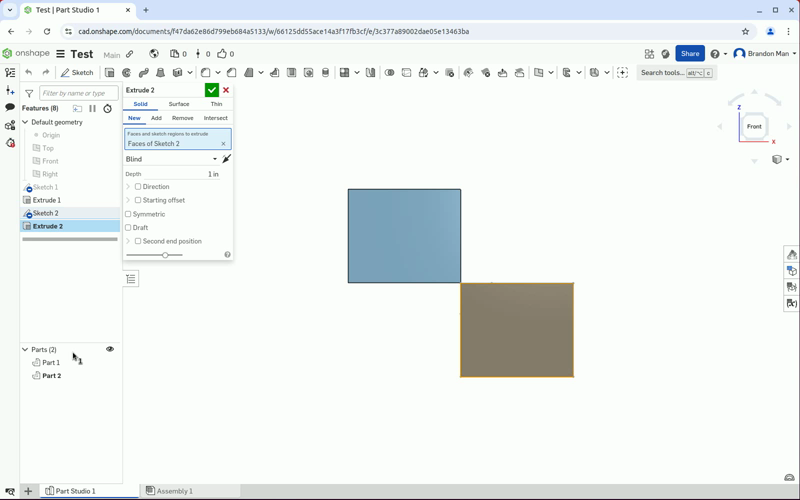
mouse_move(143, 106)
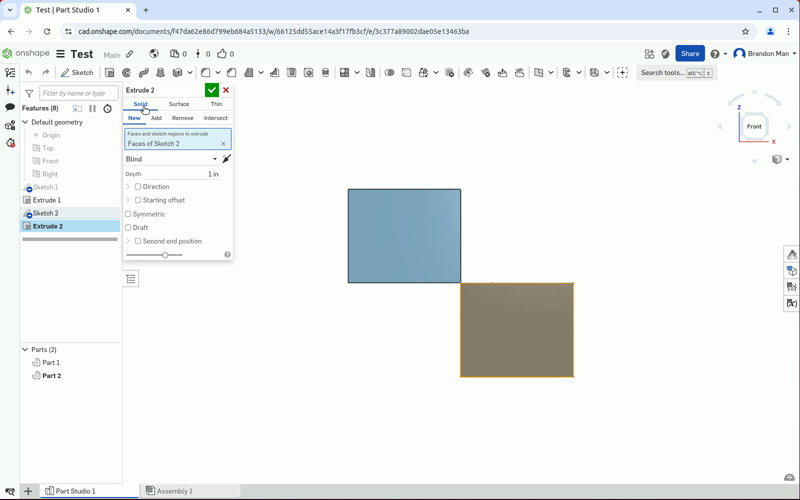
click(143, 106)
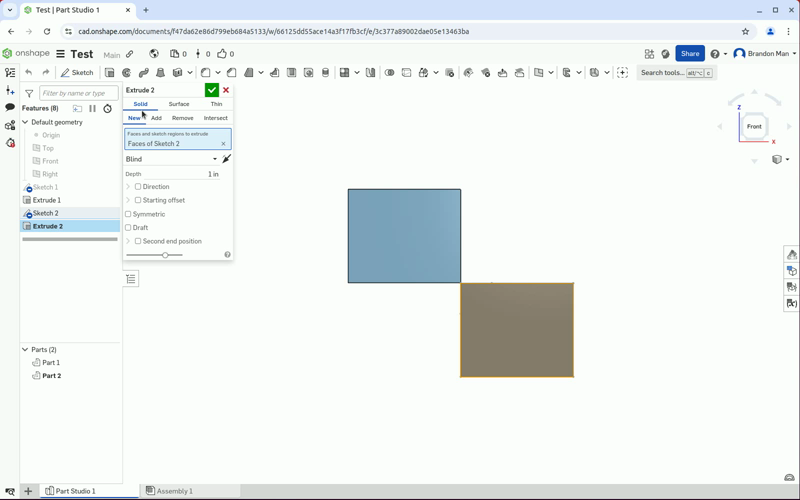
mouse_move(137, 120)
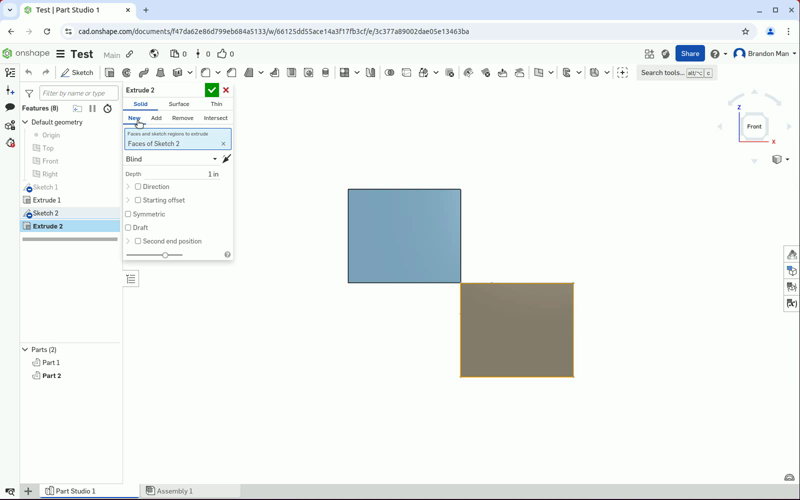
click(137, 120)
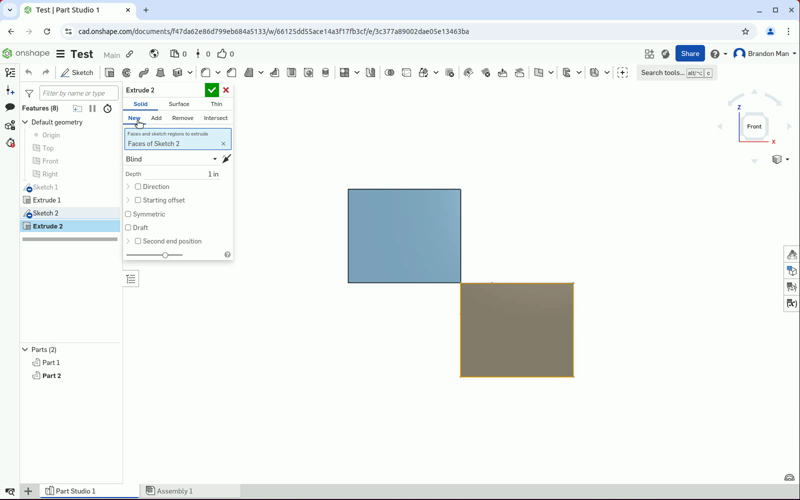
key(tab, 4)
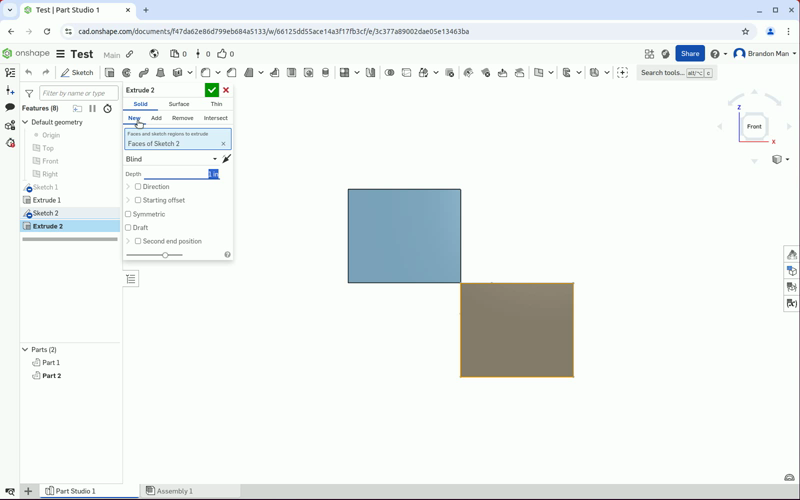
text(1.204)
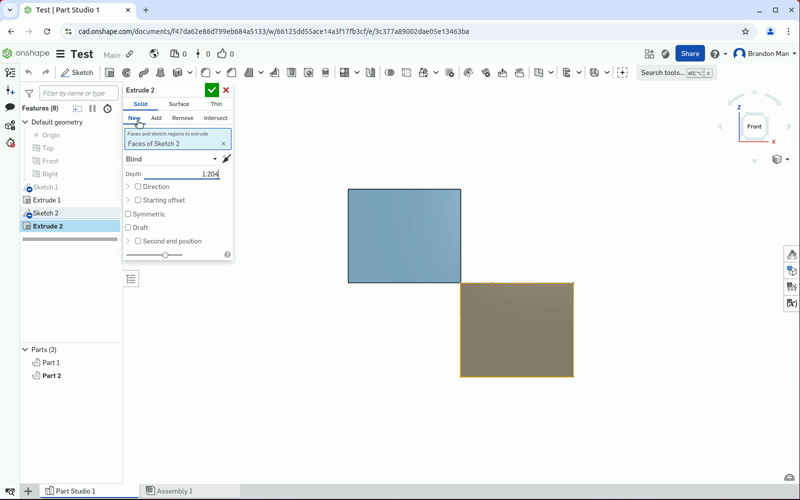
key(enter)
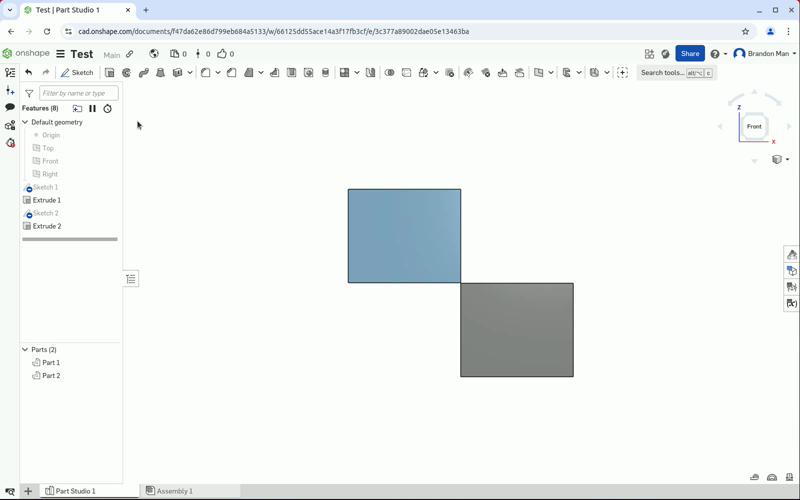
key(shift+h)
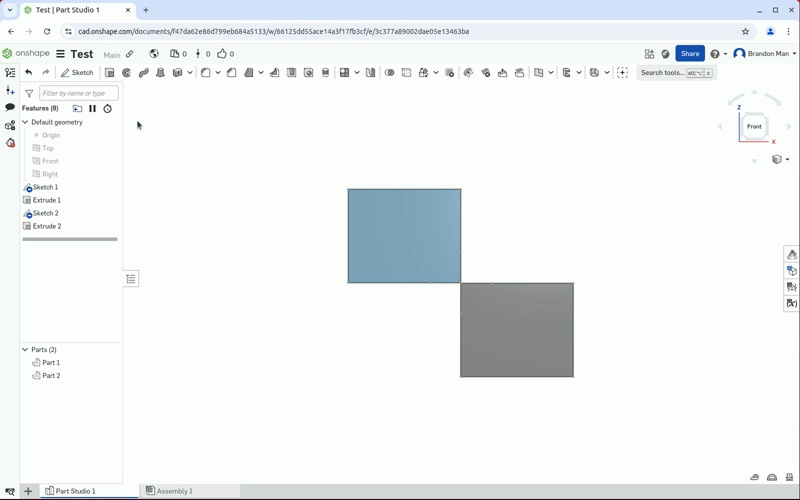
key(shift+h)
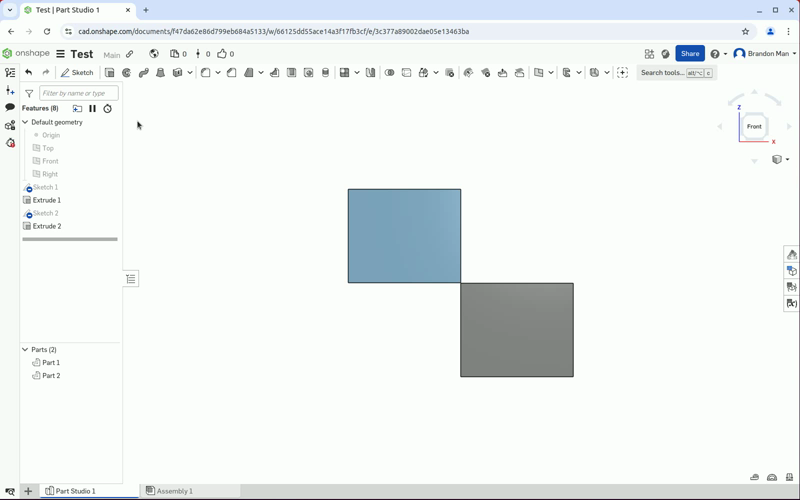
mouse_move(73, 189)
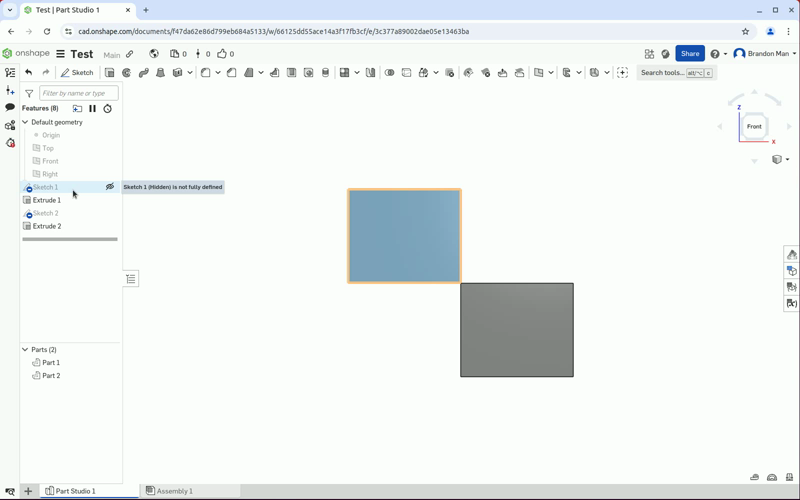
click(73, 189)
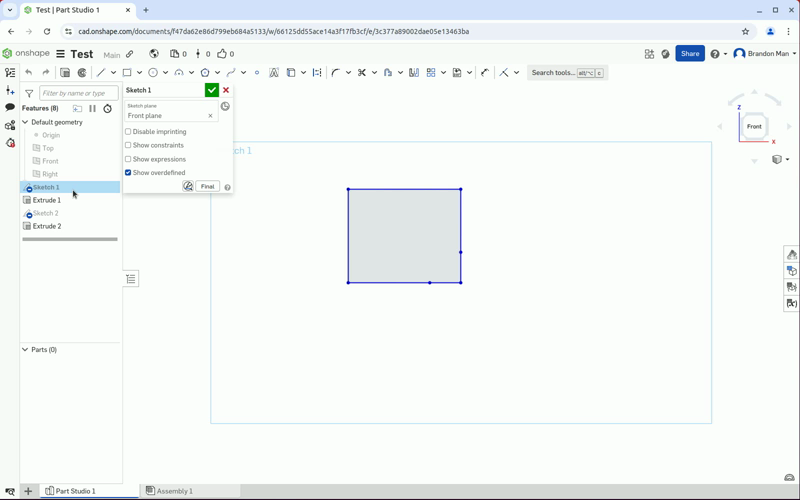
mouse_move(229, 92)
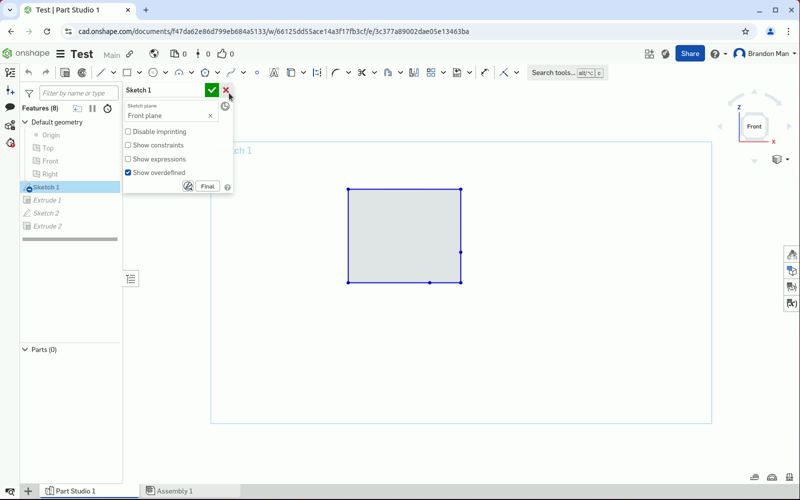
click(229, 92)
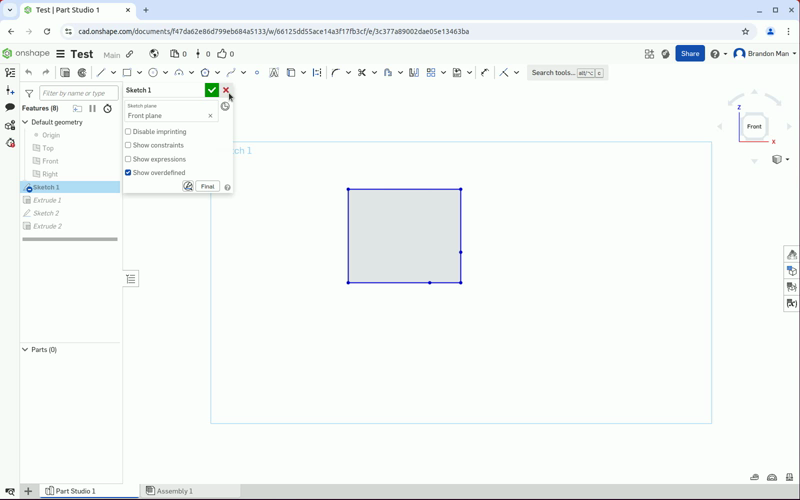
key(shift+s)
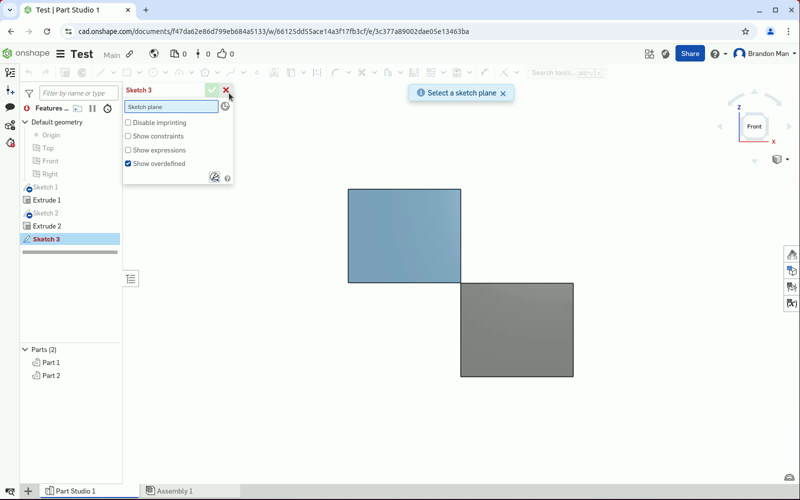
mouse_move(73, 163)
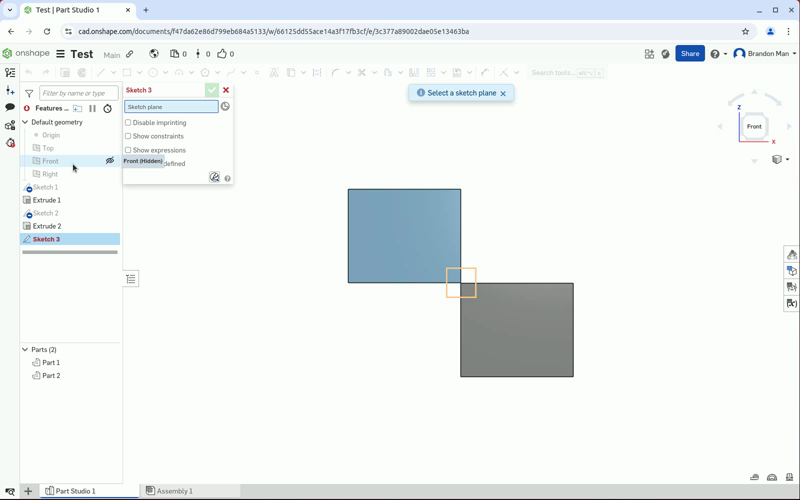
click(73, 163)
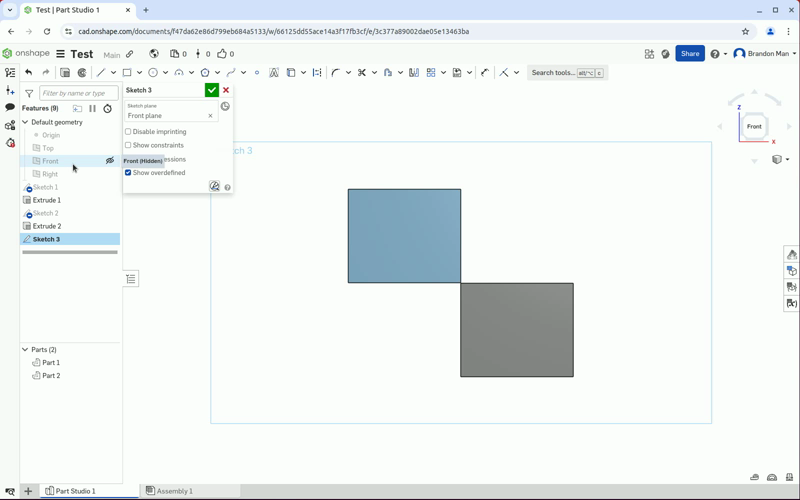
mouse_move(73, 352)
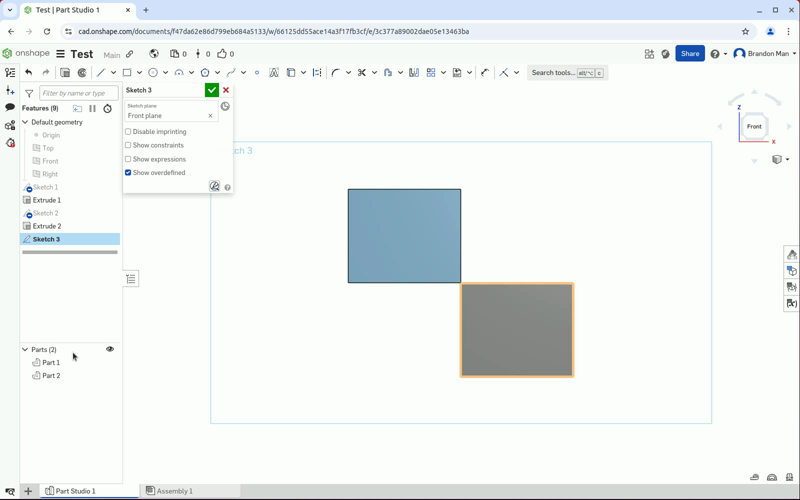
key(y)
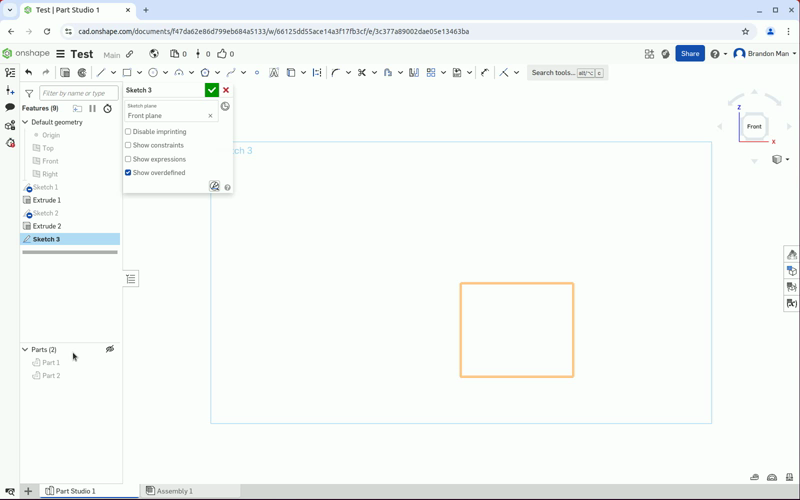
key(l)
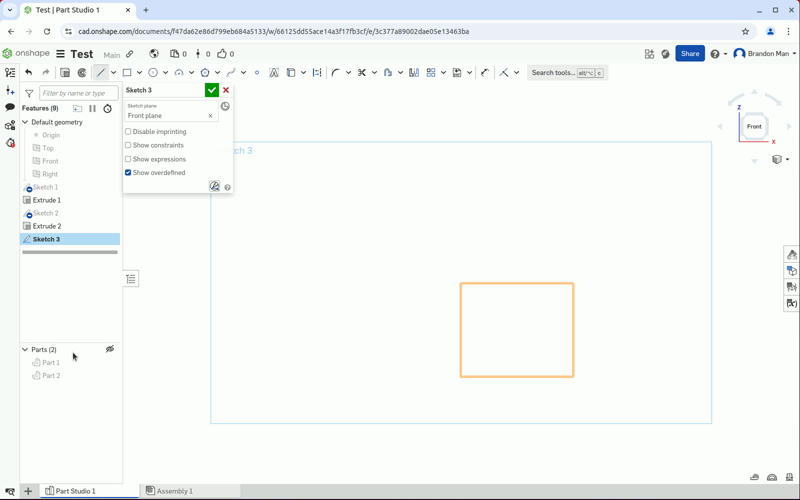
key_down(shift)
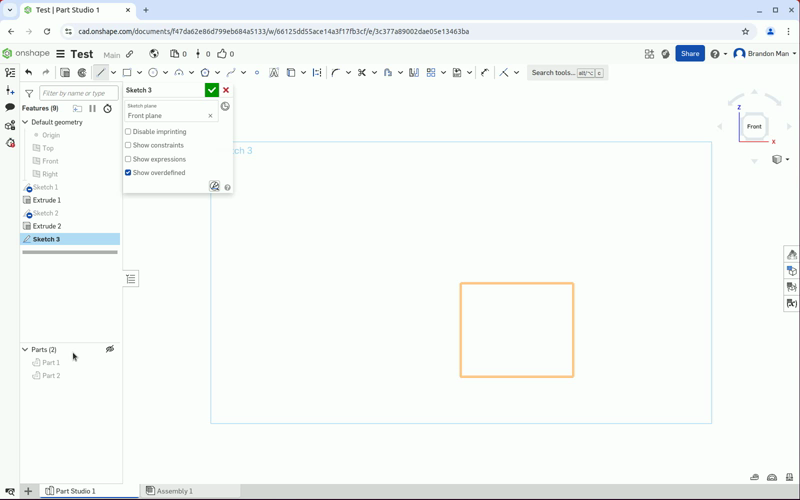
mouse_move(429, 314)
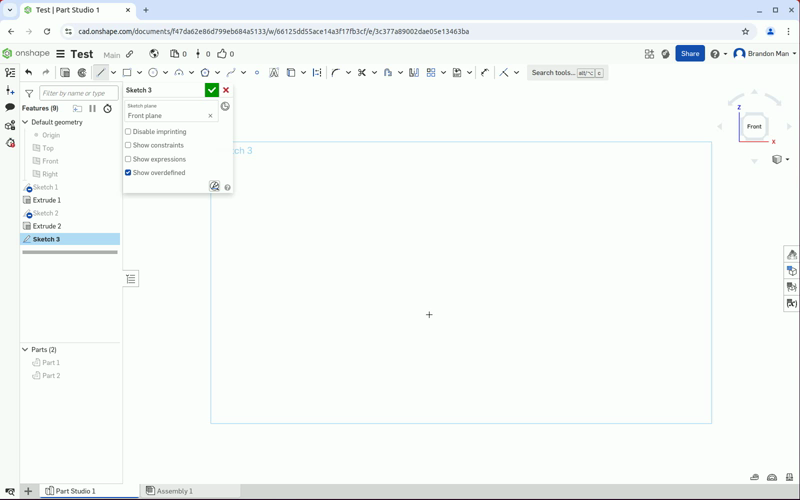
click(429, 314)
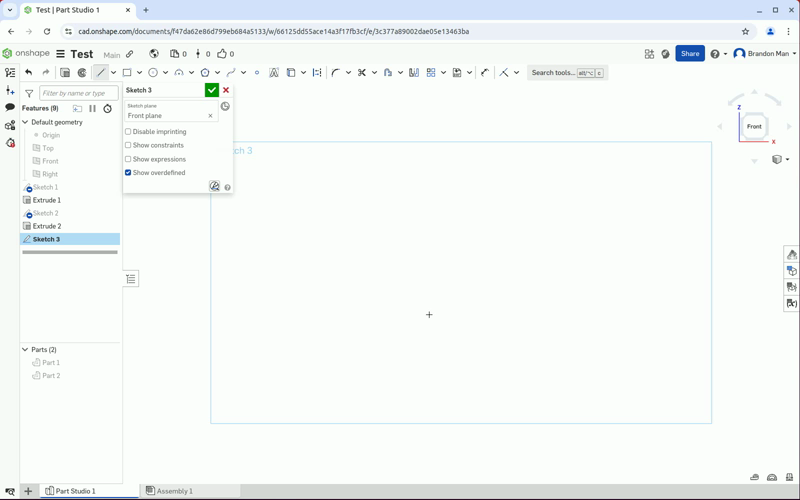
key_up(shift)
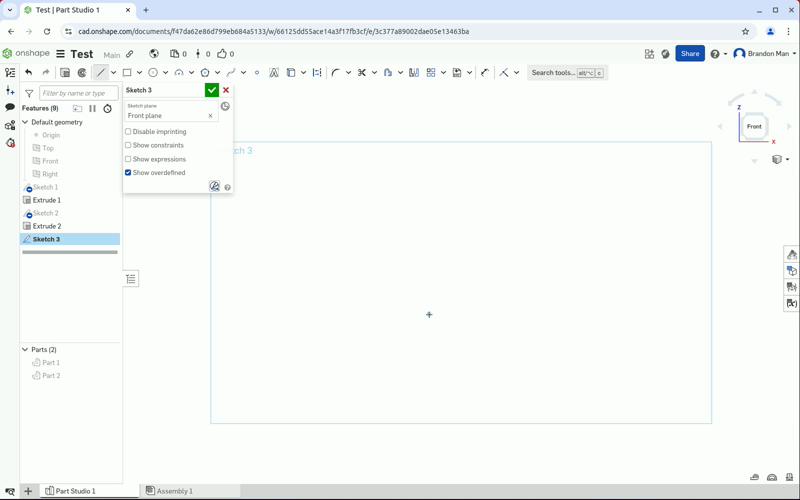
key_down(shift)
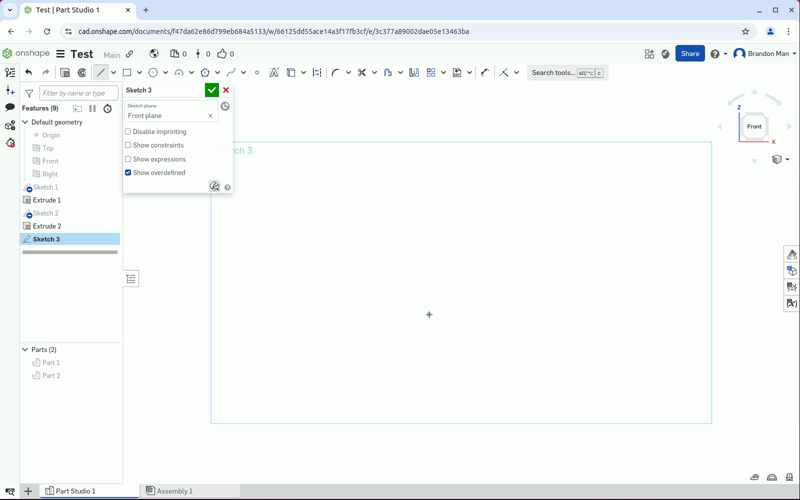
mouse_move(459, 314)
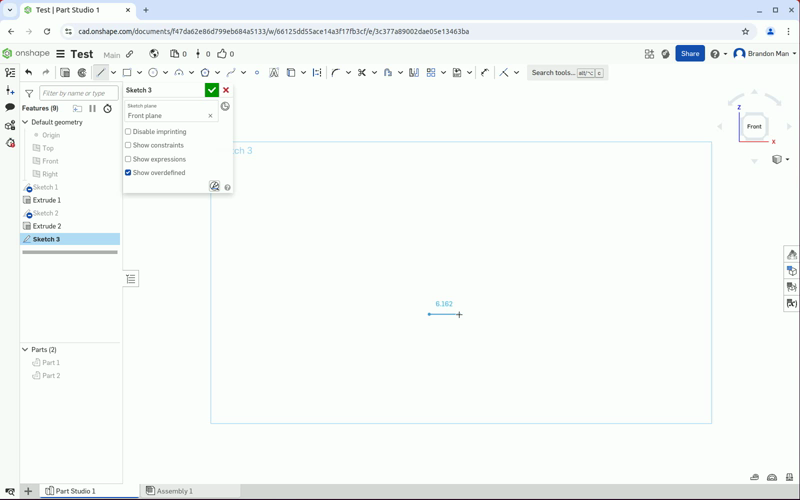
mouse_move(461, 314)
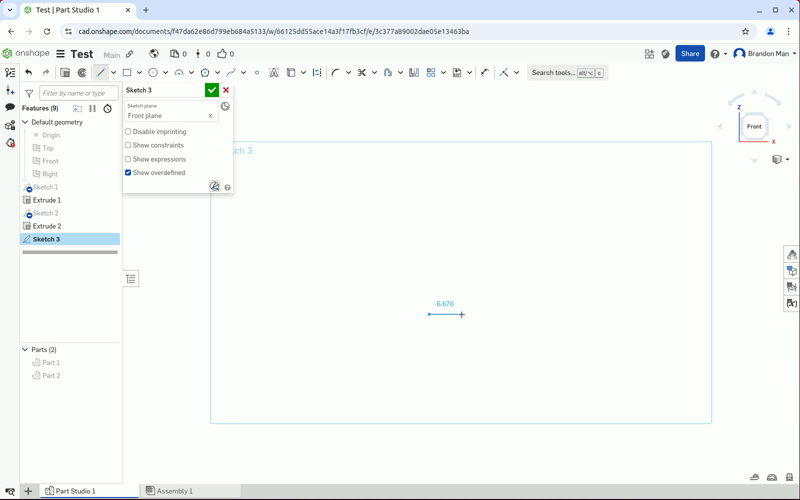
click(461, 314)
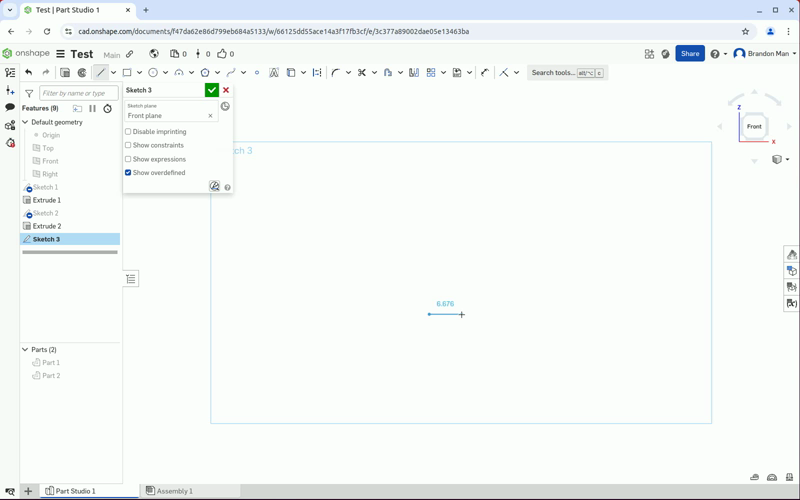
key_up(shift)
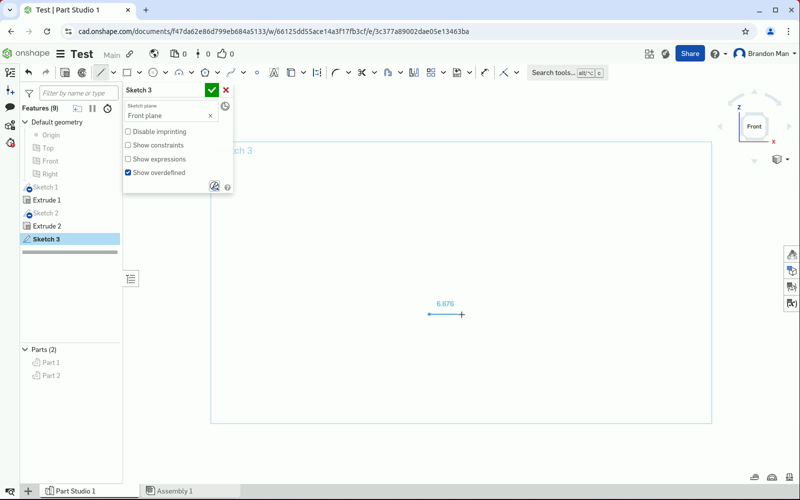
key_down(shift)
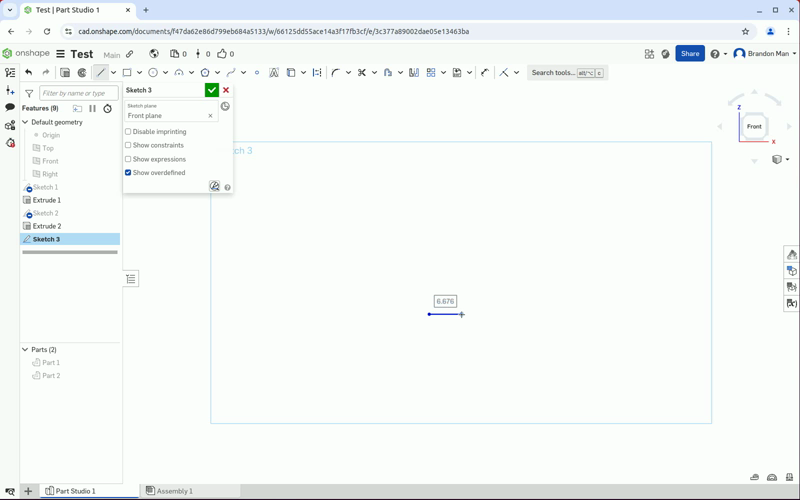
mouse_move(491, 314)
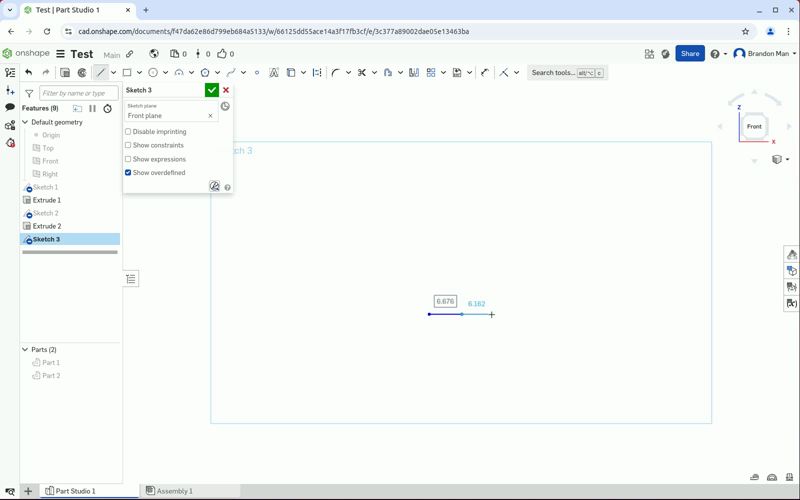
mouse_move(461, 282)
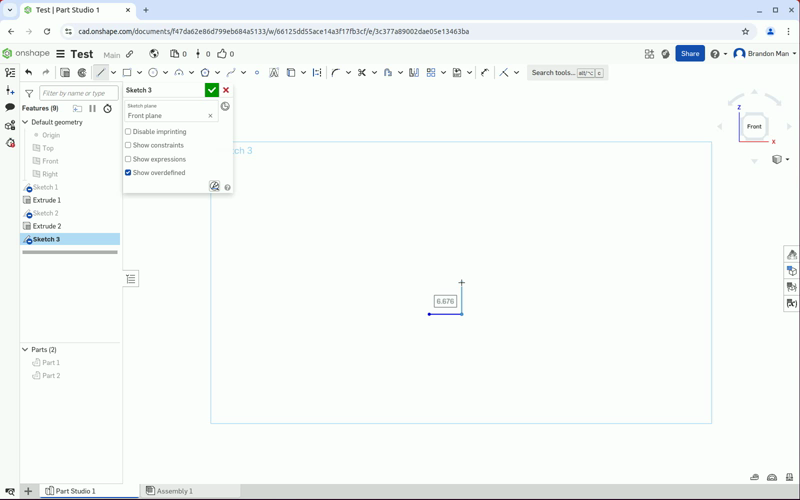
click(461, 282)
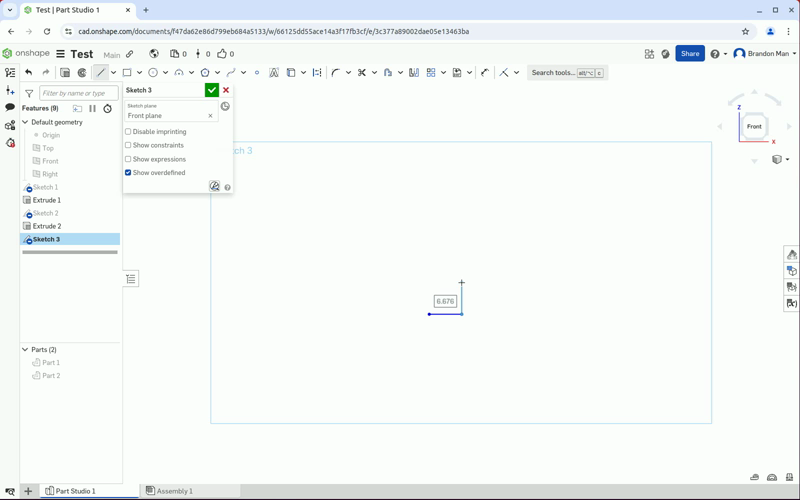
key_up(shift)
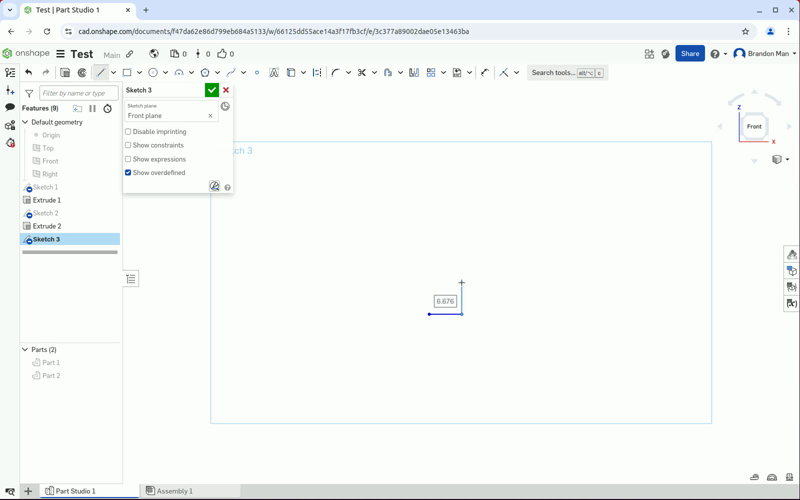
key_down(shift)
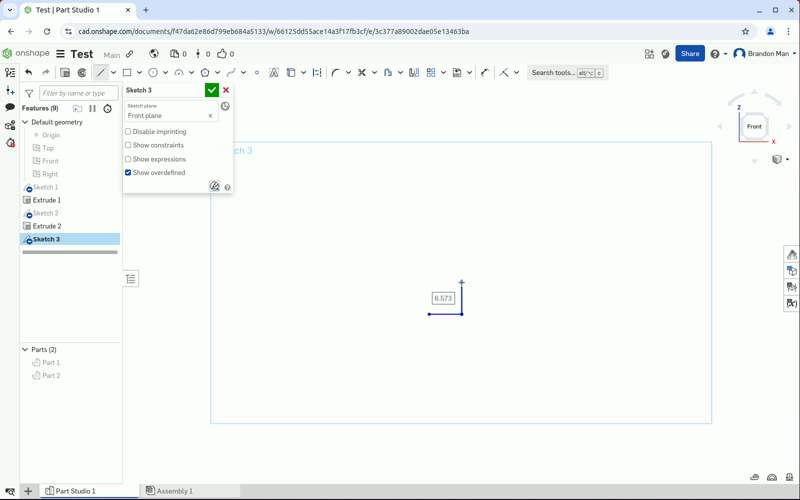
mouse_move(491, 282)
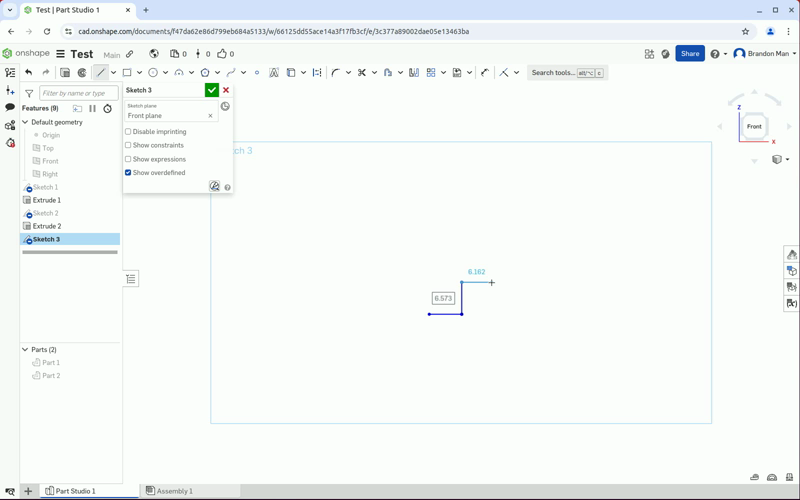
mouse_move(429, 282)
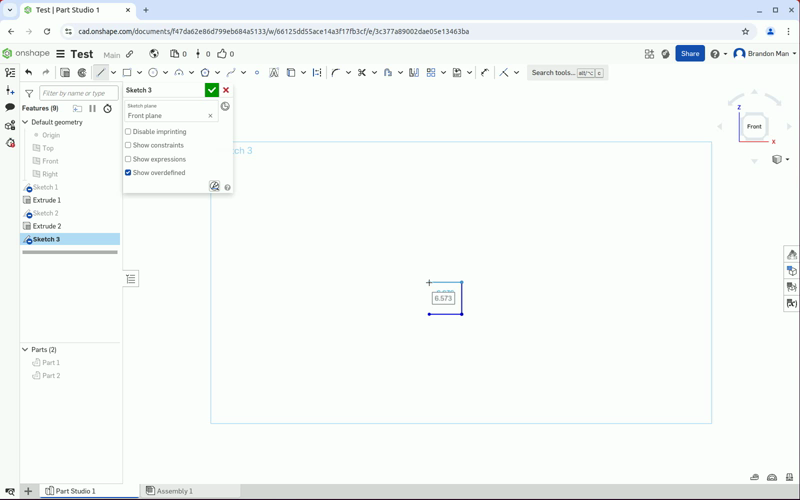
click(429, 282)
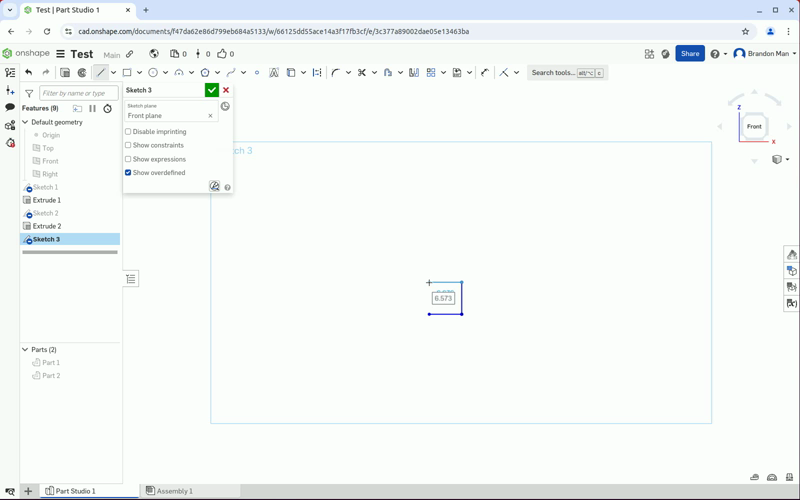
key_up(shift)
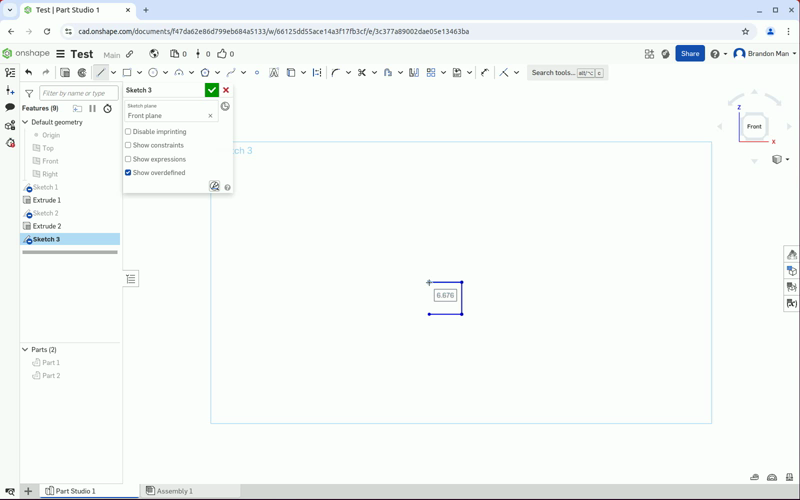
mouse_move(459, 282)
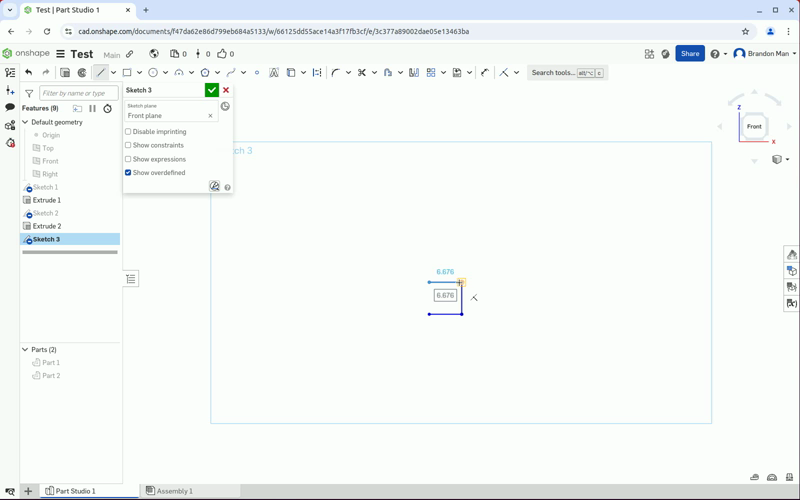
key_down(shift)
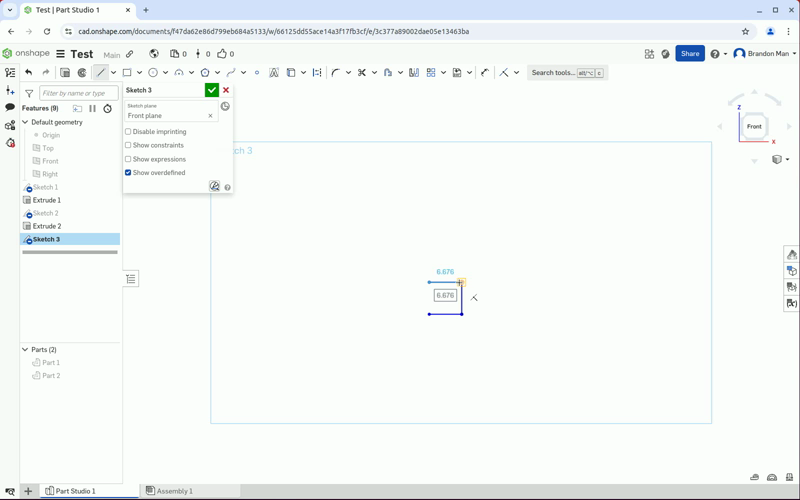
mouse_move(429, 314)
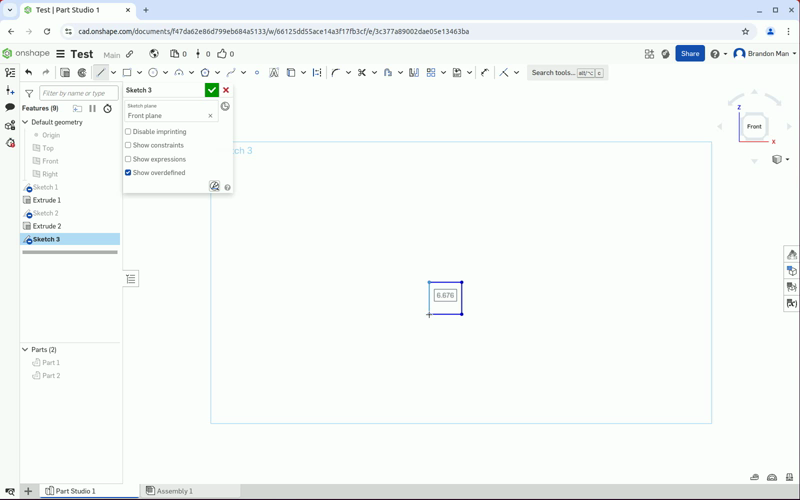
key_up(shift)
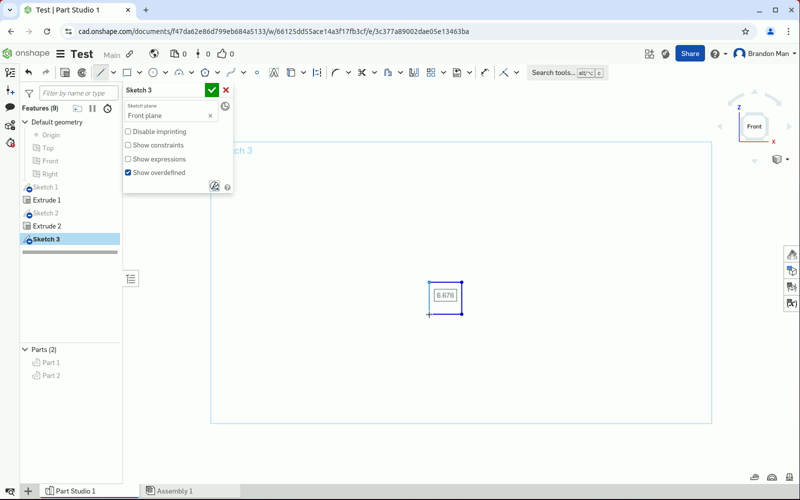
click(429, 314)
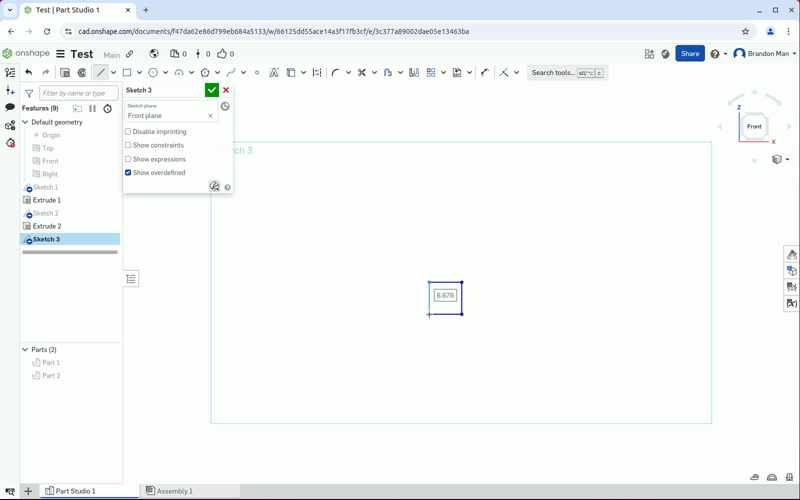
key(esc)
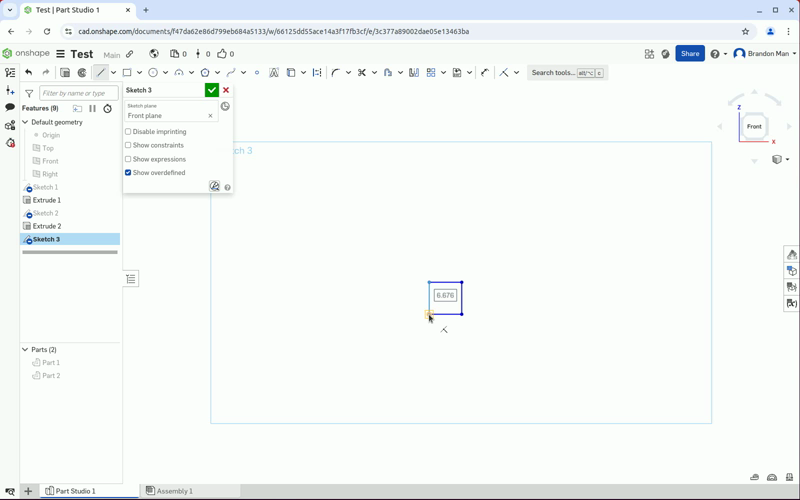
mouse_move(448, 312)
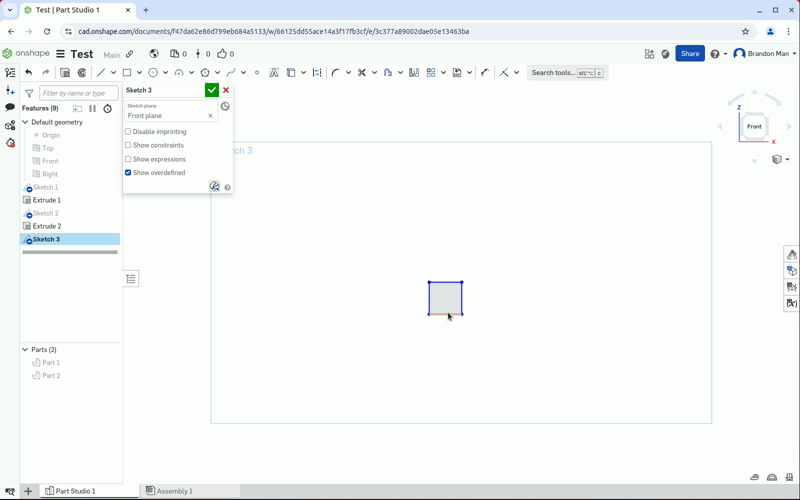
scroll(6)
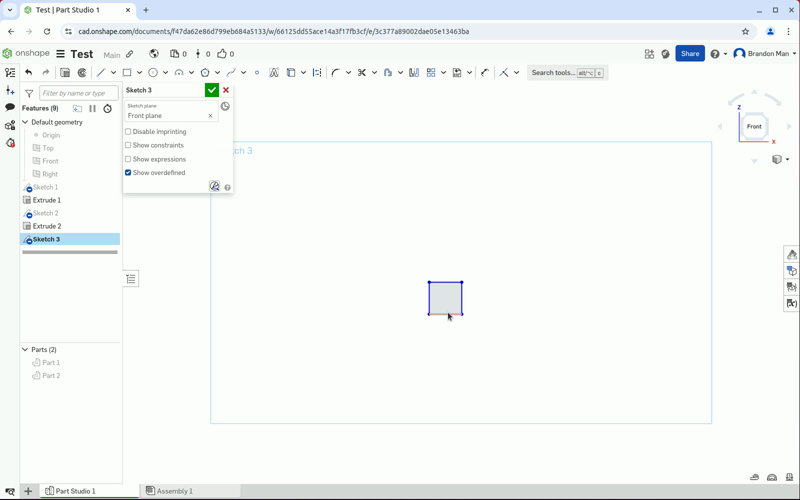
scroll(6)
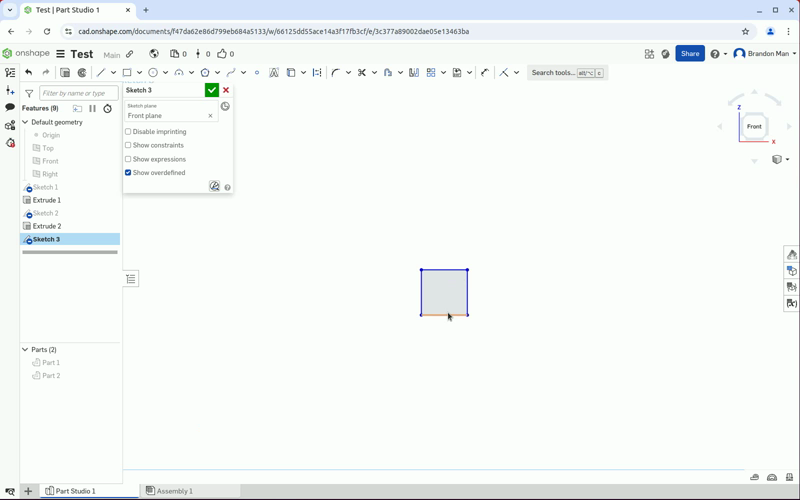
scroll(6)
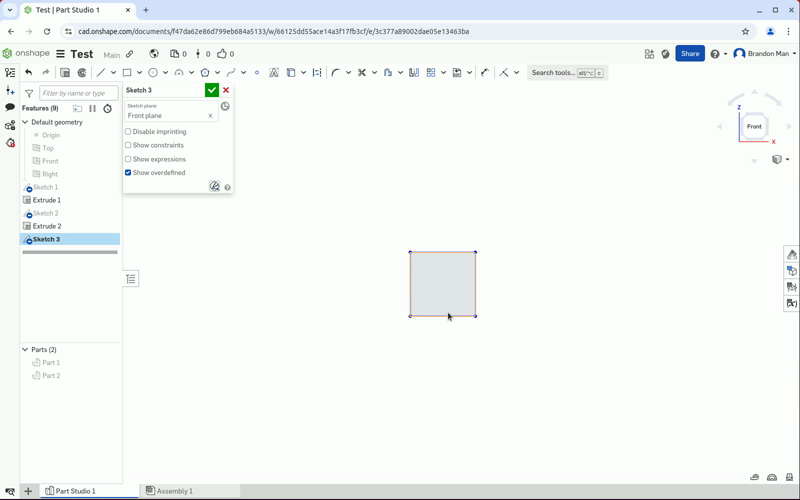
scroll(6)
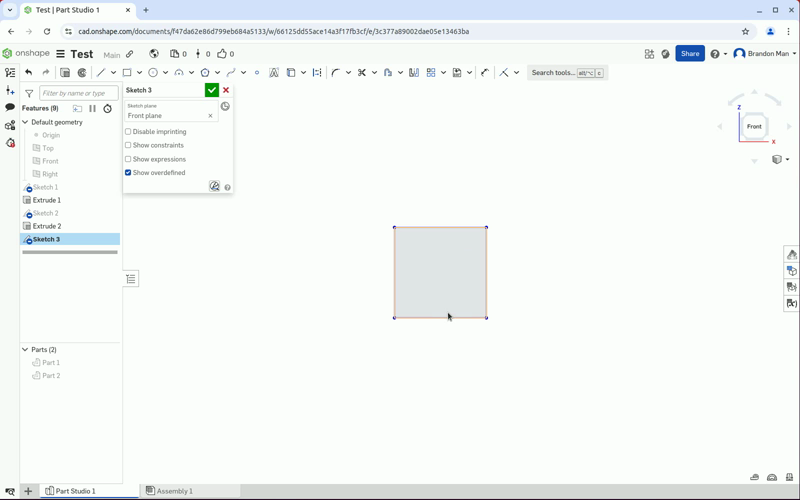
scroll(6)
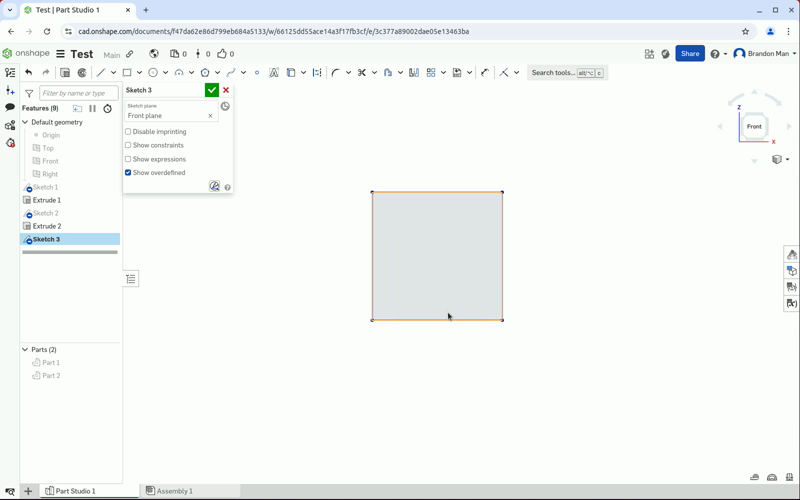
scroll(6)
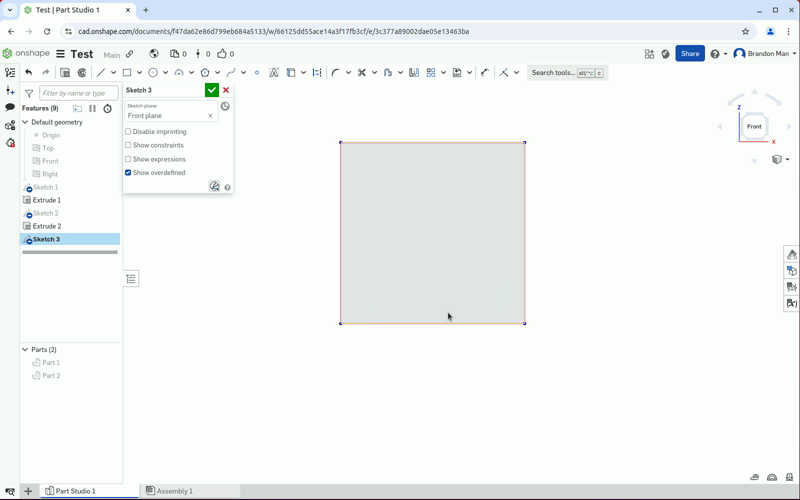
scroll(6)
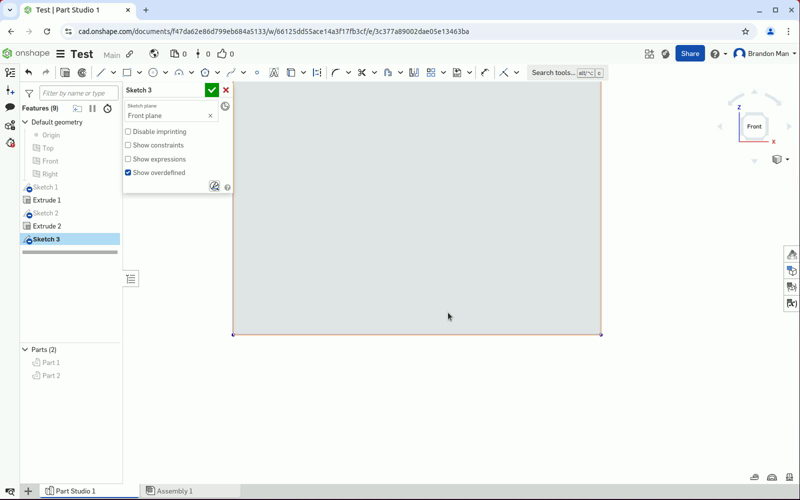
click(448, 312)
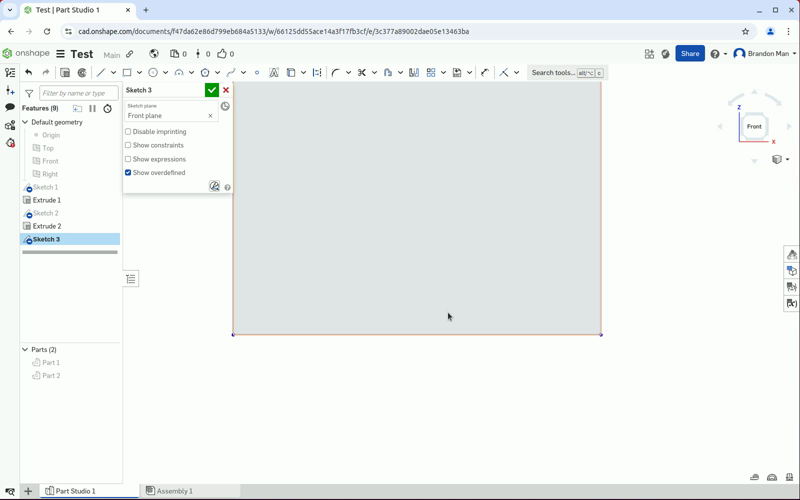
scroll(-6)
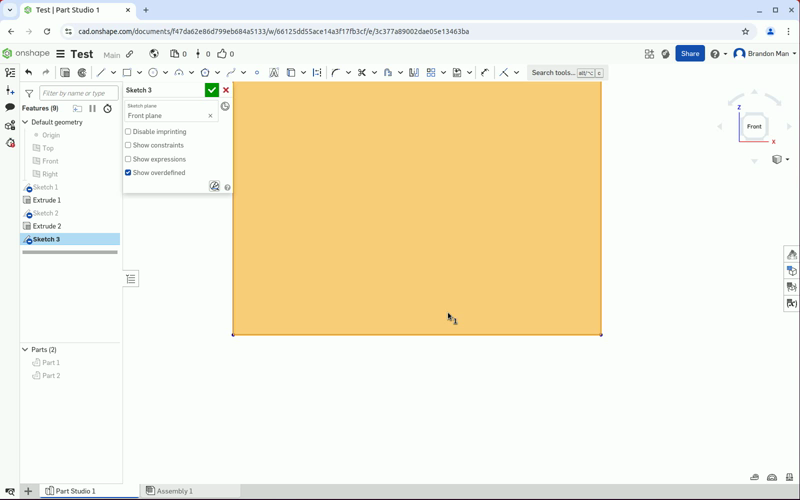
scroll(-6)
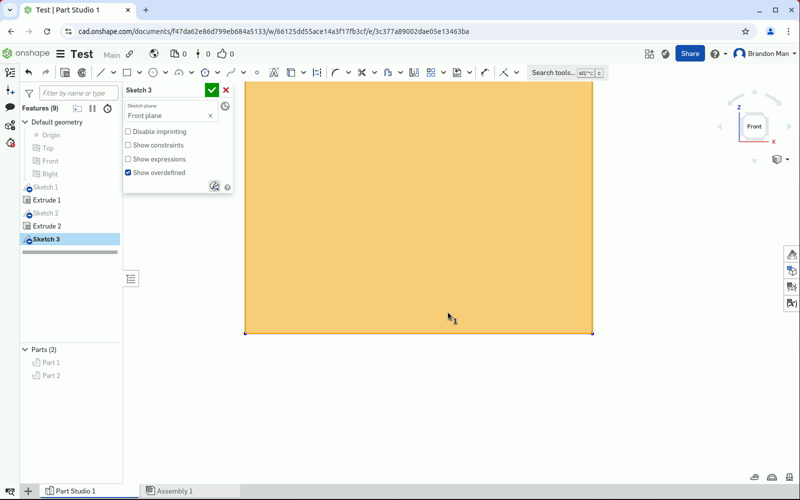
scroll(-6)
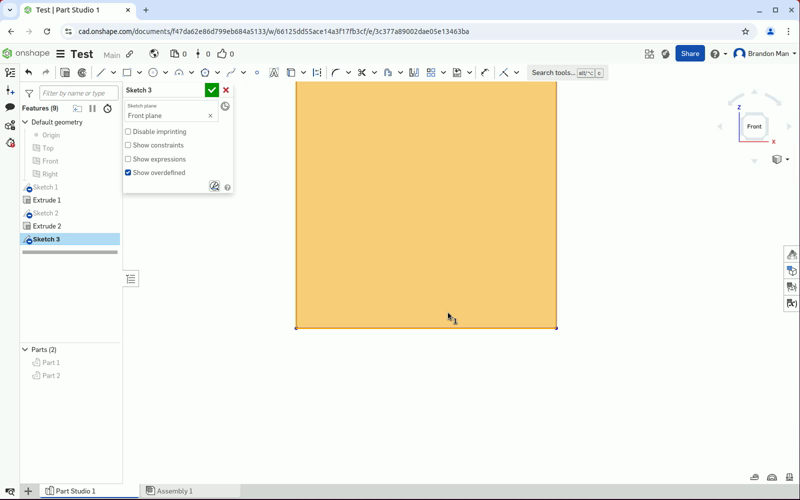
scroll(-6)
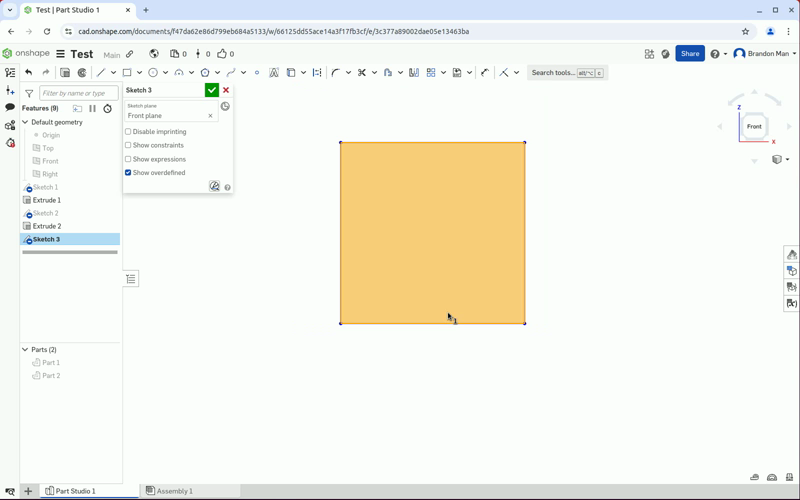
scroll(-6)
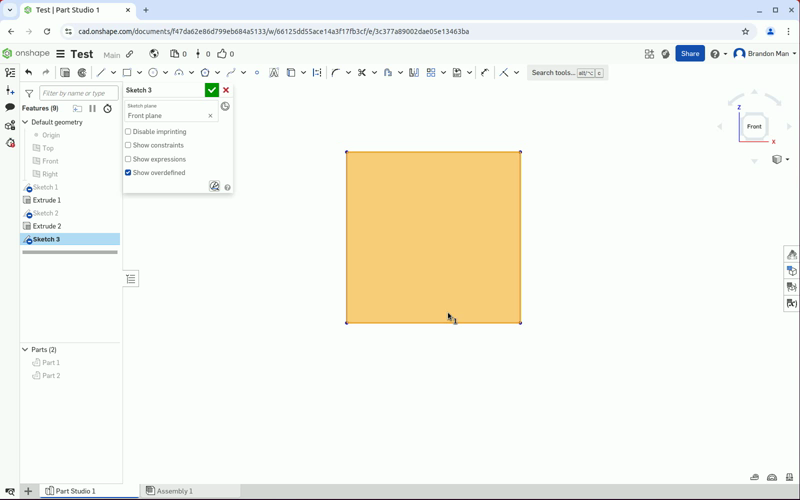
scroll(-6)
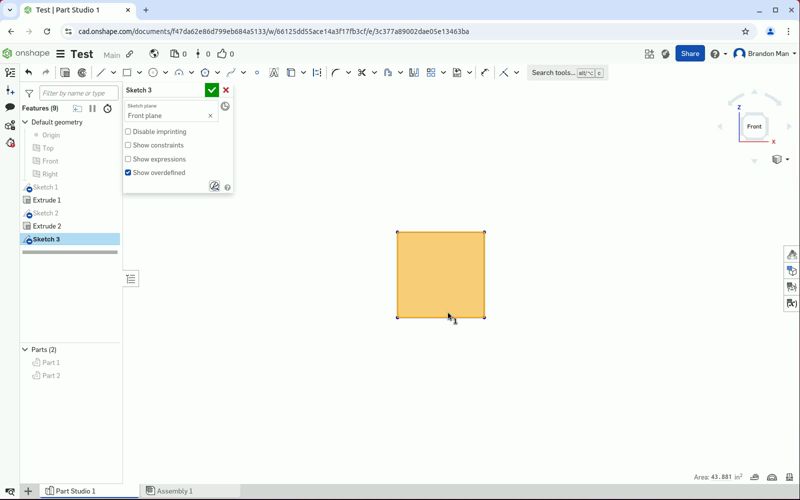
scroll(-6)
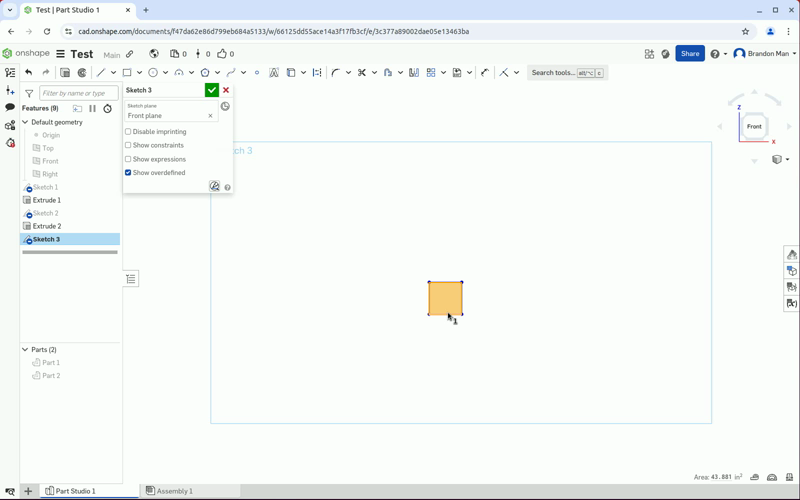
mouse_move(73, 352)
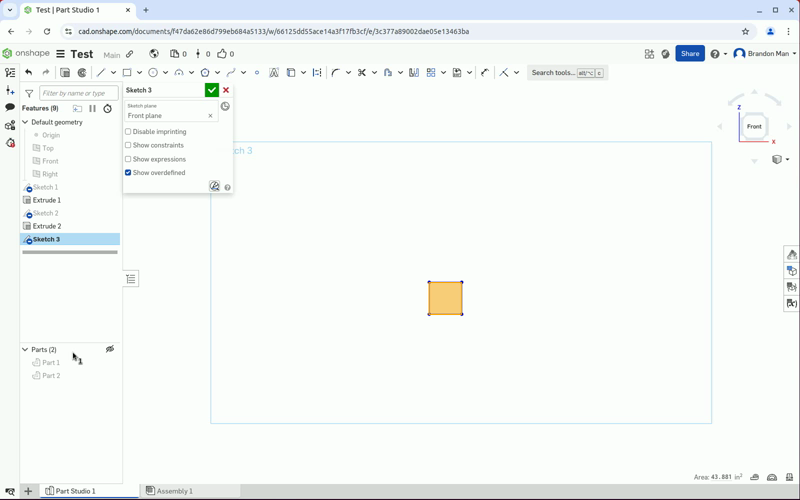
key(shift+y)
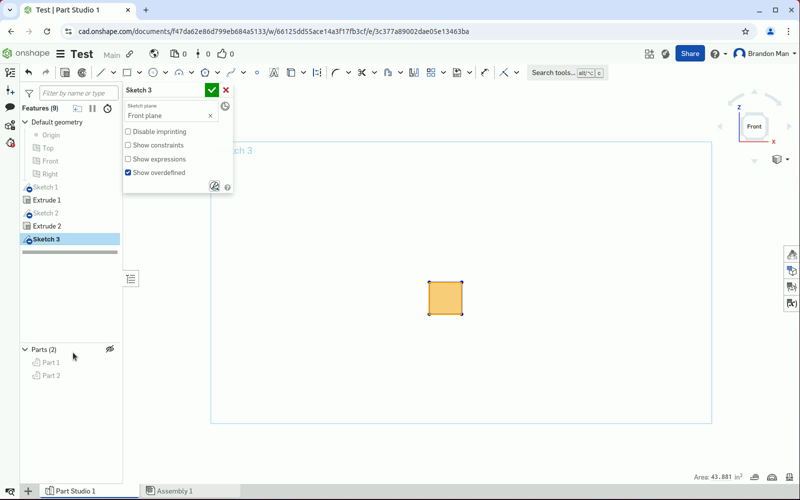
key(shift+e)
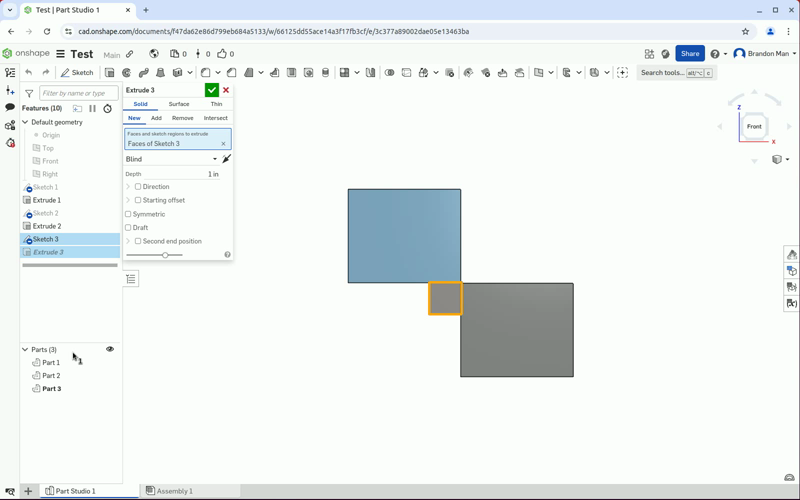
mouse_move(143, 106)
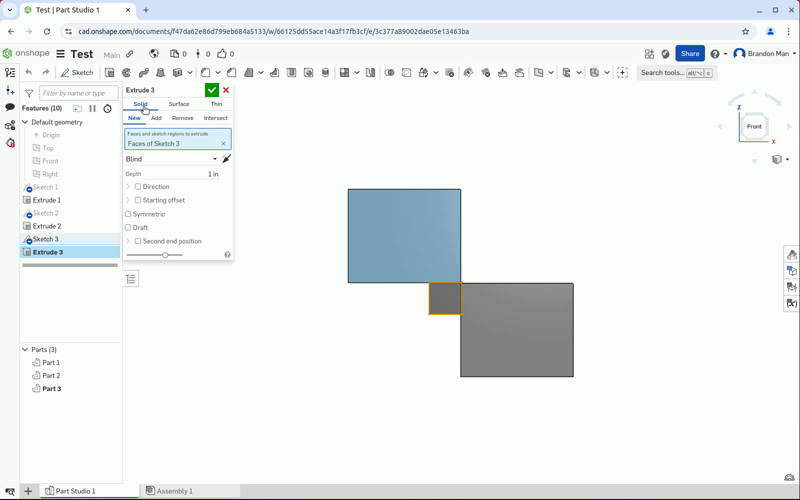
click(143, 106)
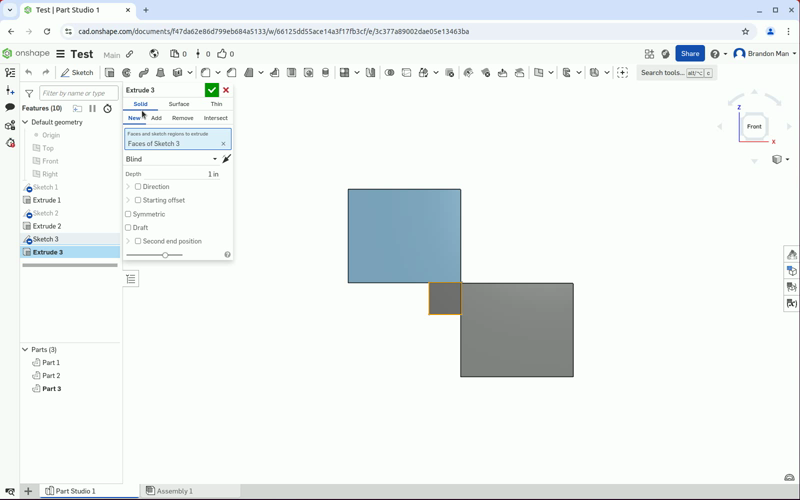
mouse_move(137, 120)
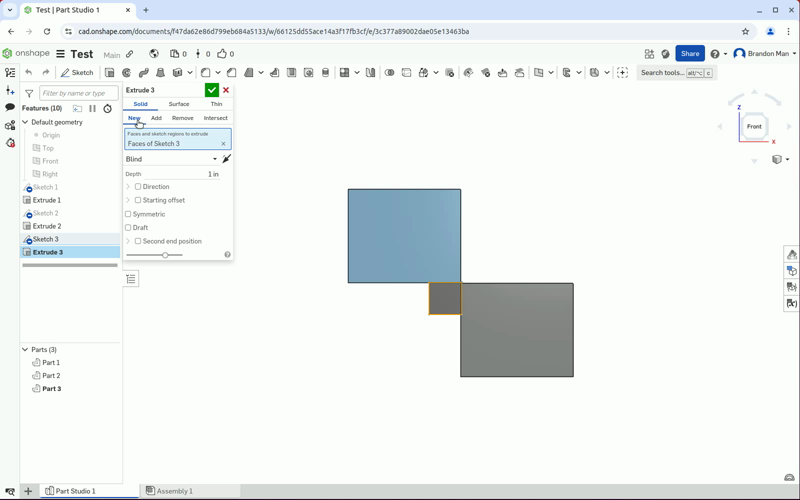
click(137, 120)
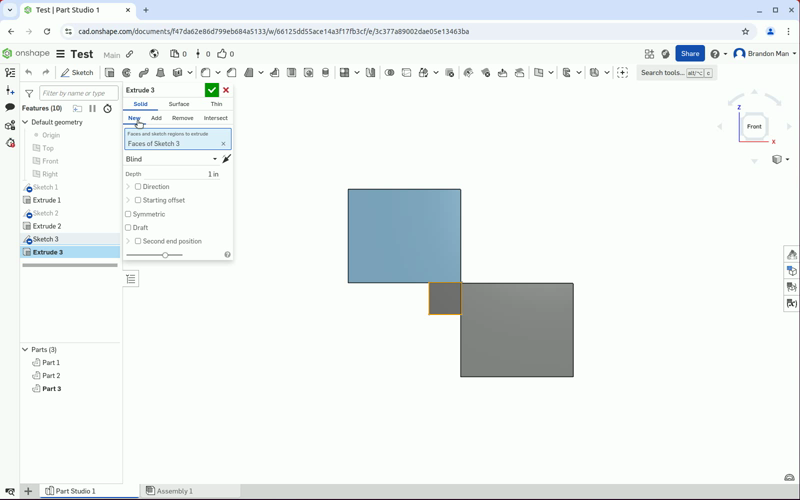
key(tab, 4)
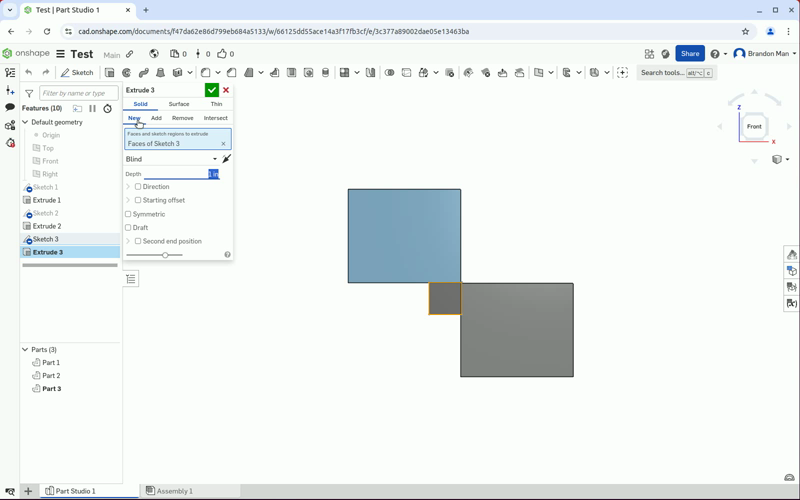
text(1.204)
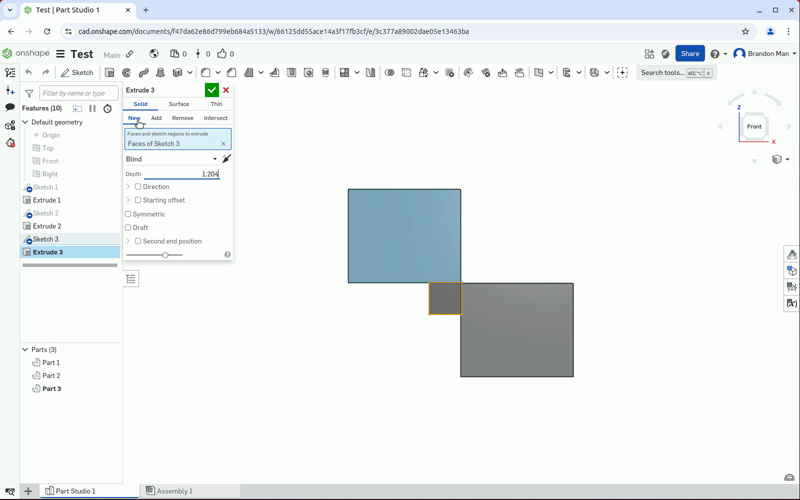
key(enter)
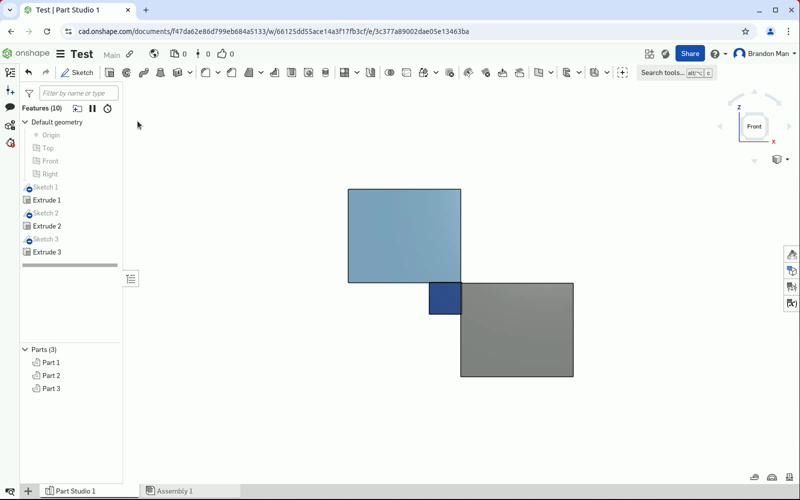
key(shift+h)
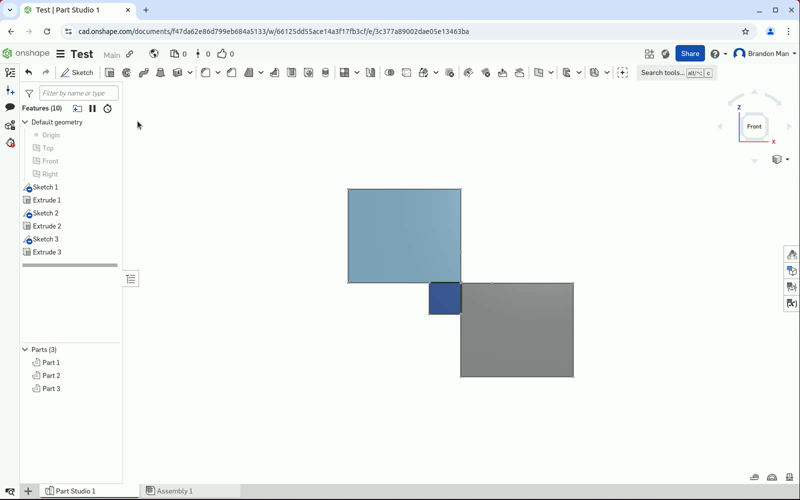
key(shift+h)
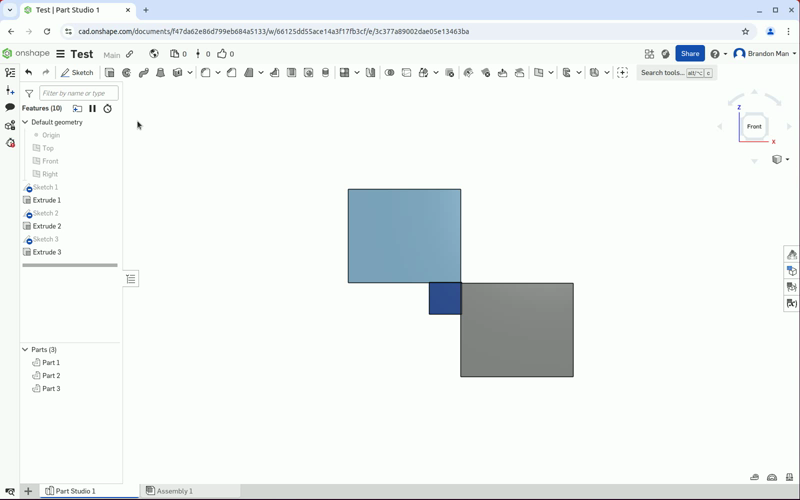
mouse_move(73, 189)
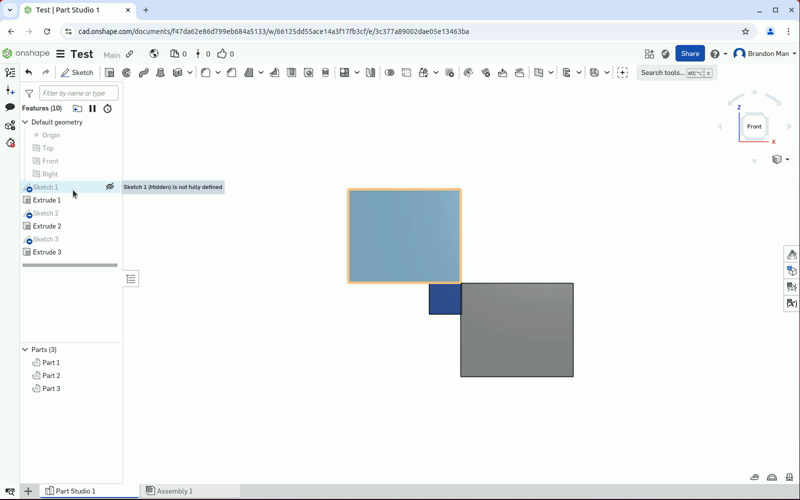
click(73, 189)
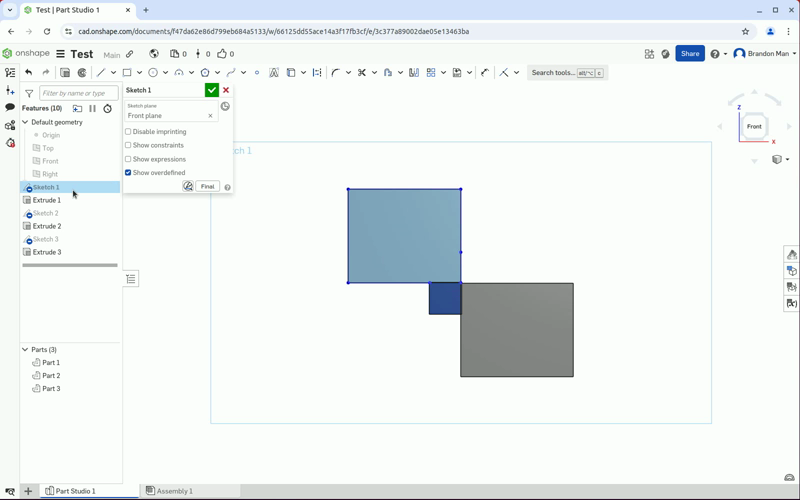
mouse_move(229, 92)
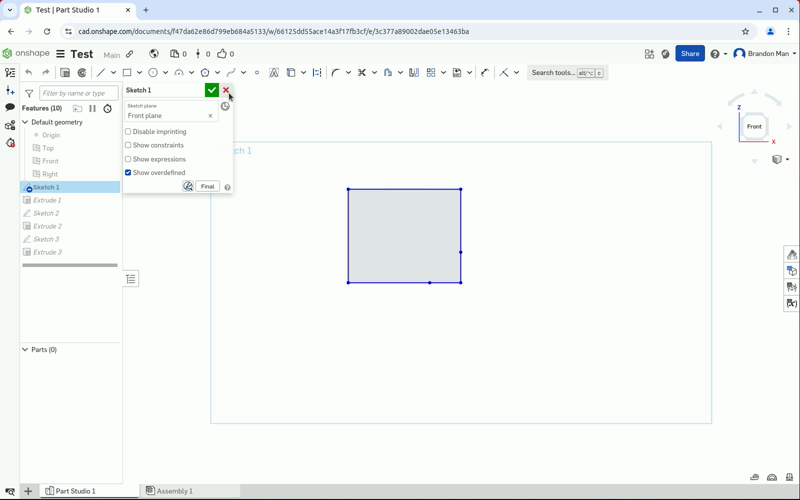
click(229, 92)
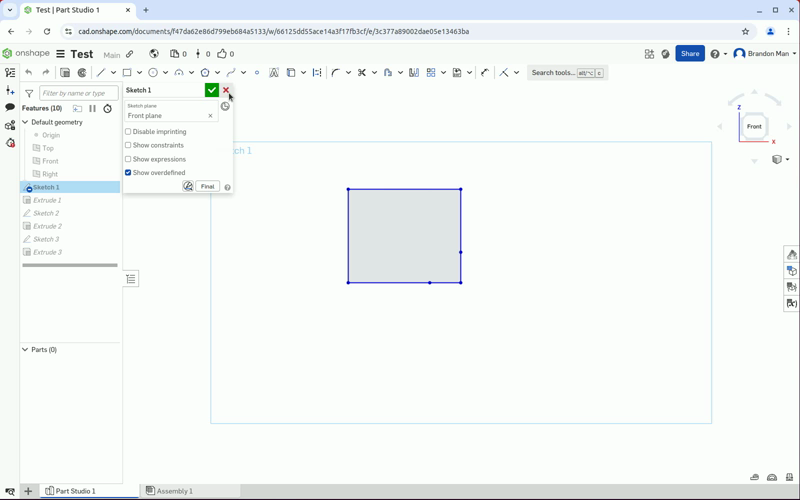
key(shift+s)
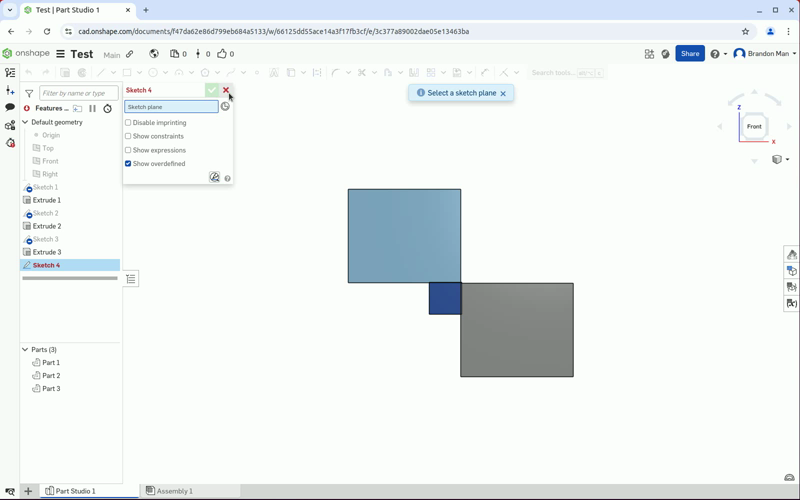
mouse_move(73, 163)
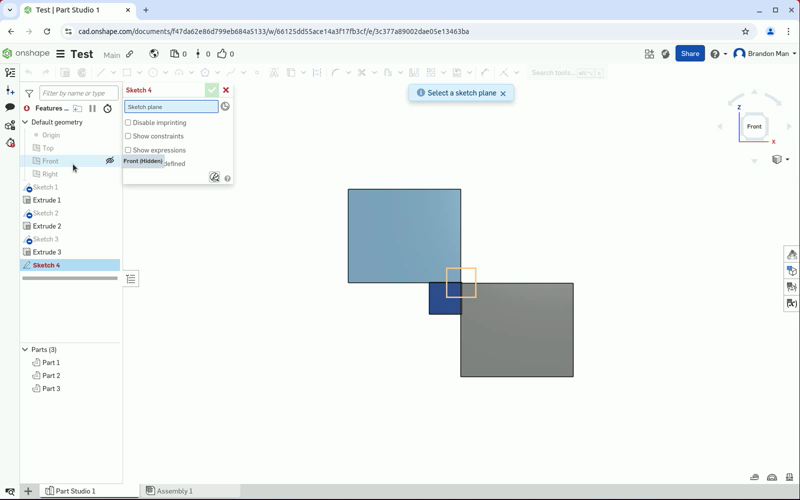
click(73, 163)
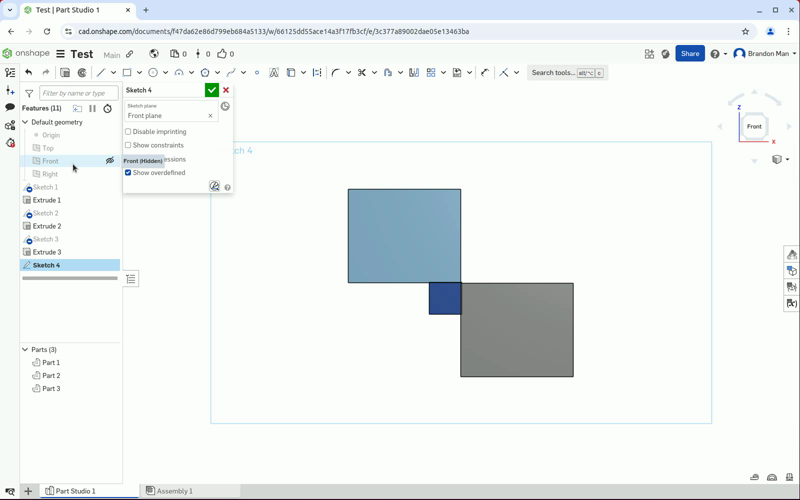
mouse_move(73, 352)
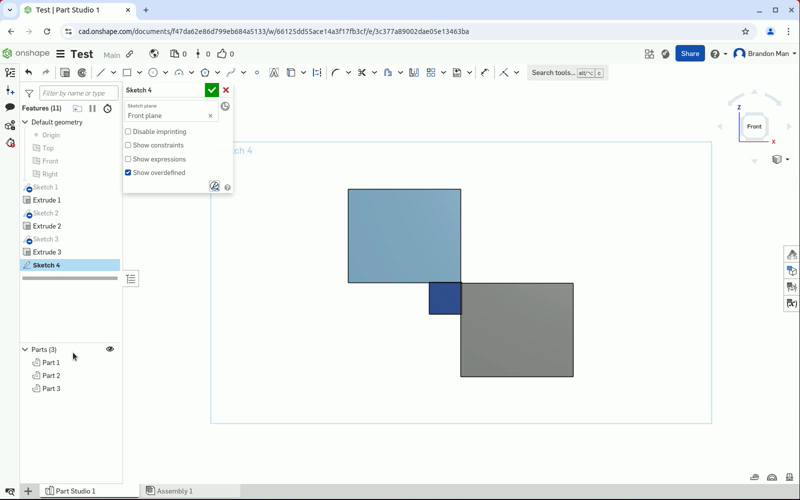
key(y)
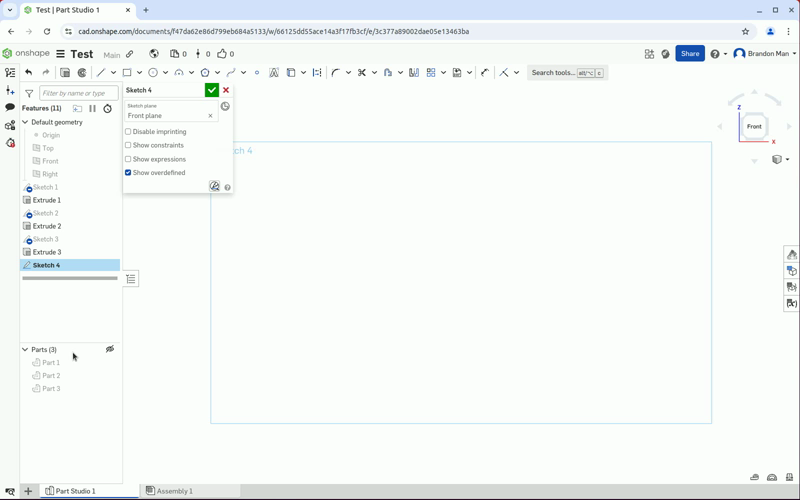
key(l)
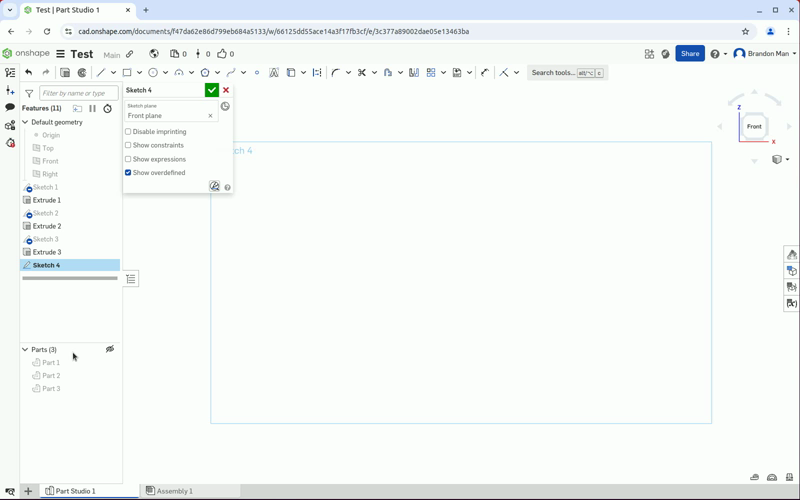
key_down(shift)
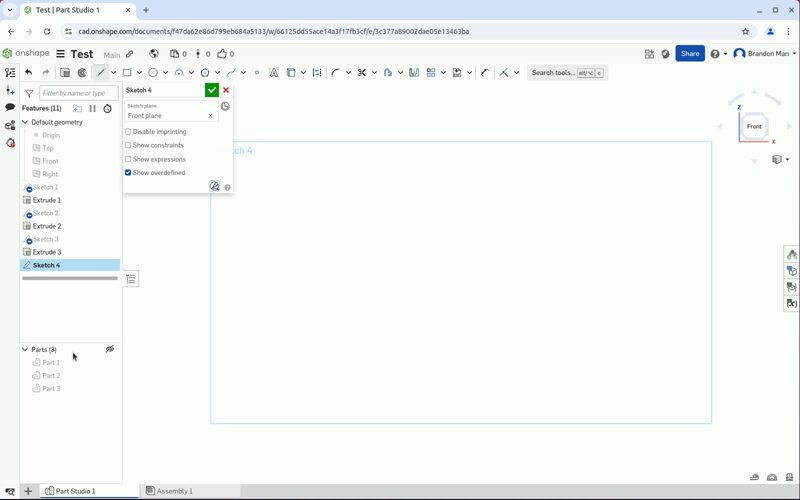
mouse_move(460, 282)
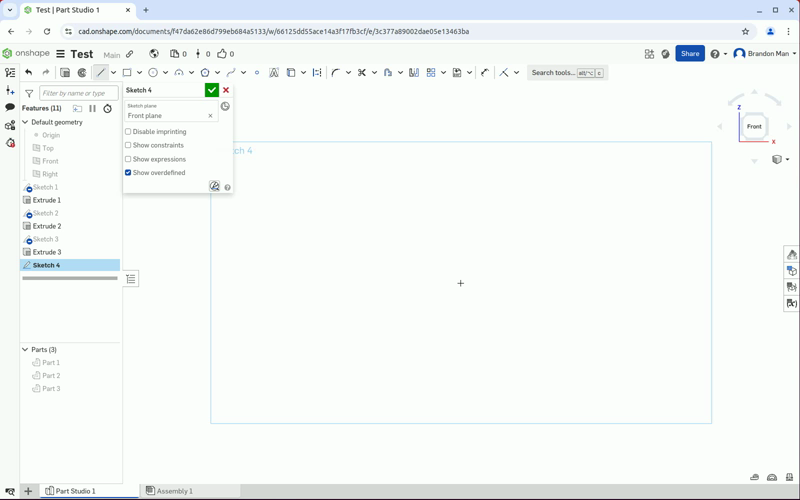
click(460, 282)
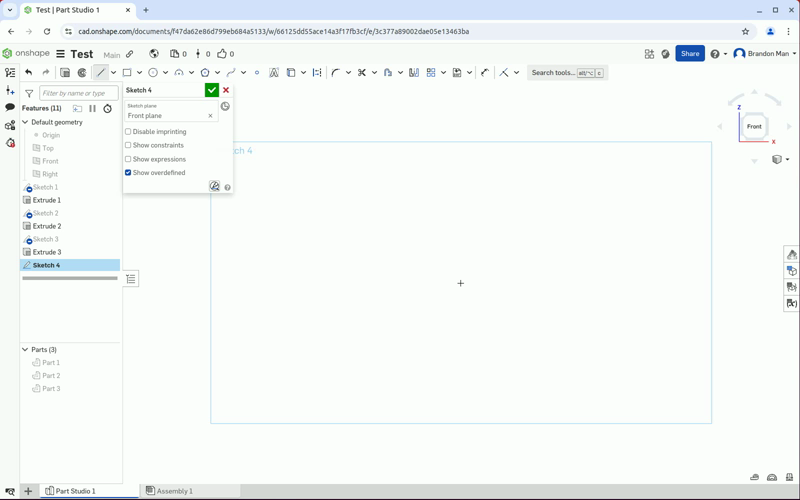
key_up(shift)
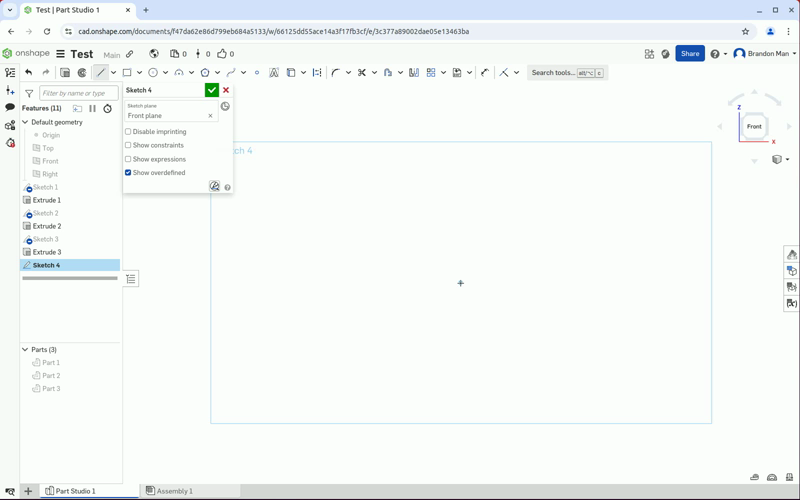
key_down(shift)
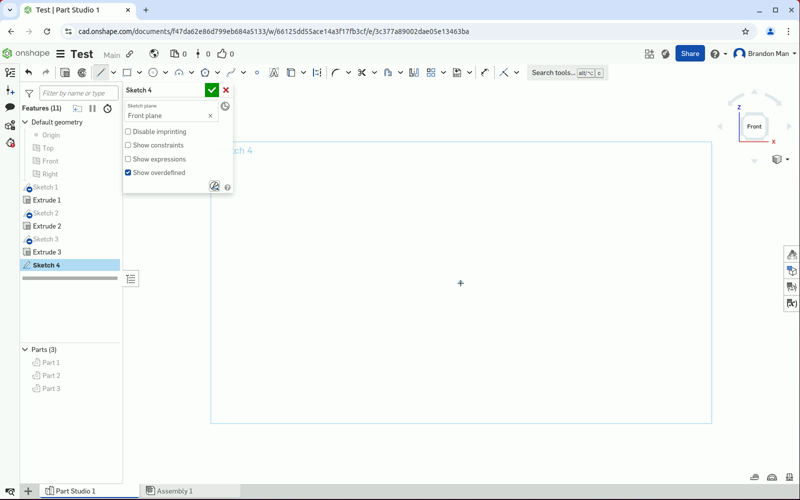
mouse_move(490, 282)
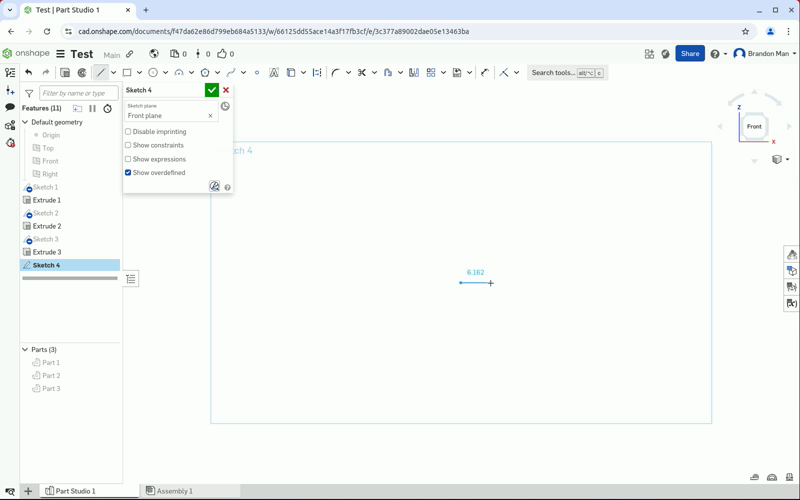
mouse_move(493, 282)
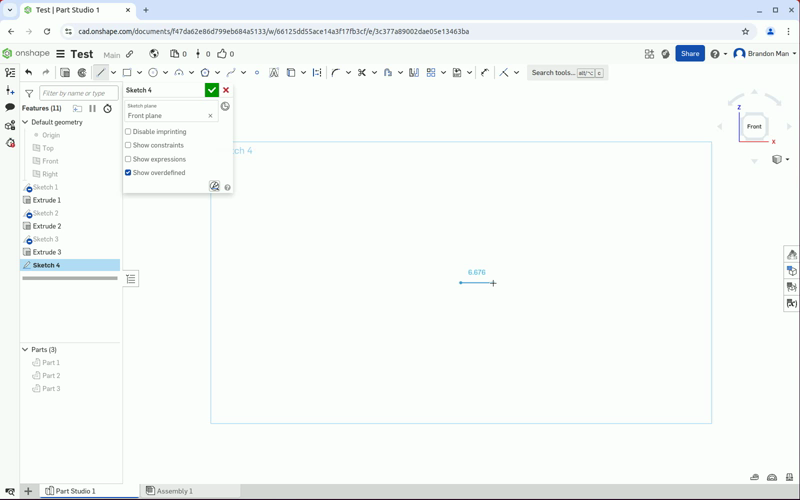
click(493, 282)
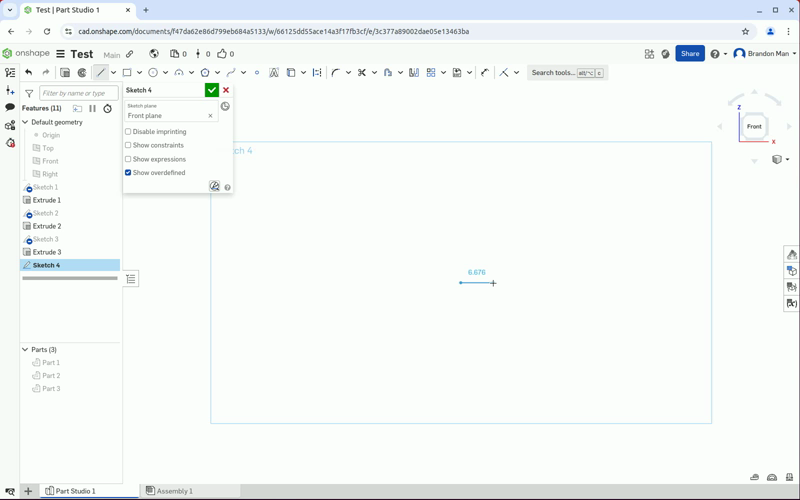
key_up(shift)
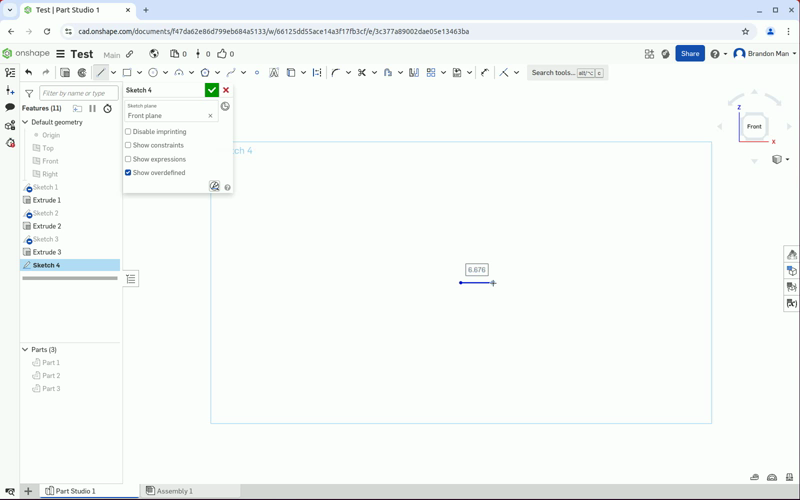
key_down(shift)
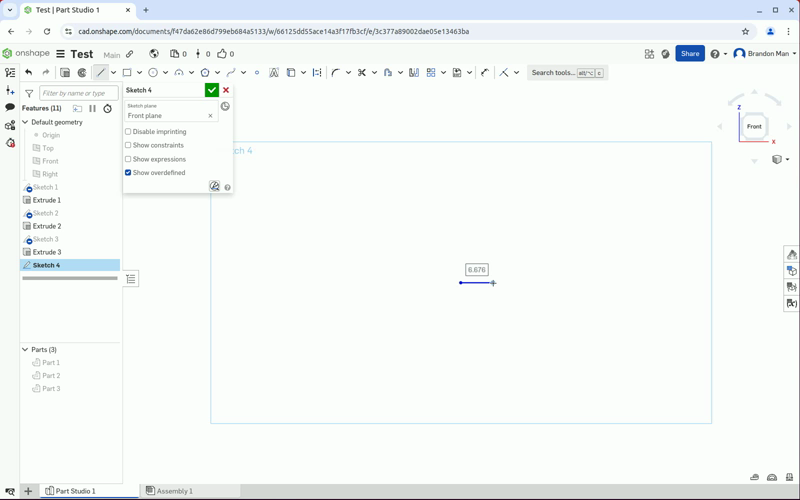
mouse_move(523, 282)
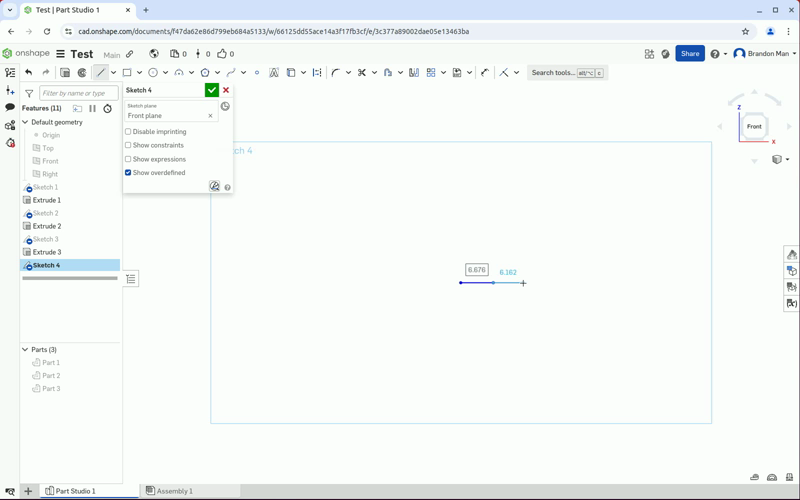
mouse_move(493, 250)
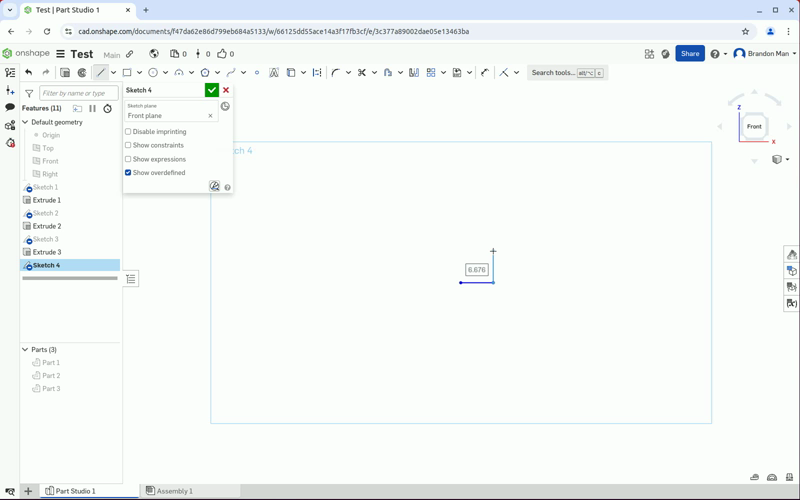
click(493, 250)
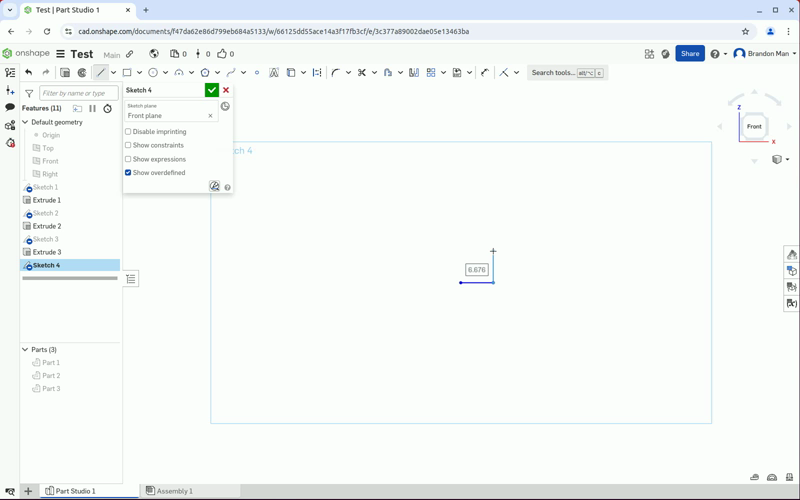
key_up(shift)
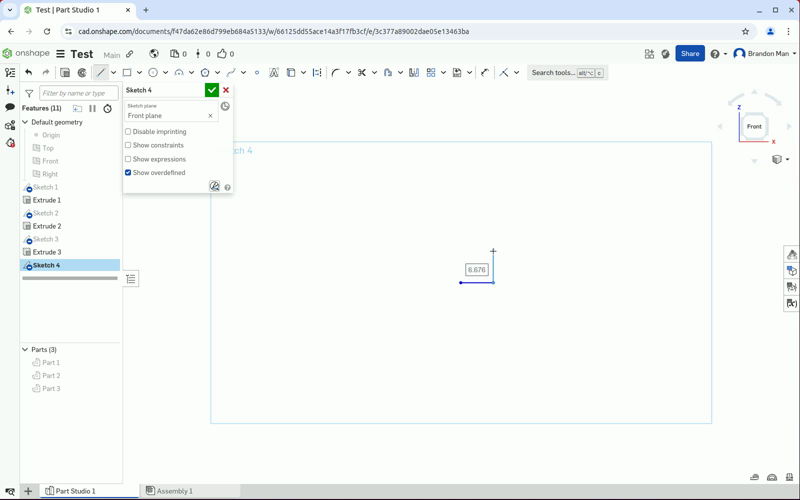
key_down(shift)
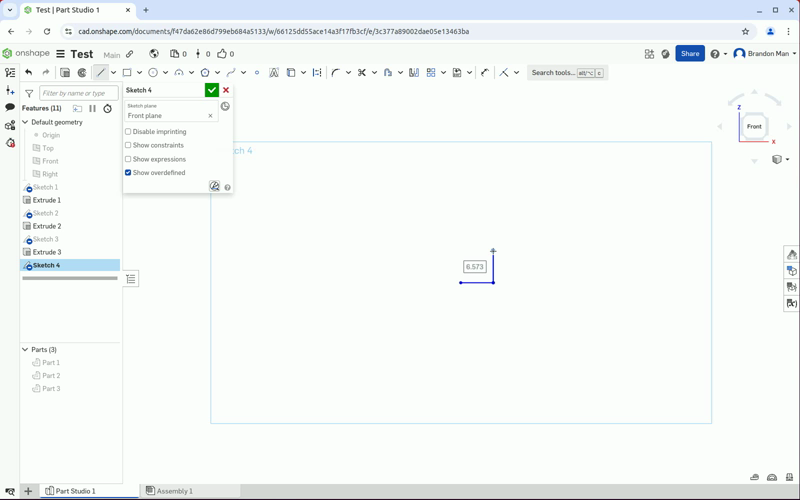
mouse_move(523, 250)
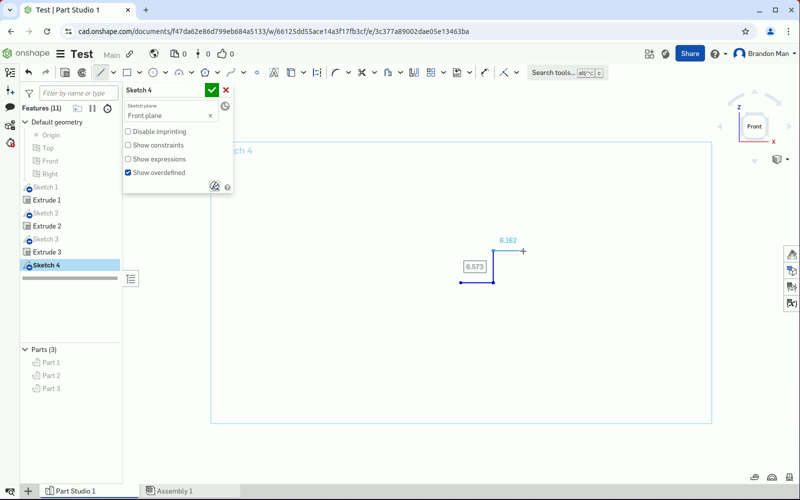
mouse_move(460, 250)
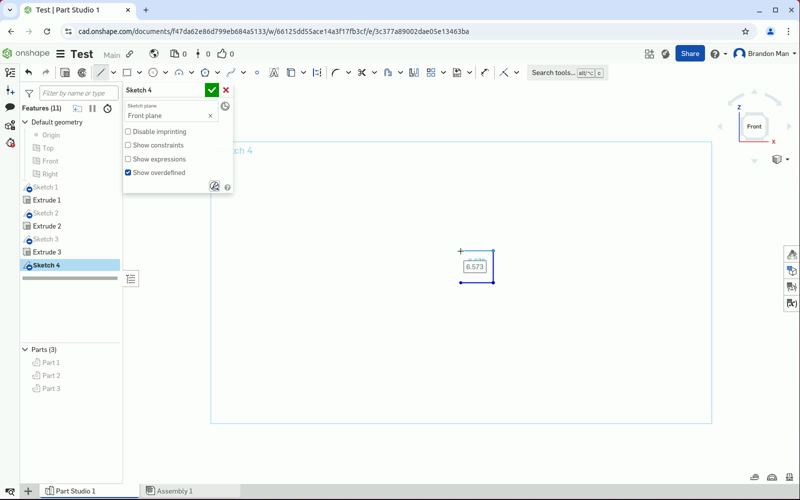
click(460, 250)
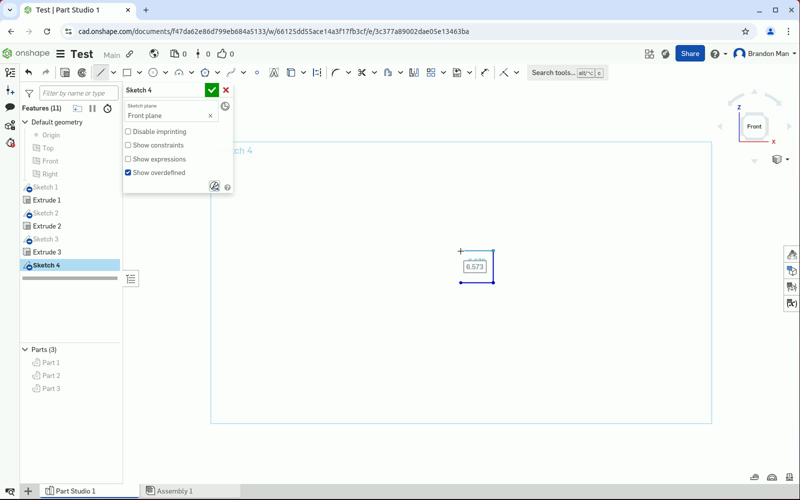
key_up(shift)
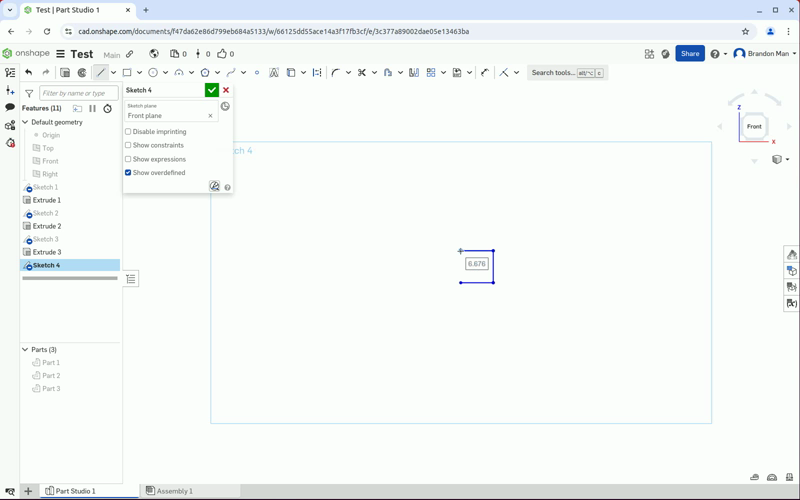
mouse_move(490, 250)
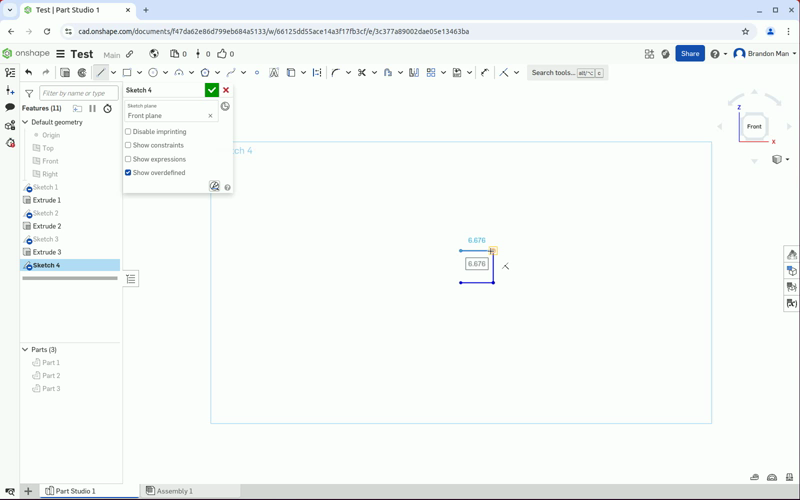
key_down(shift)
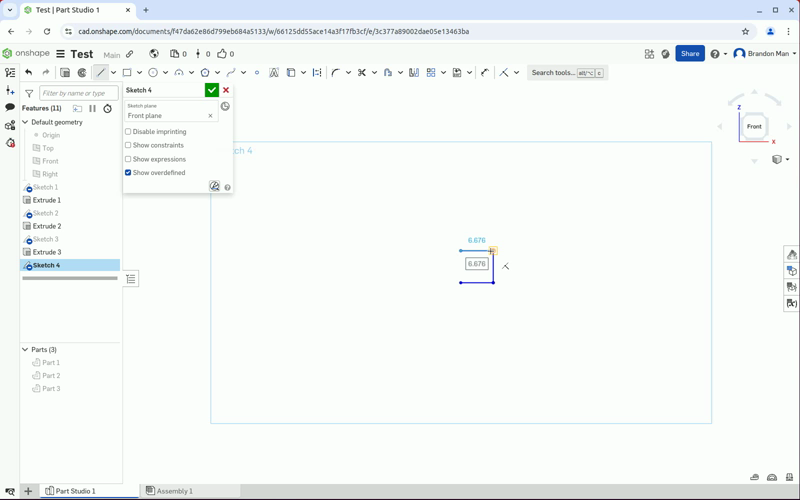
mouse_move(460, 282)
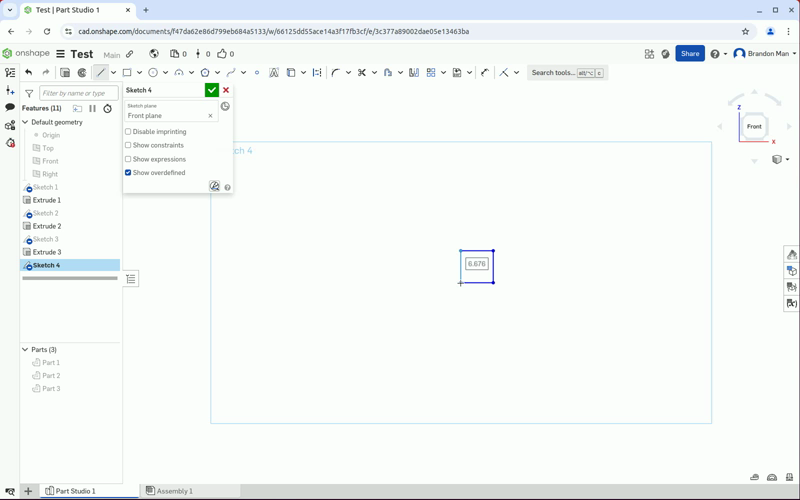
key_up(shift)
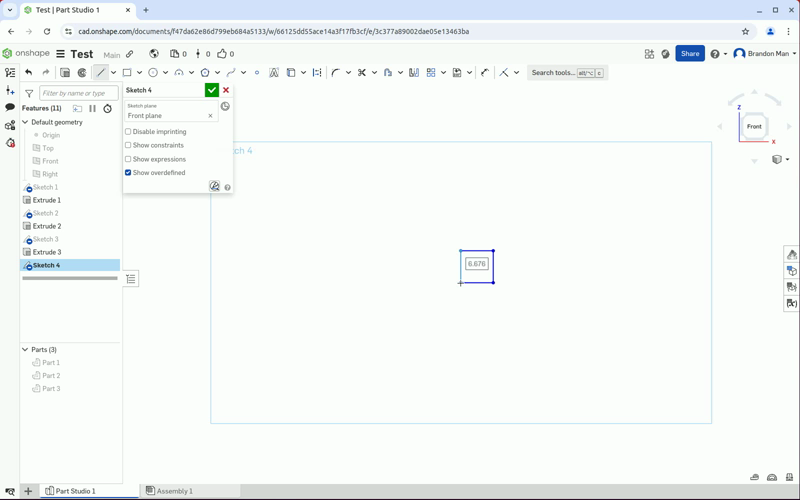
click(460, 282)
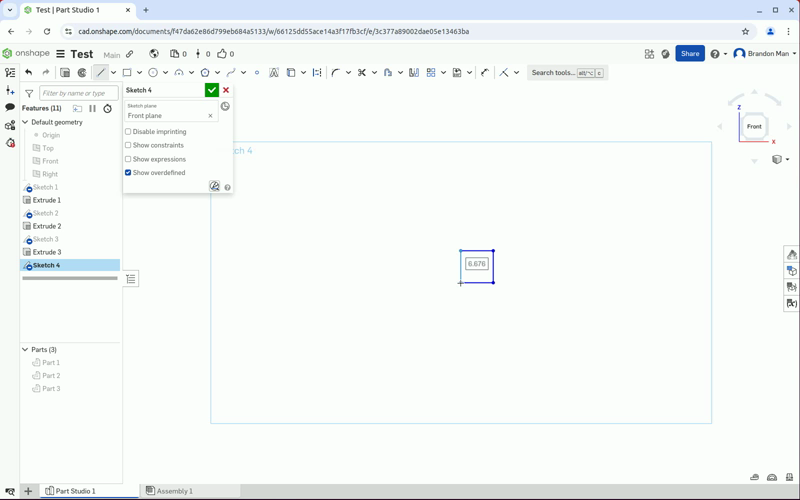
key(esc)
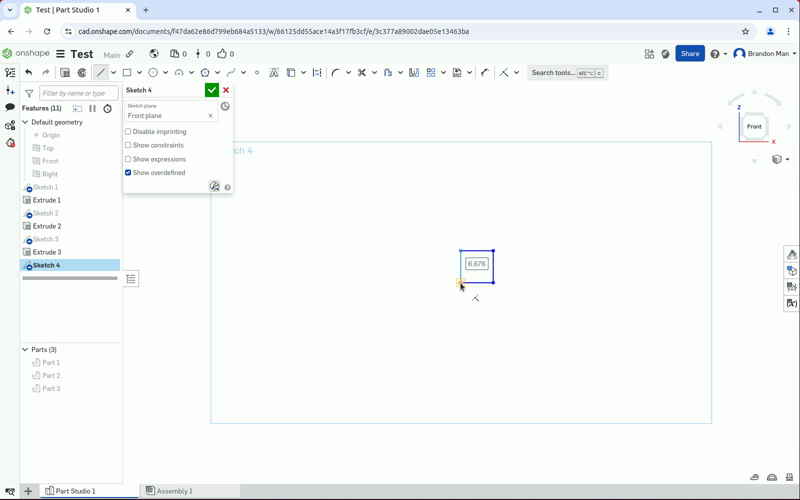
mouse_move(483, 256)
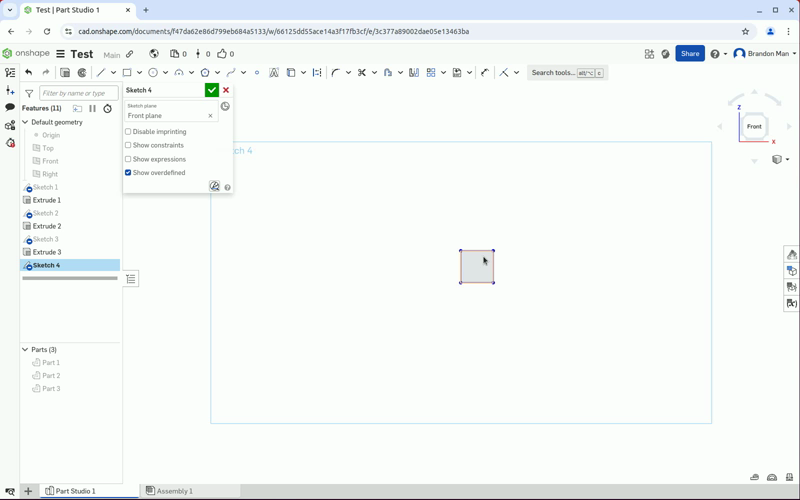
scroll(6)
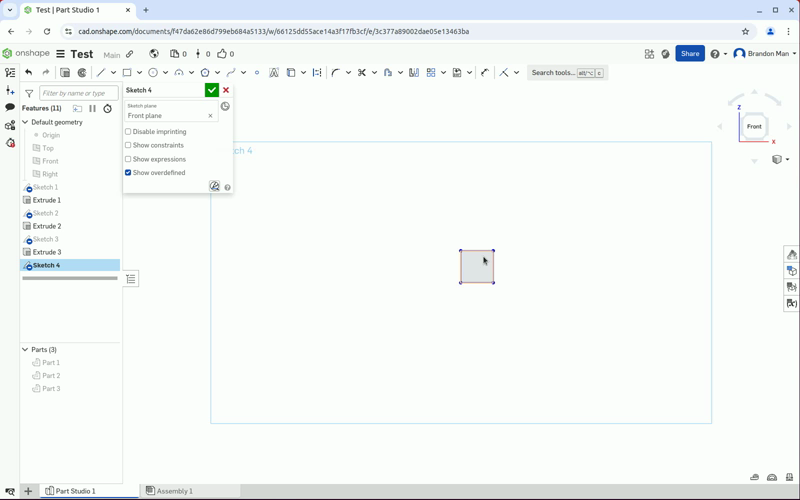
scroll(6)
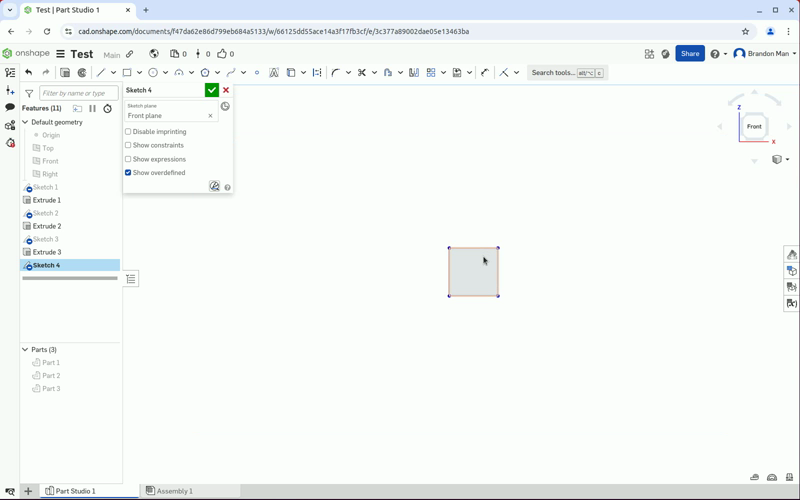
scroll(6)
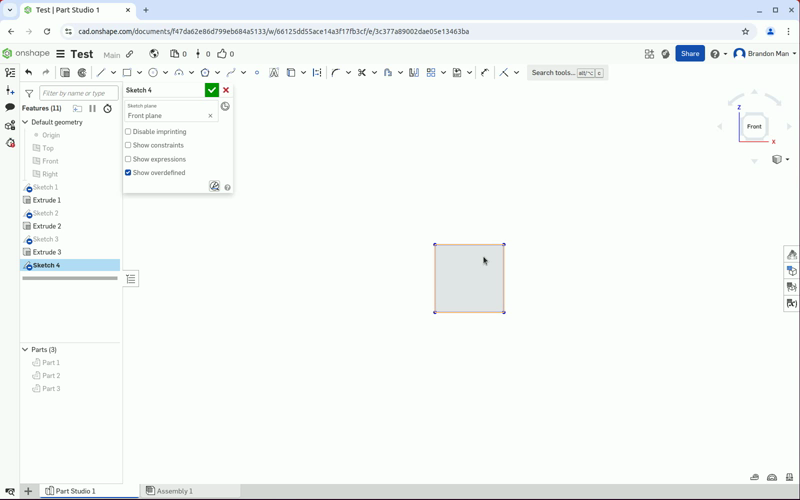
scroll(6)
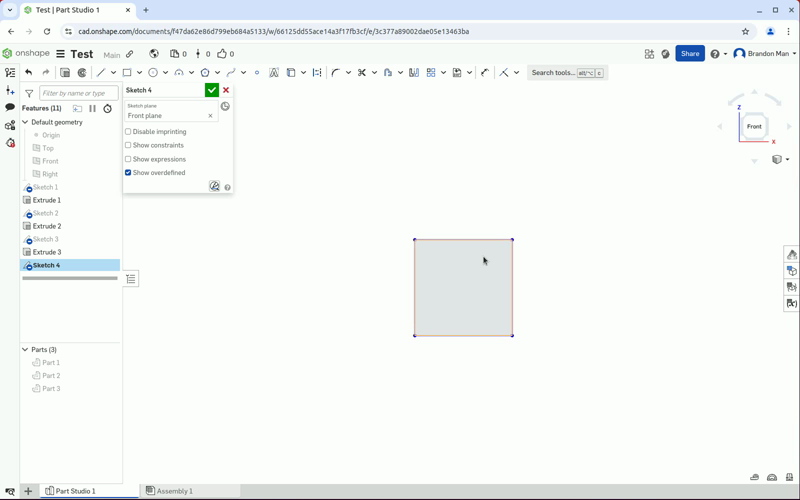
scroll(6)
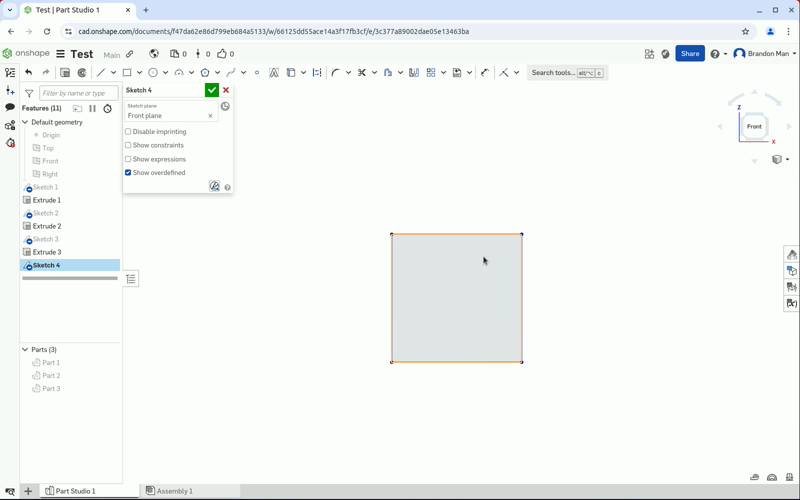
scroll(6)
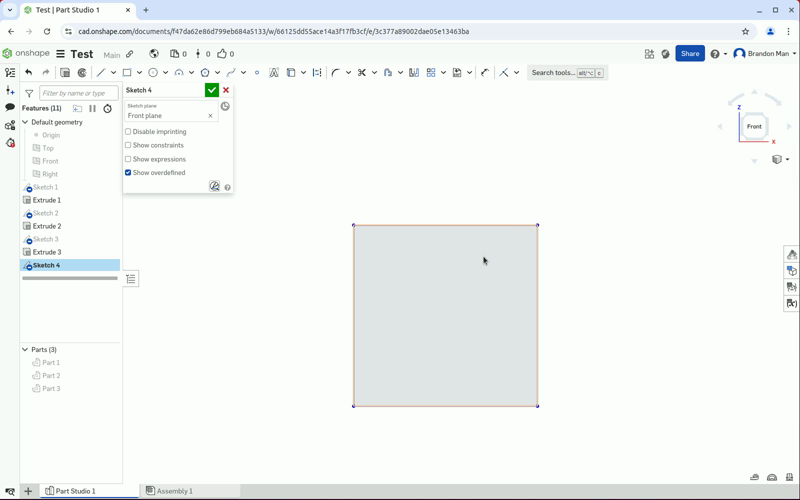
scroll(6)
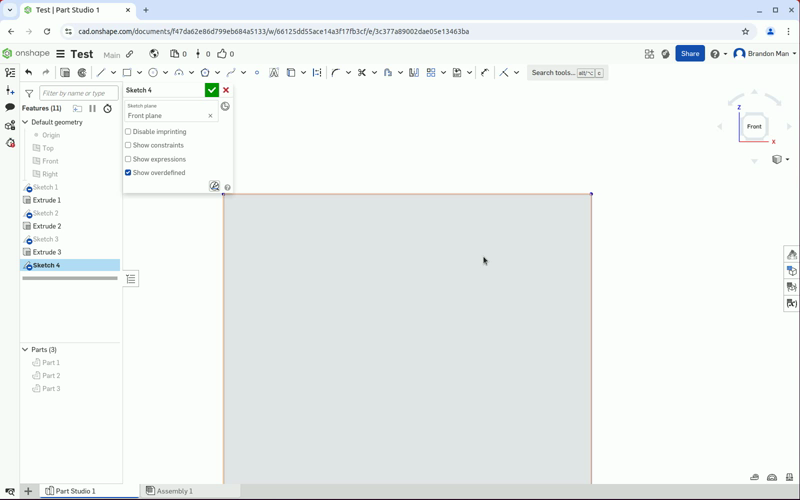
click(483, 256)
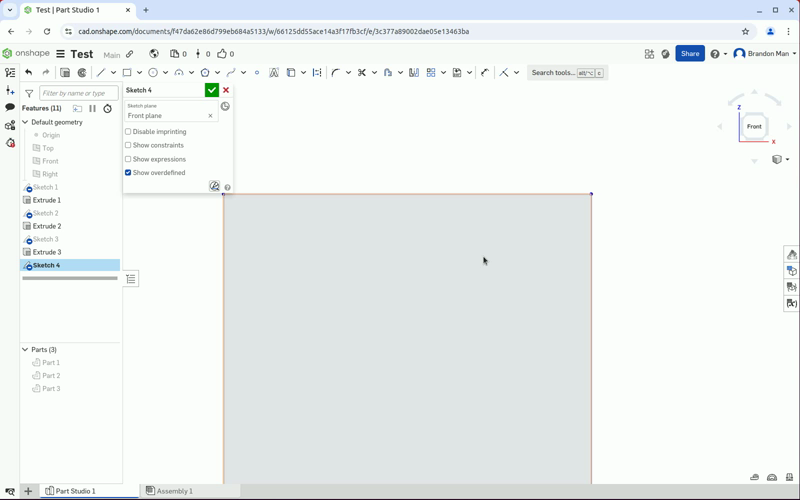
scroll(-6)
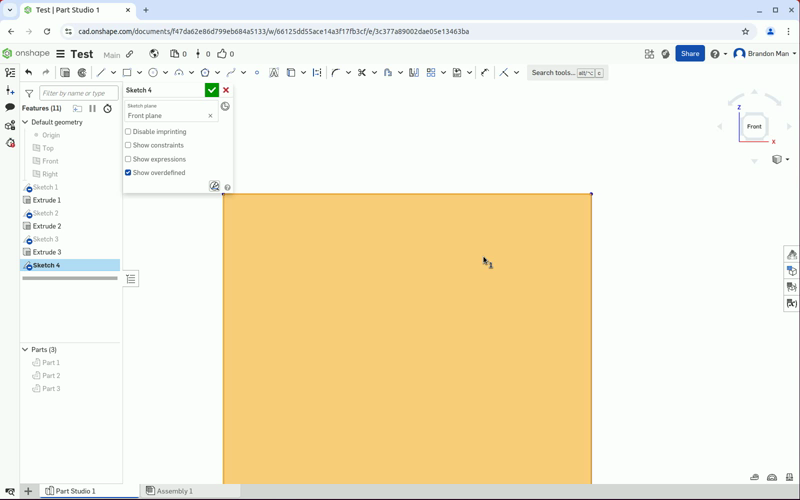
scroll(-6)
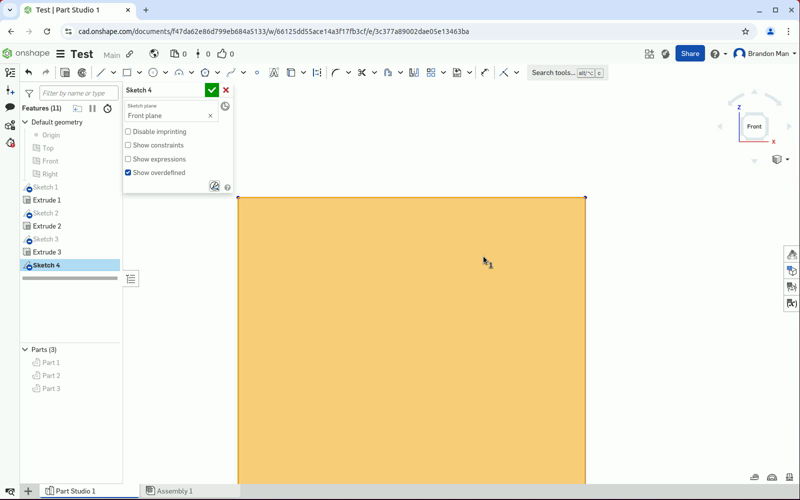
scroll(-6)
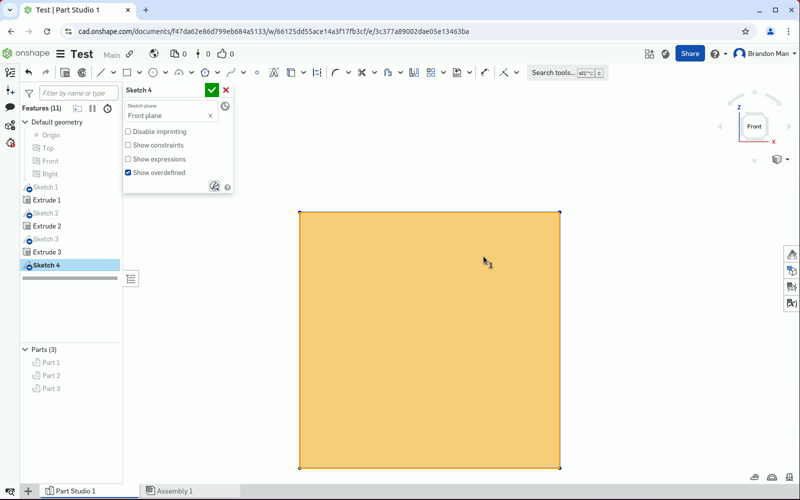
scroll(-6)
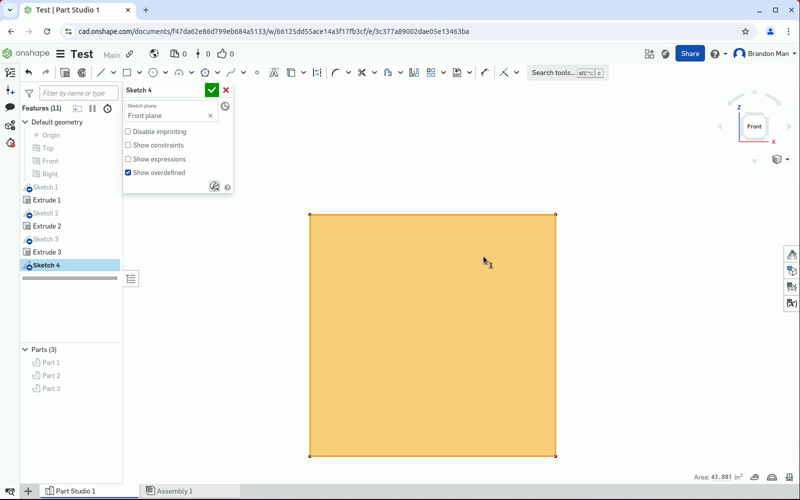
scroll(-6)
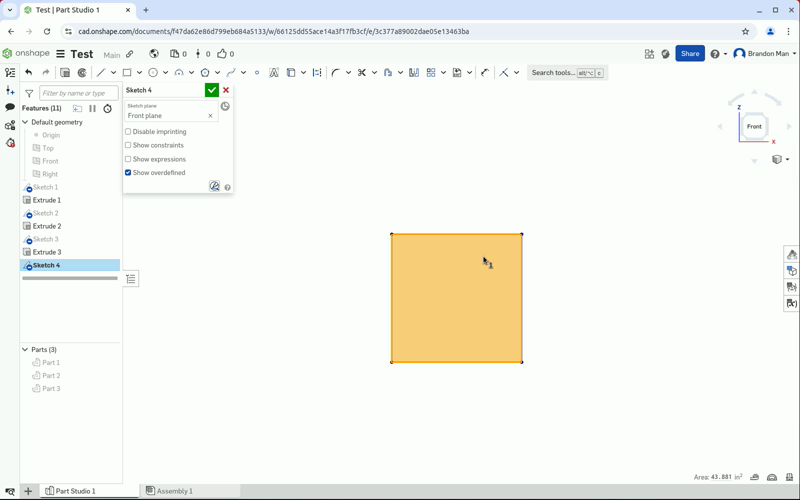
scroll(-6)
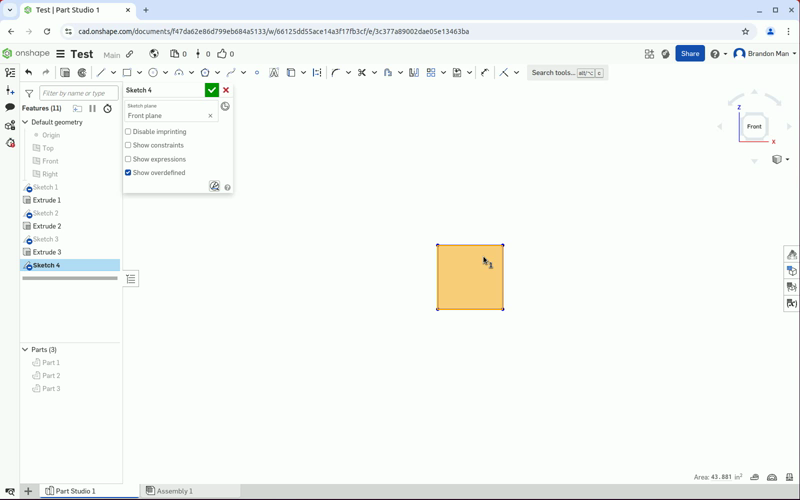
scroll(-6)
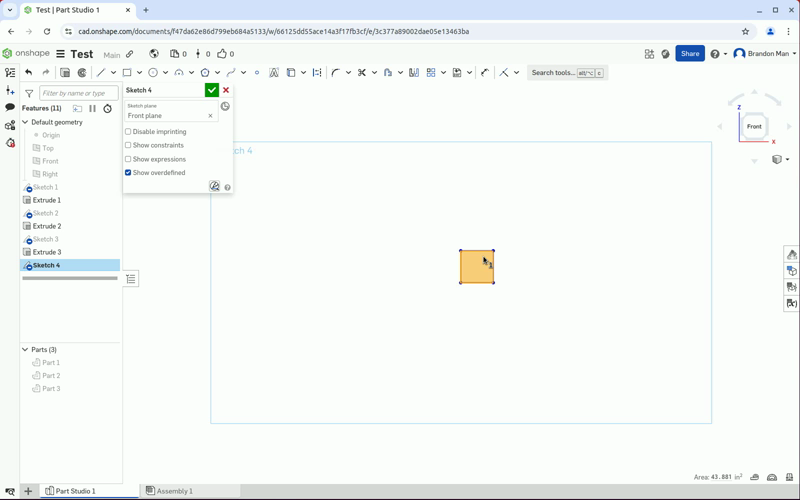
mouse_move(73, 352)
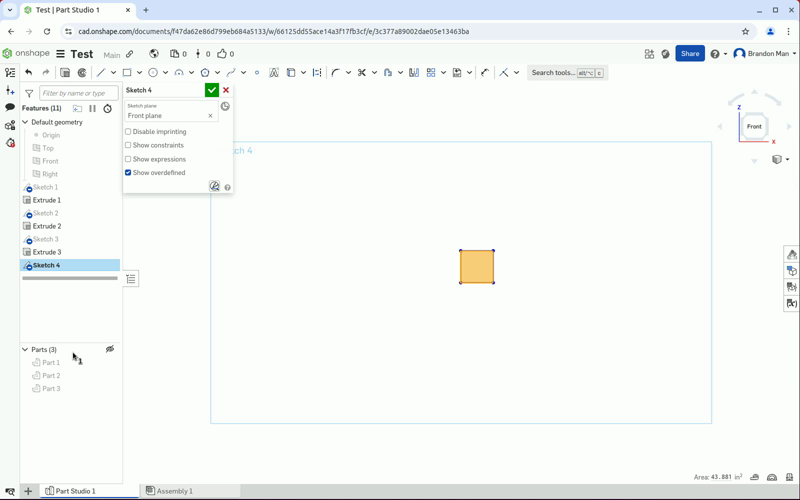
key(shift+y)
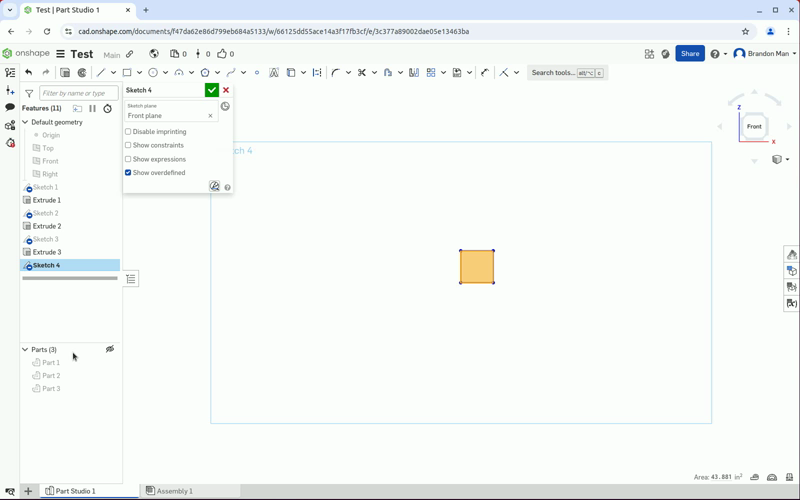
key(shift+e)
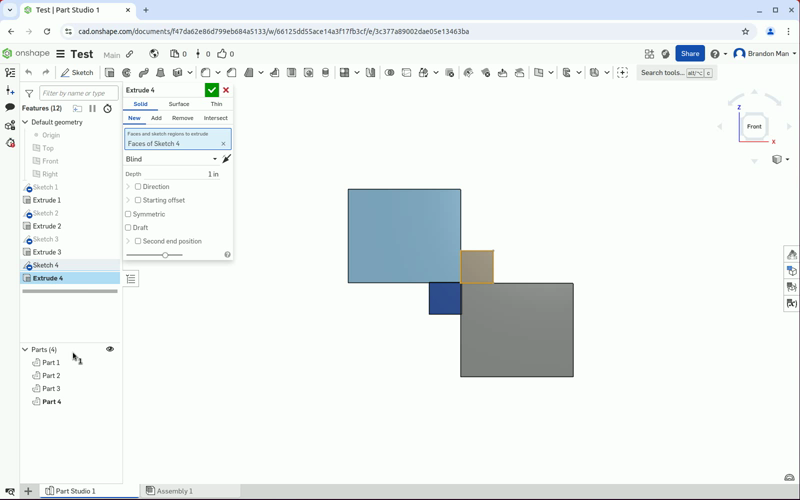
mouse_move(143, 106)
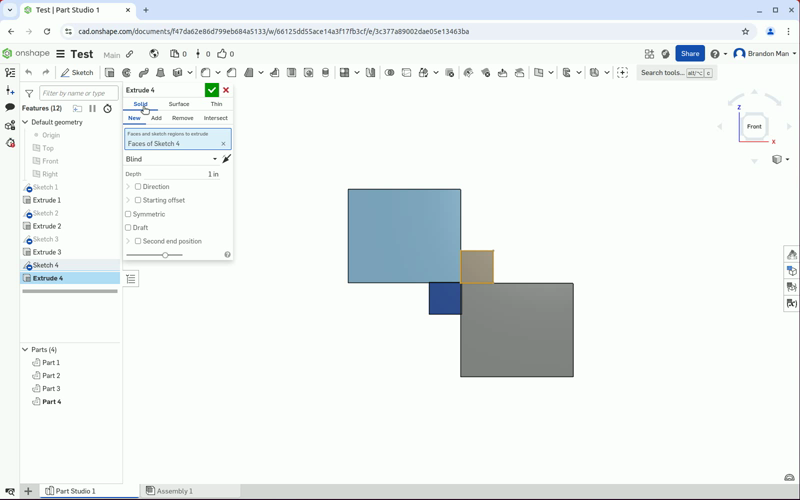
click(143, 106)
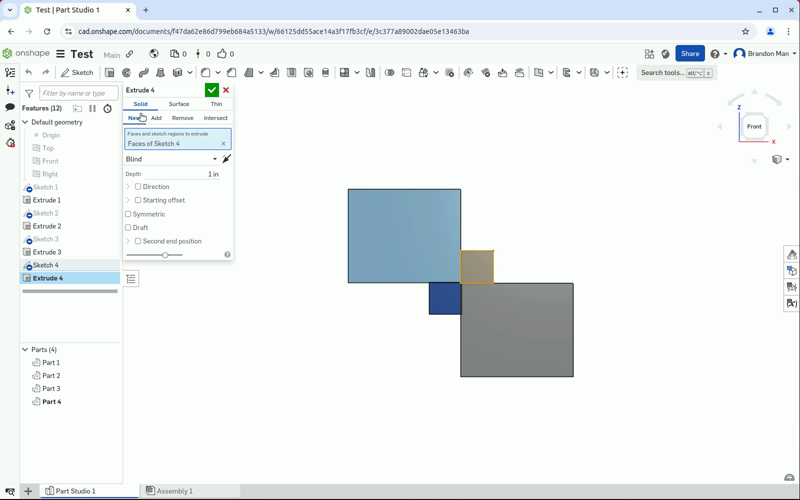
mouse_move(137, 120)
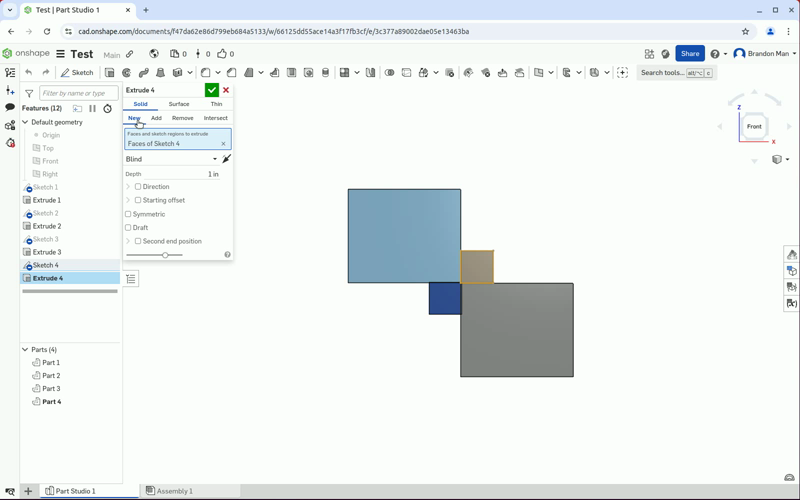
click(137, 120)
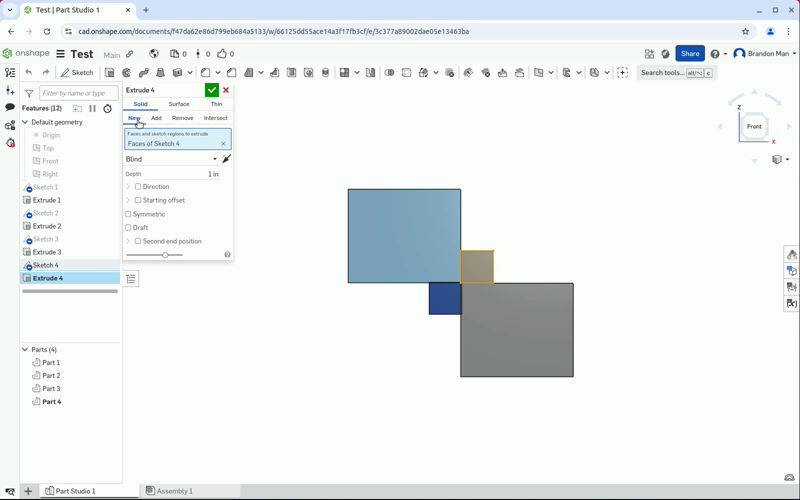
key(tab, 4)
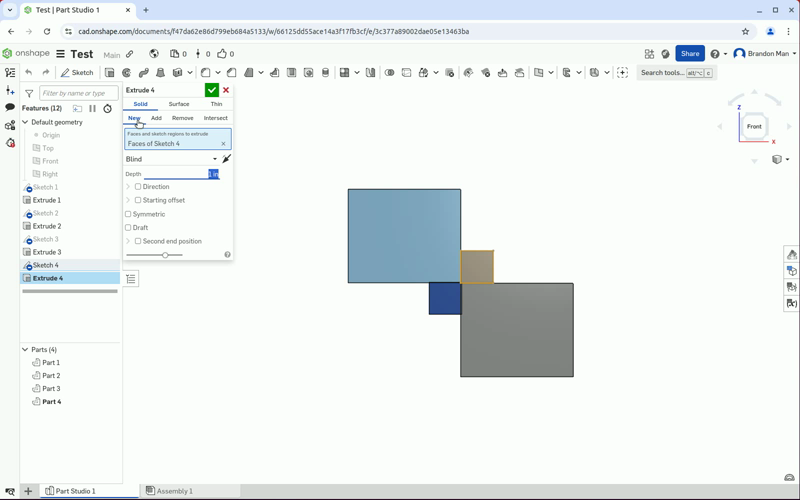
text(1.204)
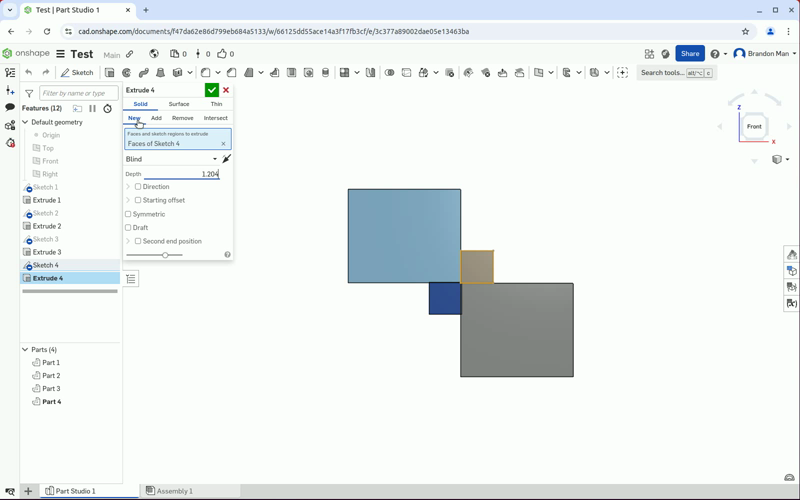
key(enter)
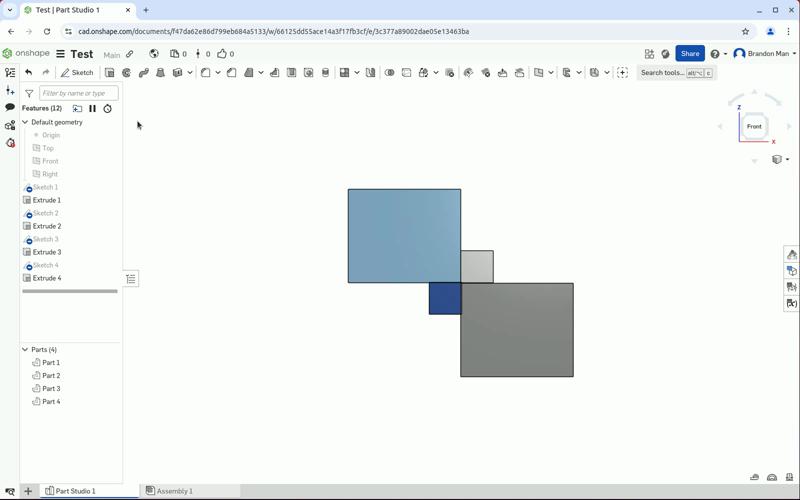
key(shift+h)
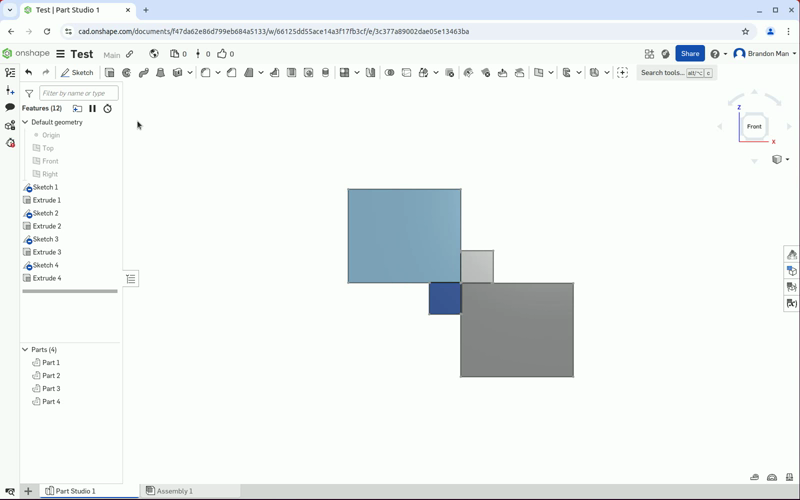
key(shift+h)
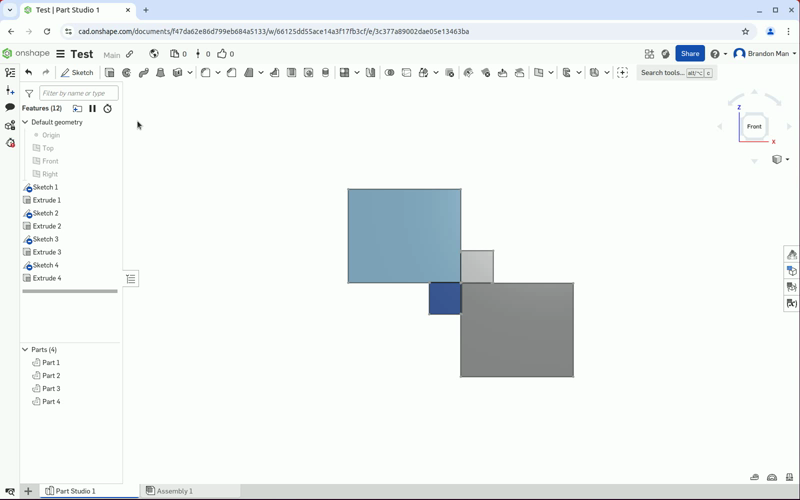
key(shift+7)
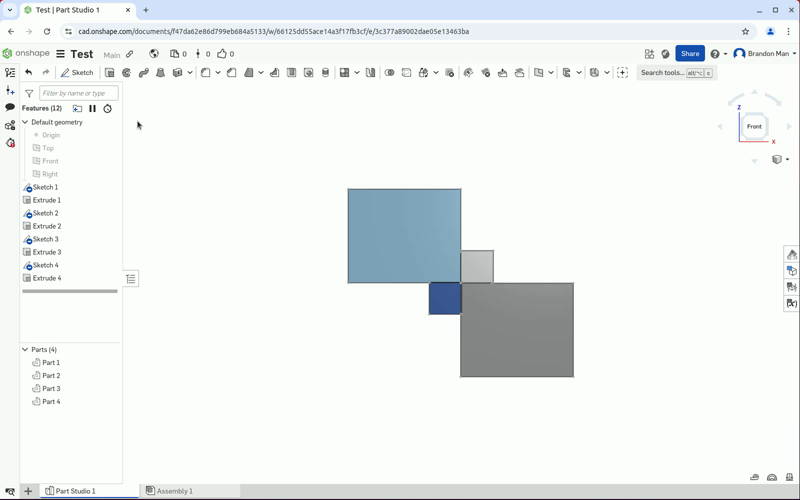
key(left, 2)
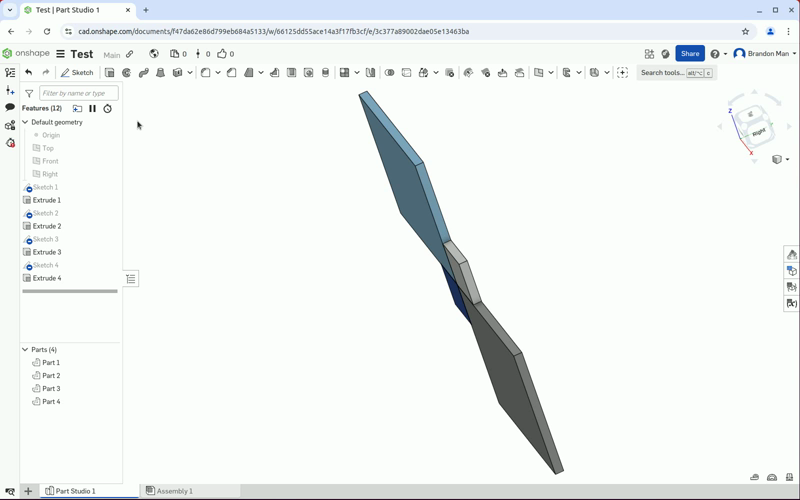
key(down, 2)
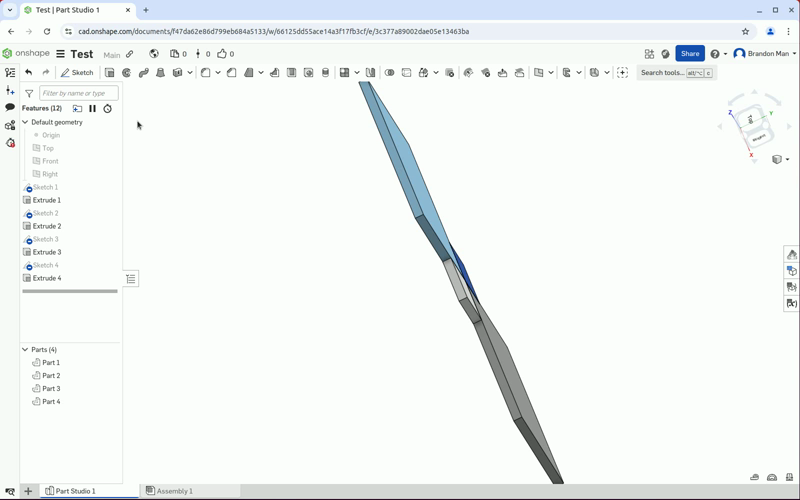
key(up, 2)
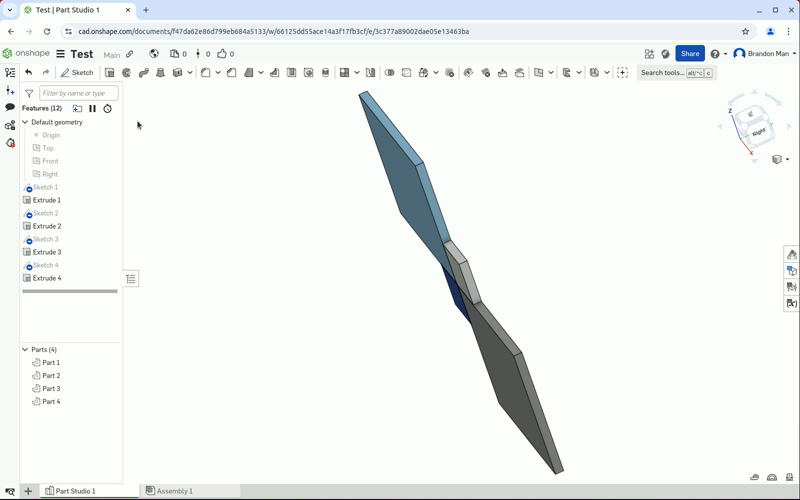
key(right, 2)
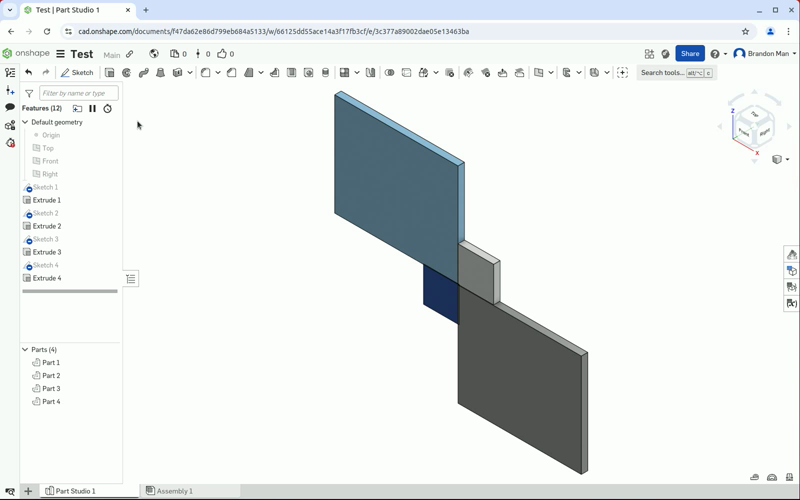
mouse_move(73, 189)
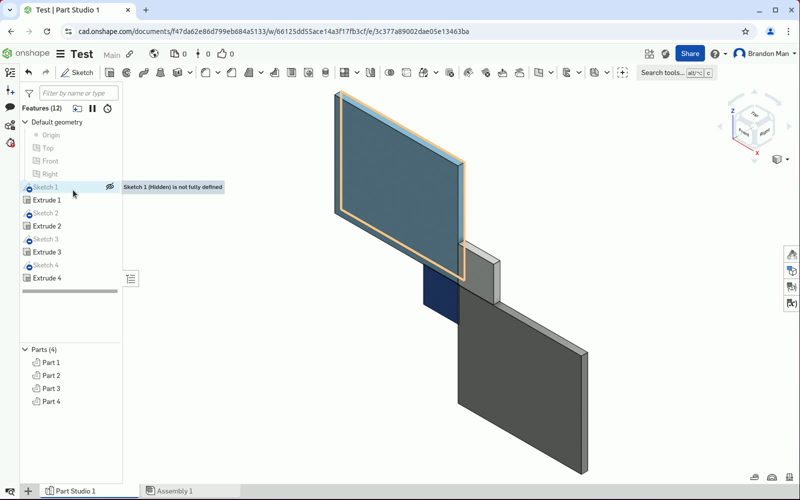
click(73, 189)